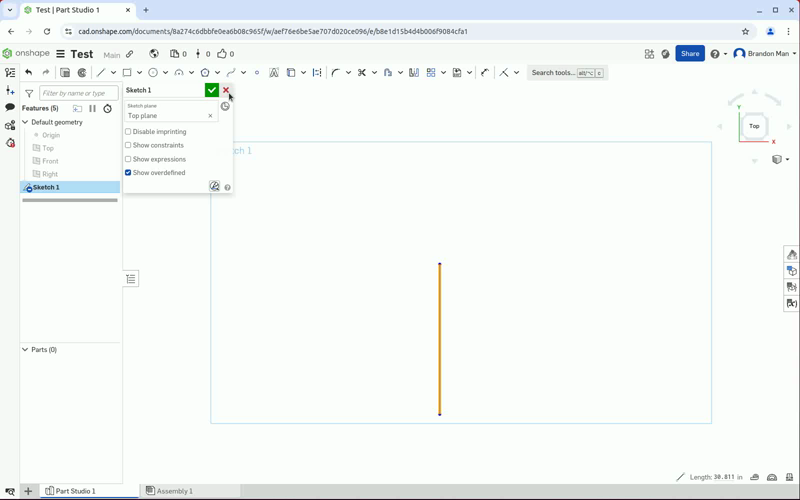
key(shift+h)
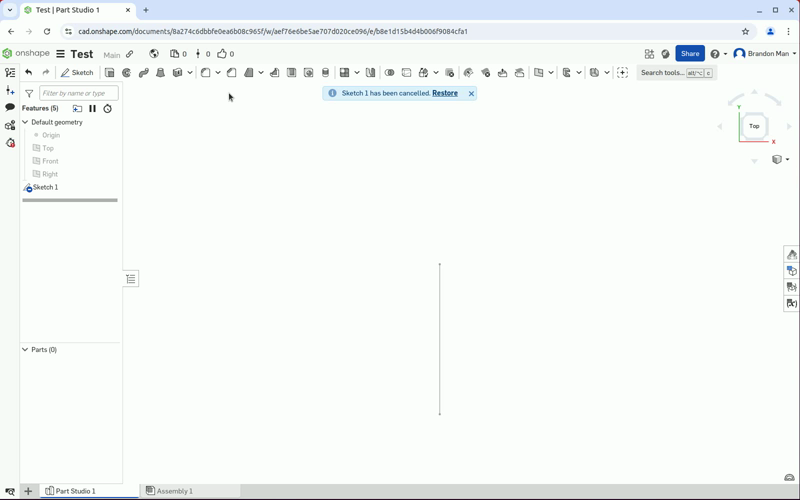
mouse_move(73, 352)
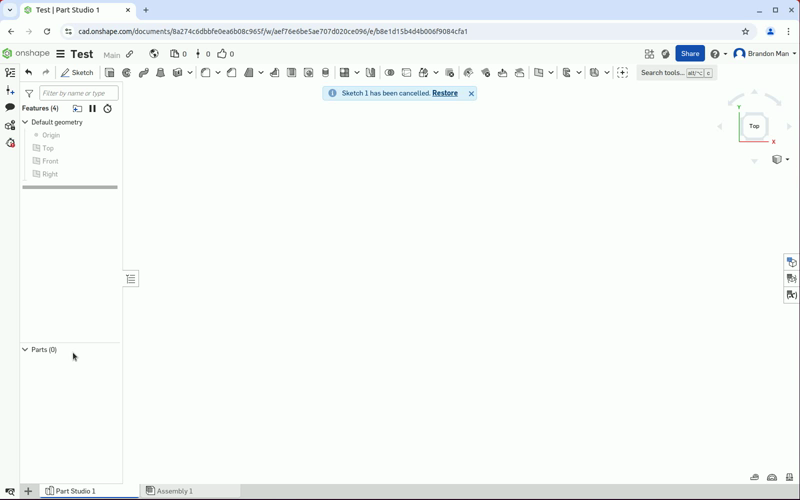
key(y)
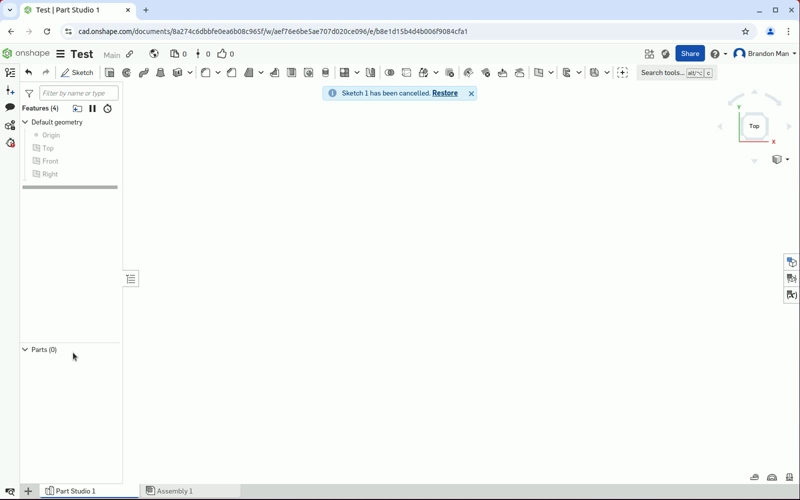
key(shift+p)
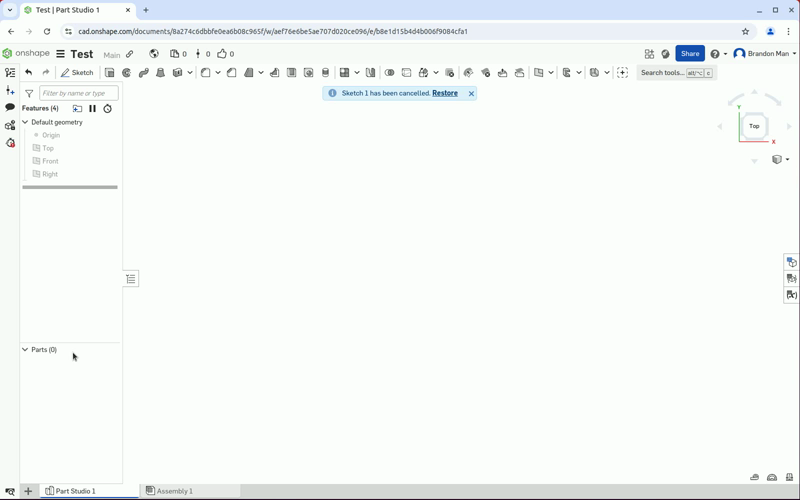
key(space)
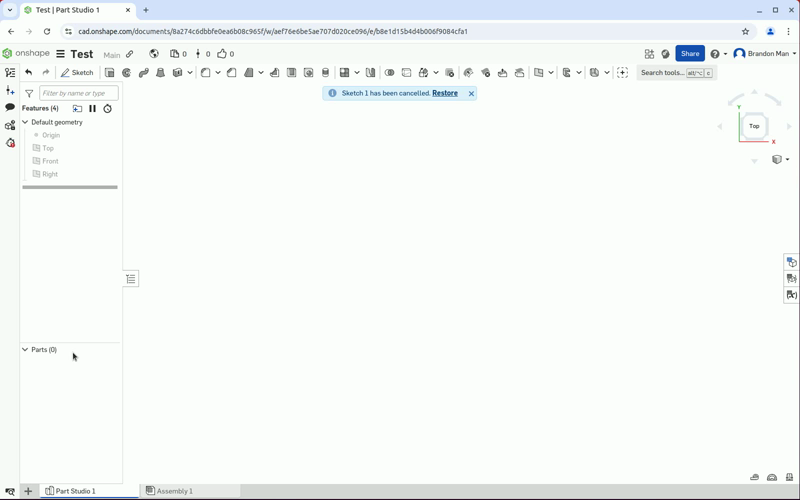
key_down(shift)
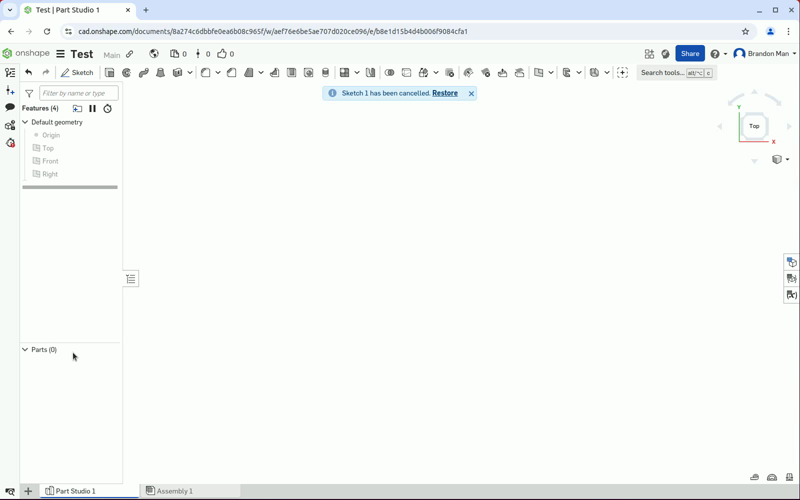
key(up)
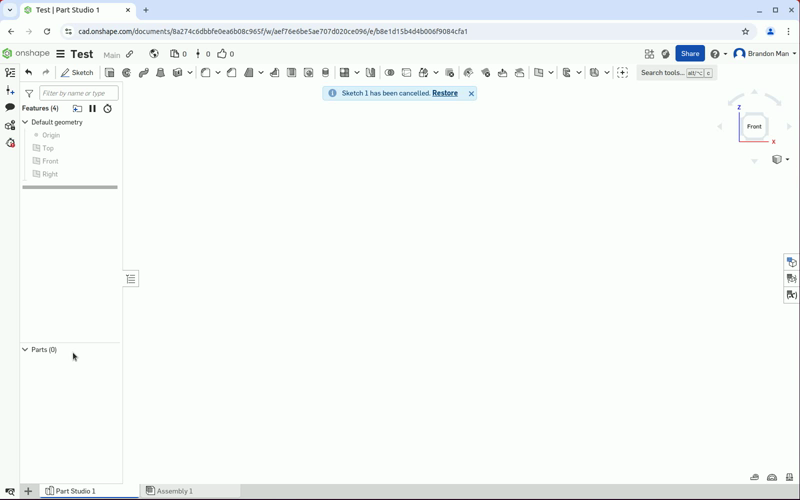
key_up(shift)
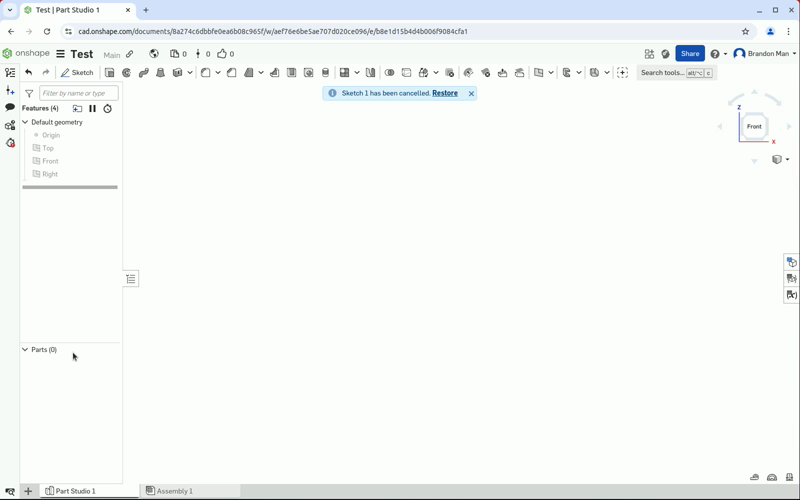
mouse_move(73, 352)
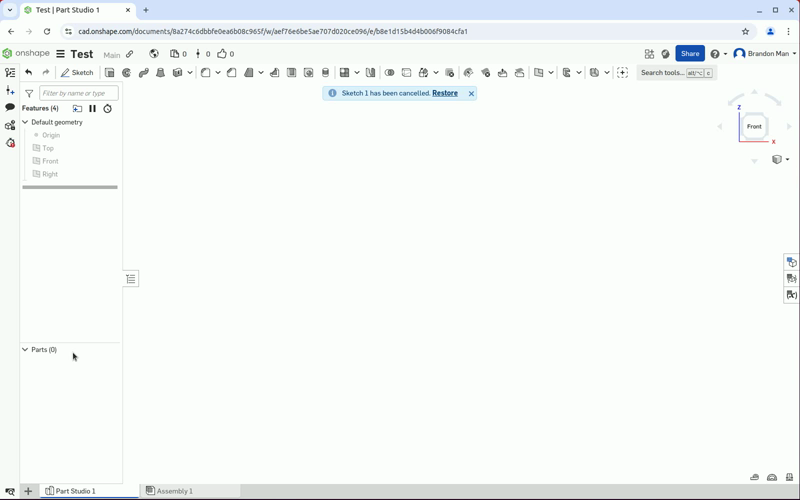
key(shift+y)
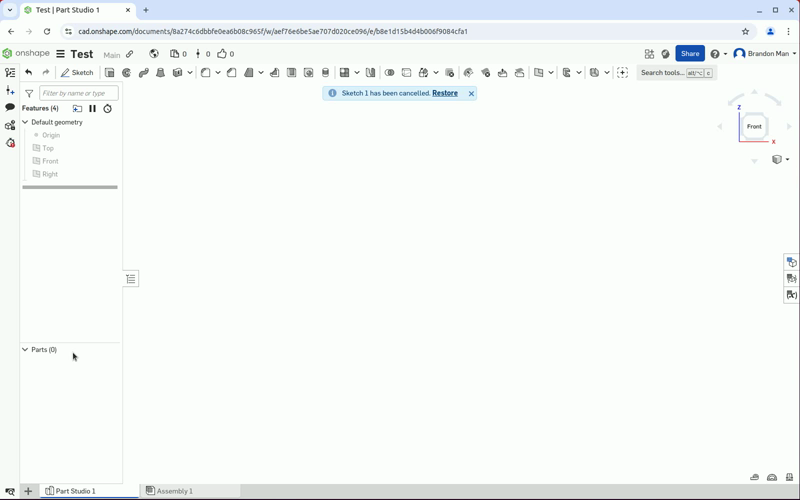
key(shift+s)
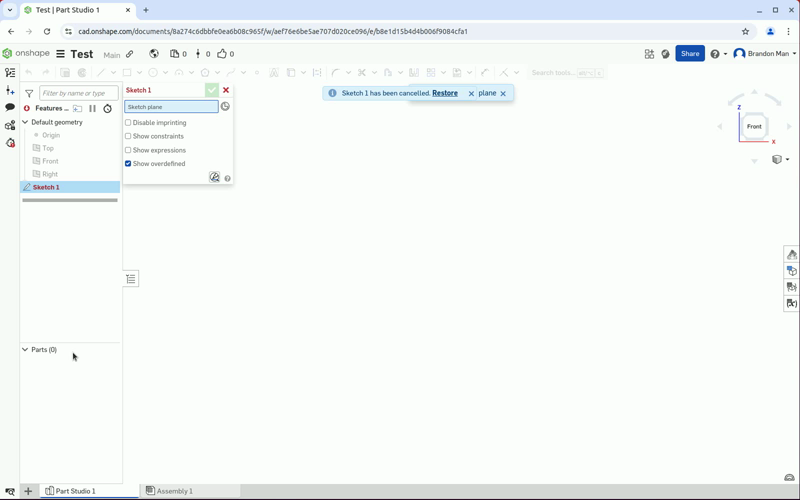
mouse_move(73, 163)
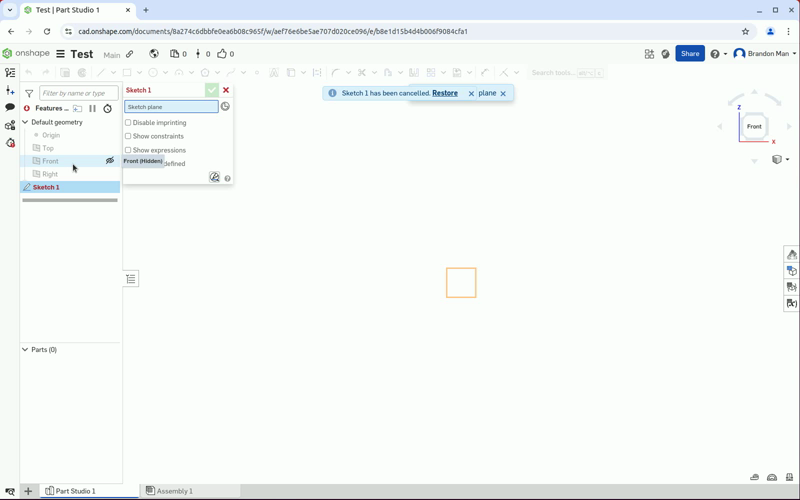
click(73, 163)
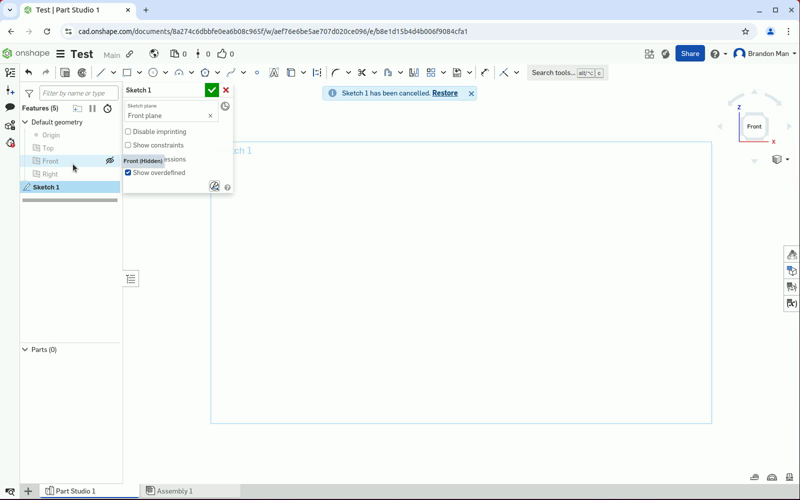
mouse_move(73, 352)
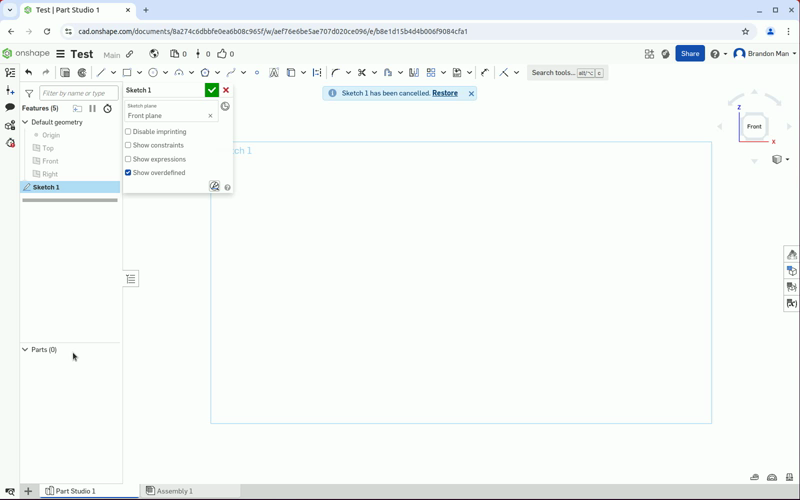
key(y)
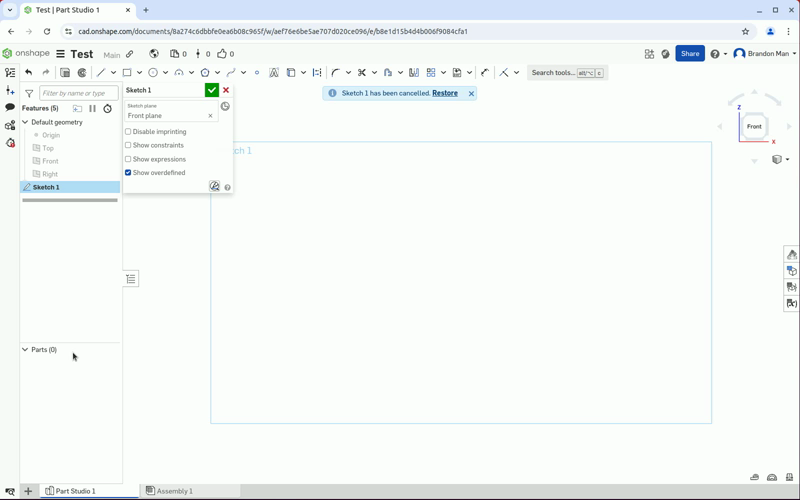
key(l)
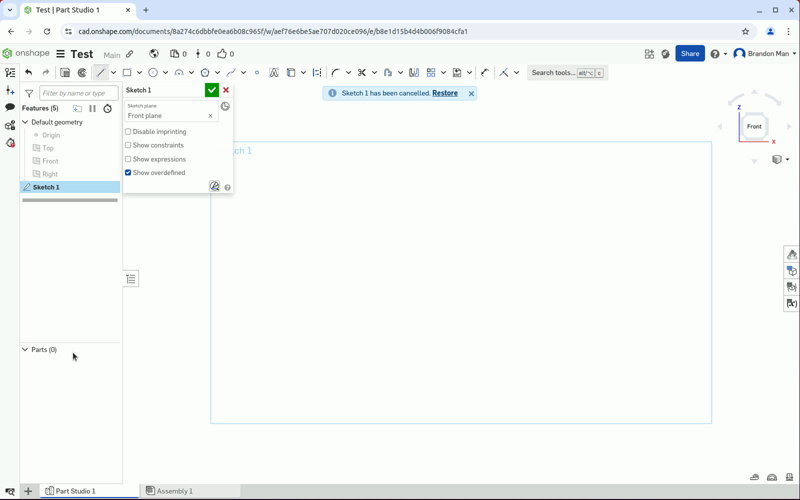
key_down(shift)
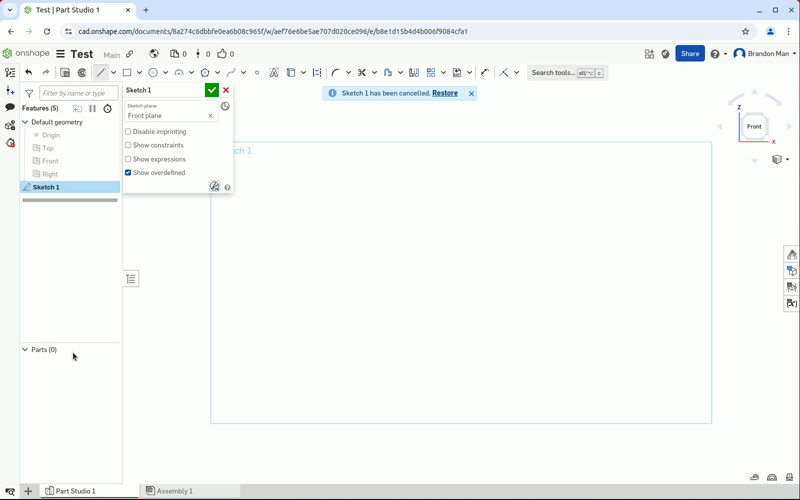
mouse_move(393, 368)
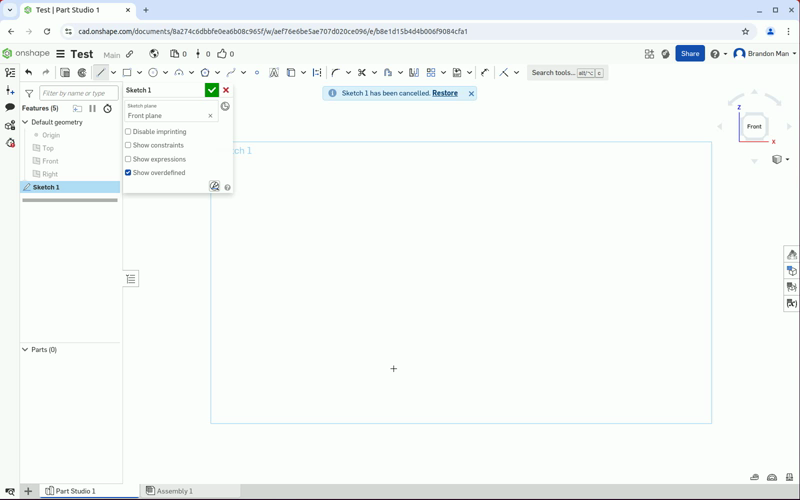
click(393, 368)
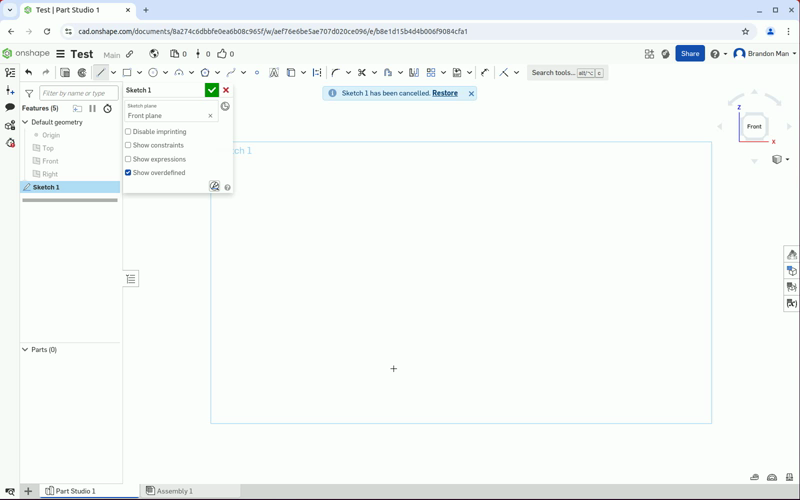
key_up(shift)
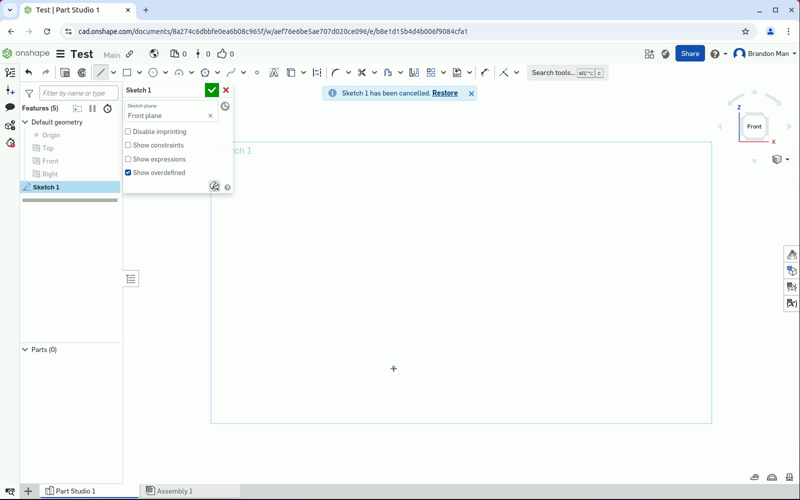
key_down(shift)
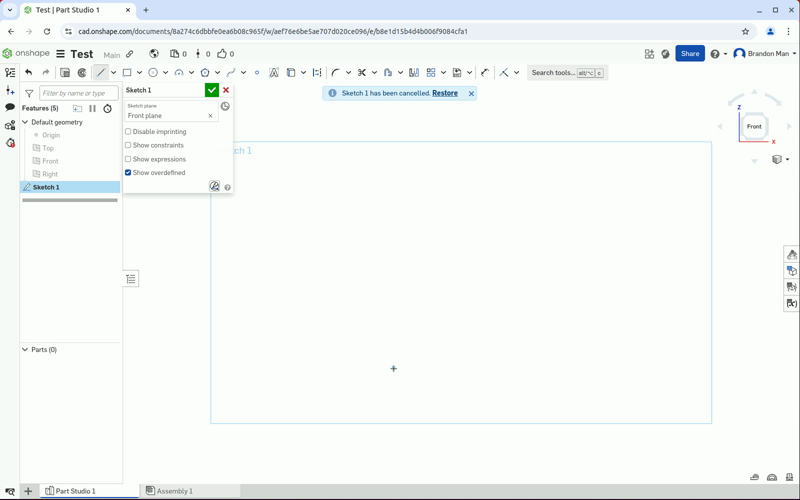
mouse_move(550, 368)
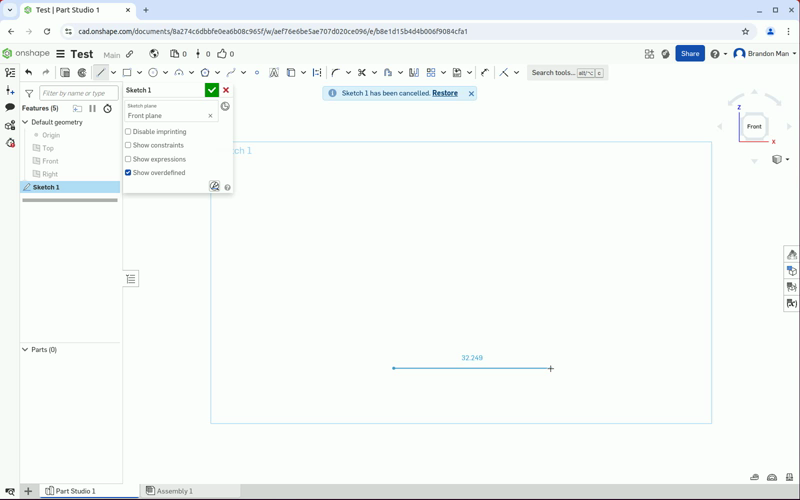
click(550, 368)
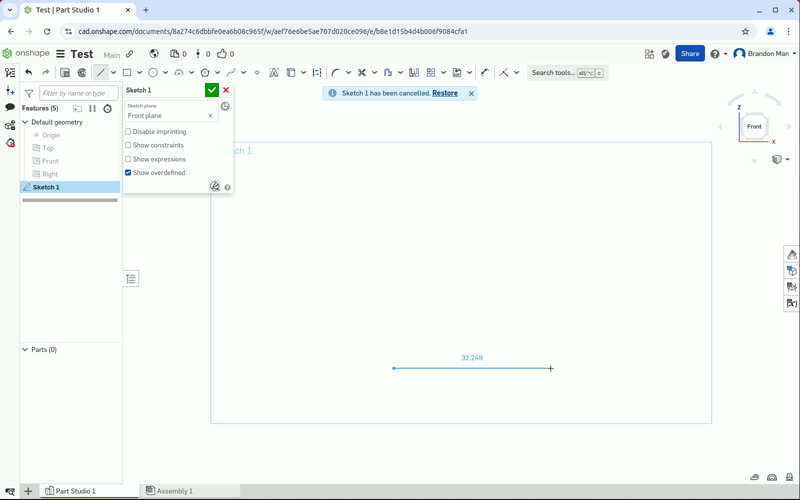
key_up(shift)
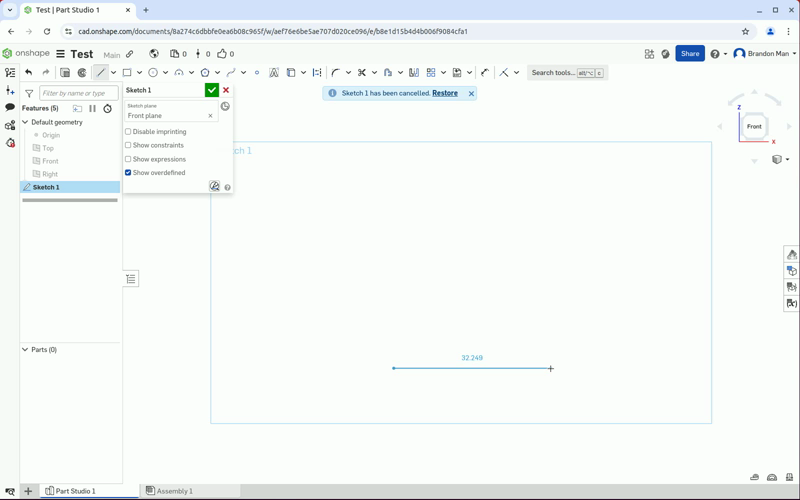
key_down(shift)
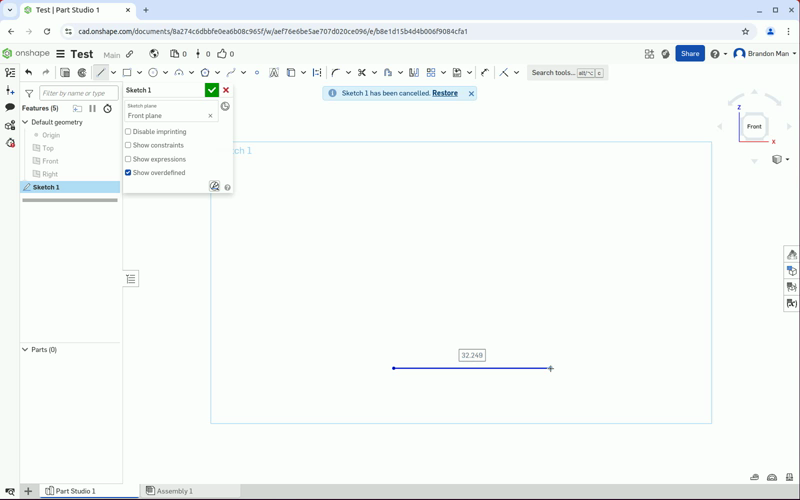
mouse_move(580, 368)
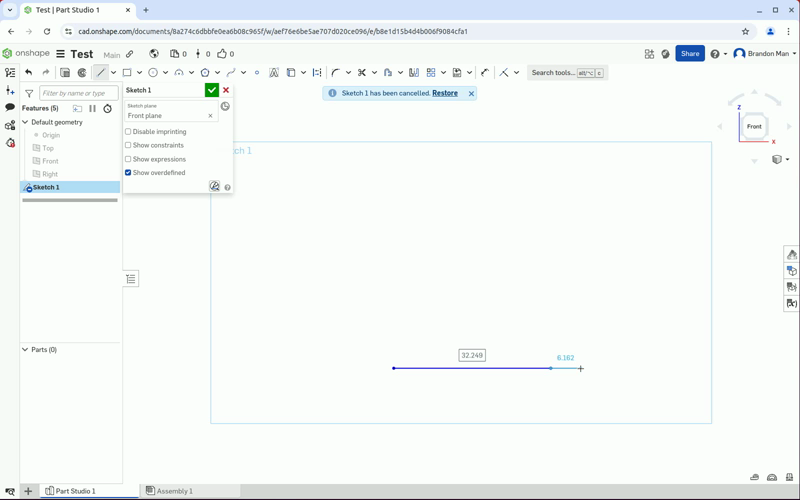
mouse_move(550, 324)
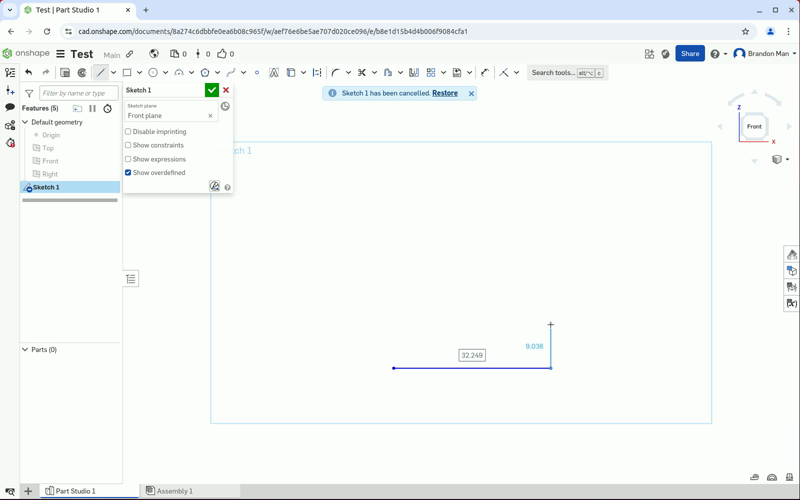
click(550, 324)
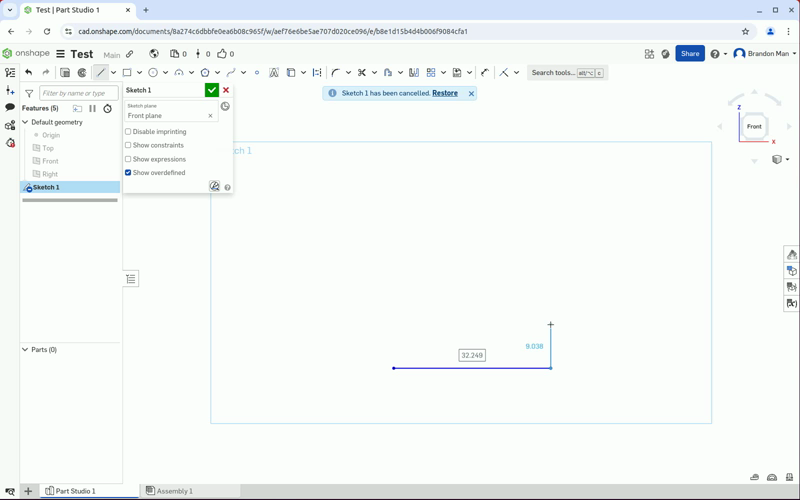
key_up(shift)
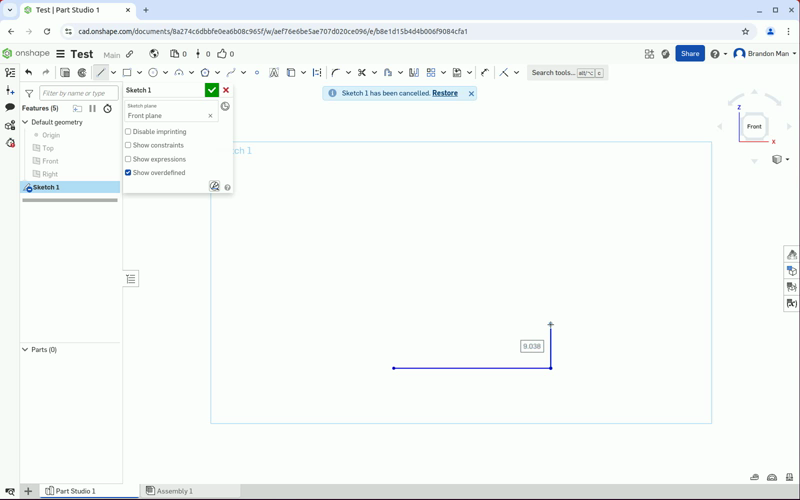
key_down(shift)
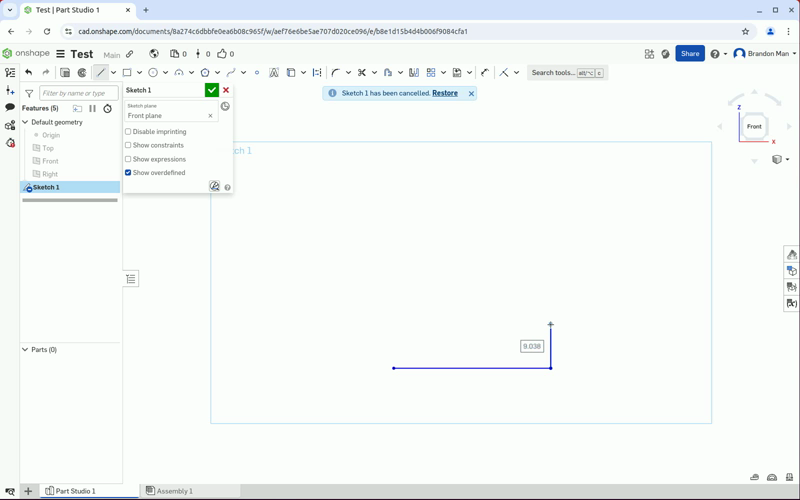
mouse_move(438, 324)
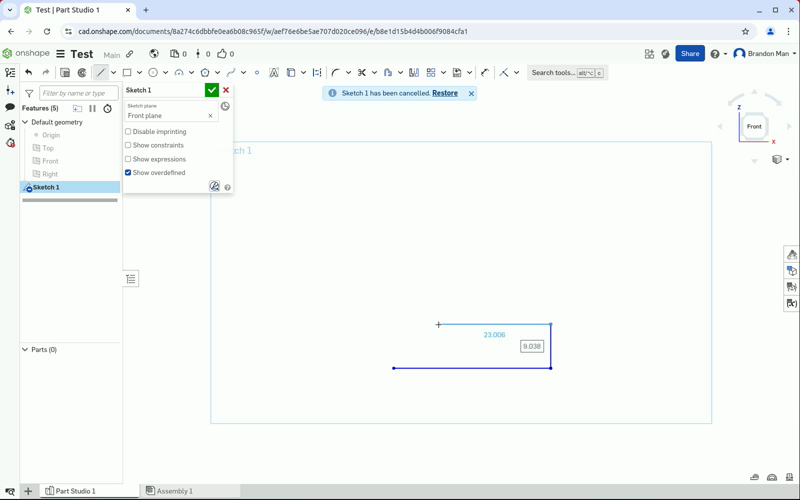
click(438, 324)
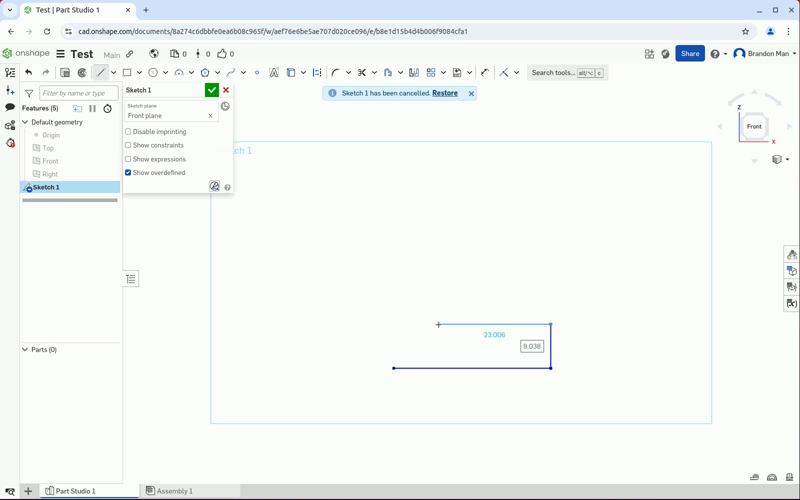
key_up(shift)
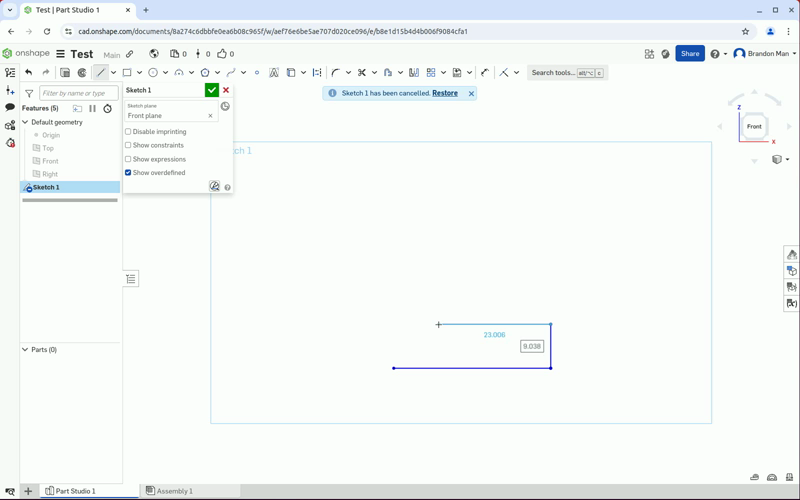
key_down(shift)
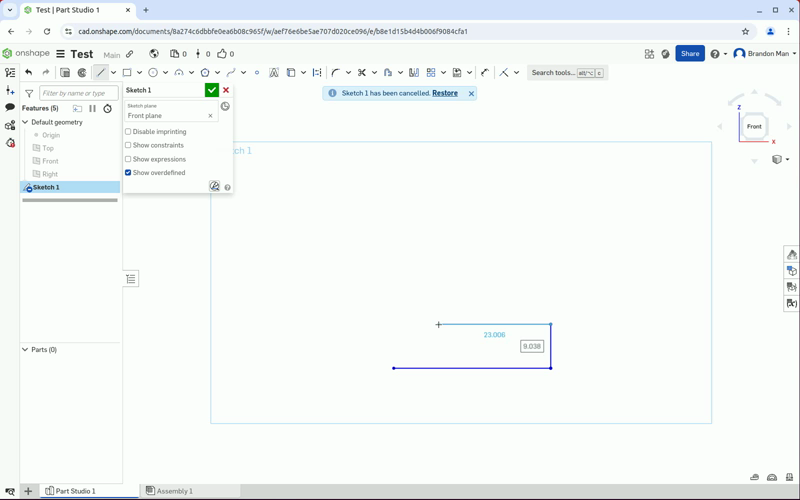
mouse_move(438, 256)
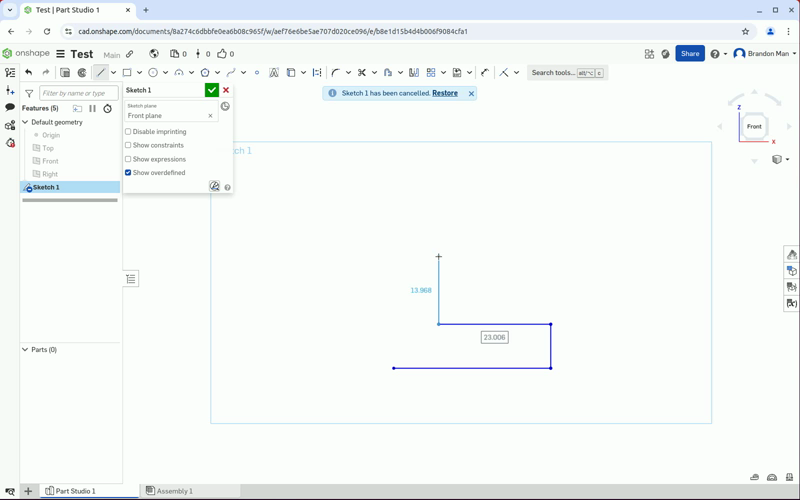
click(438, 256)
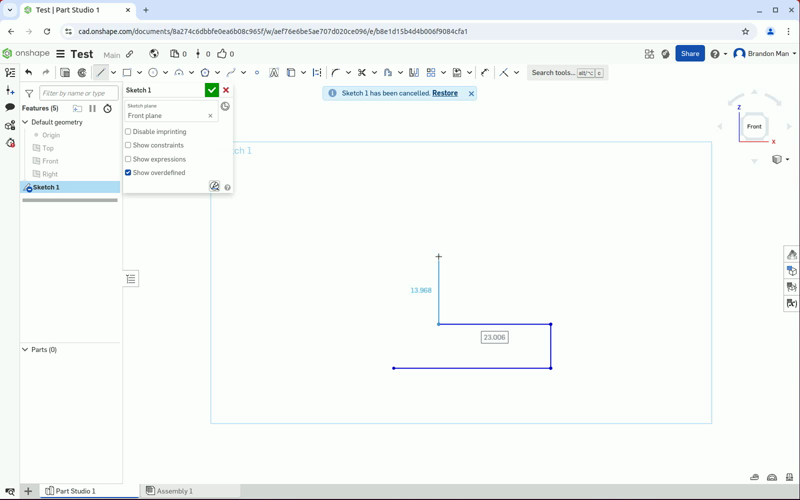
key_up(shift)
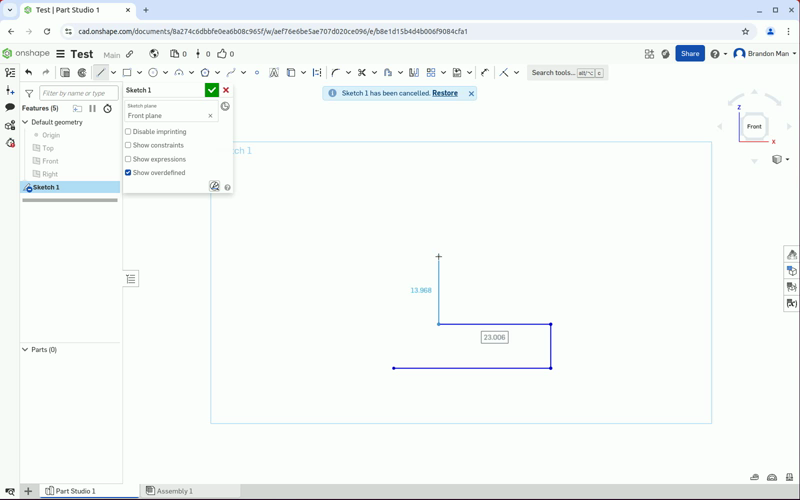
key_down(shift)
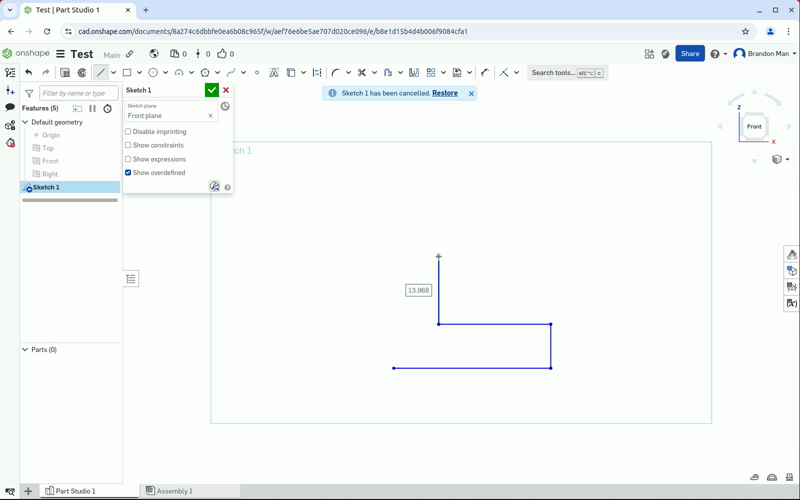
mouse_move(468, 256)
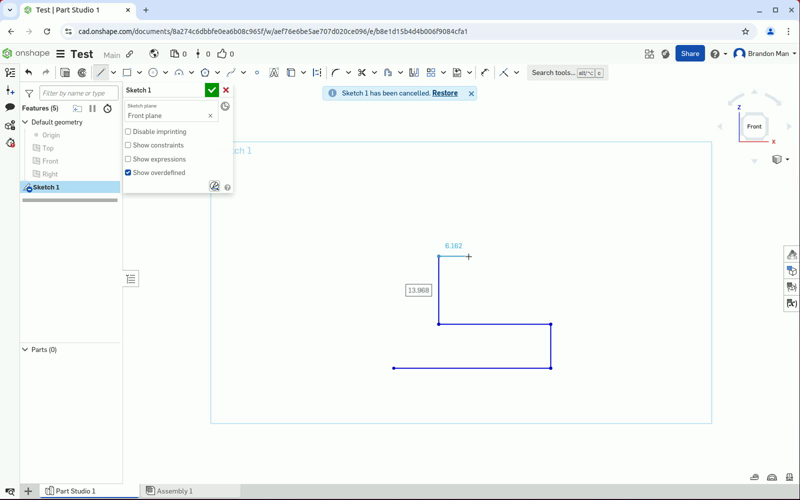
mouse_move(393, 256)
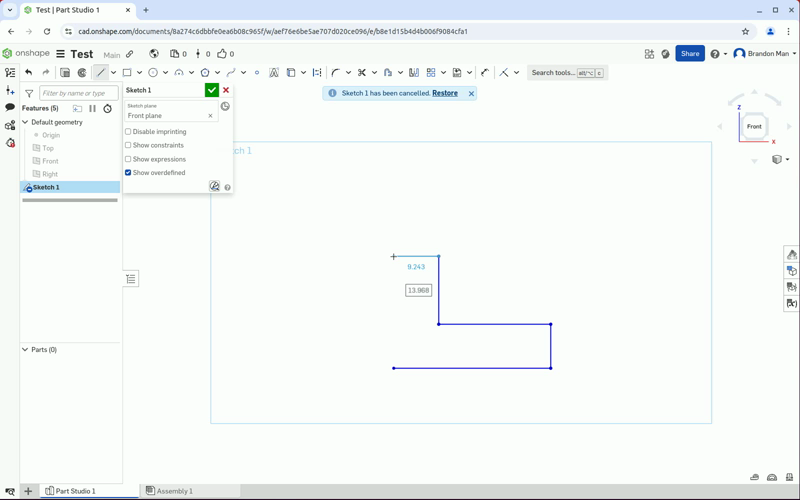
click(393, 256)
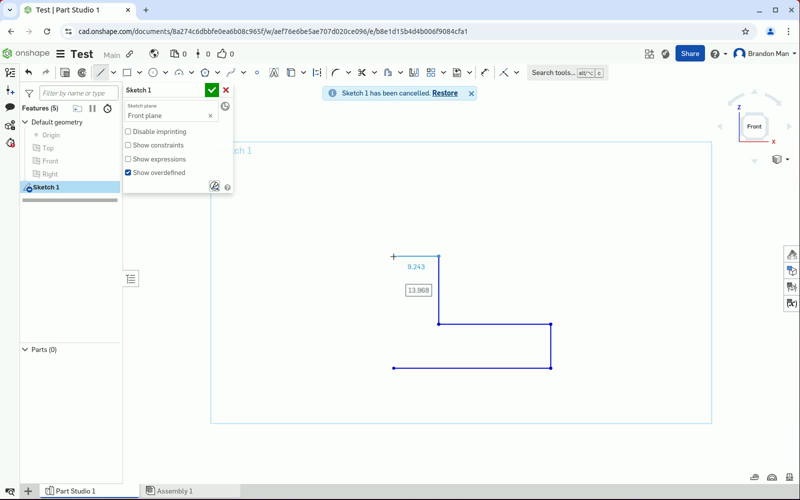
key_up(shift)
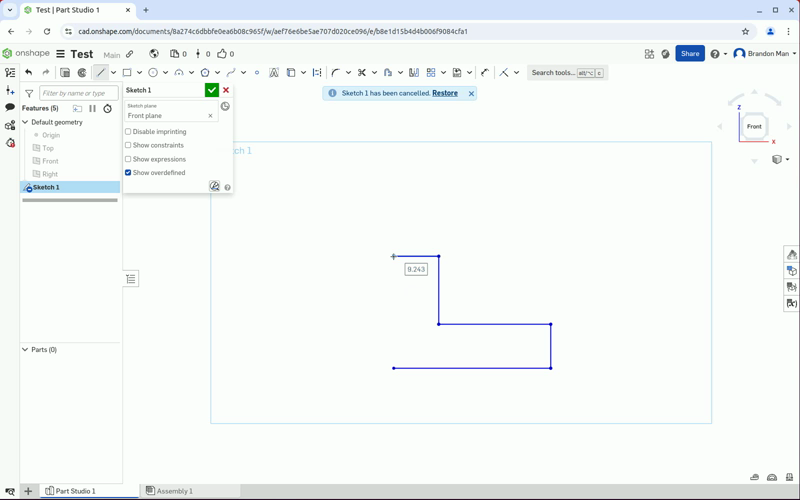
key_down(shift)
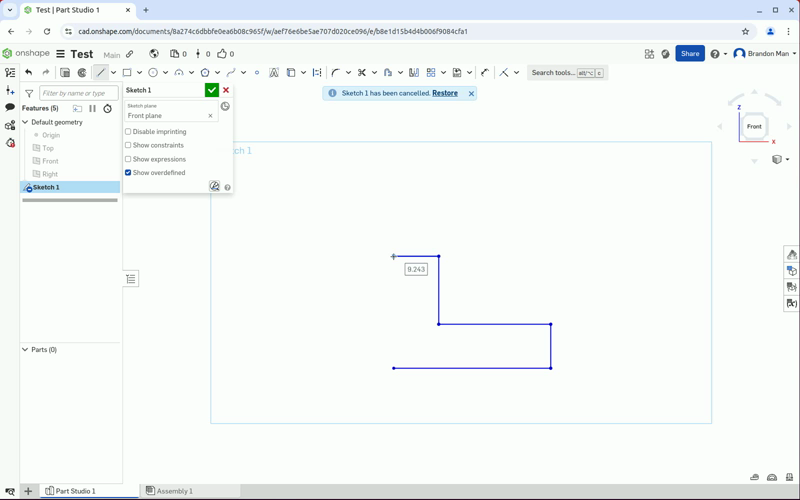
mouse_move(393, 368)
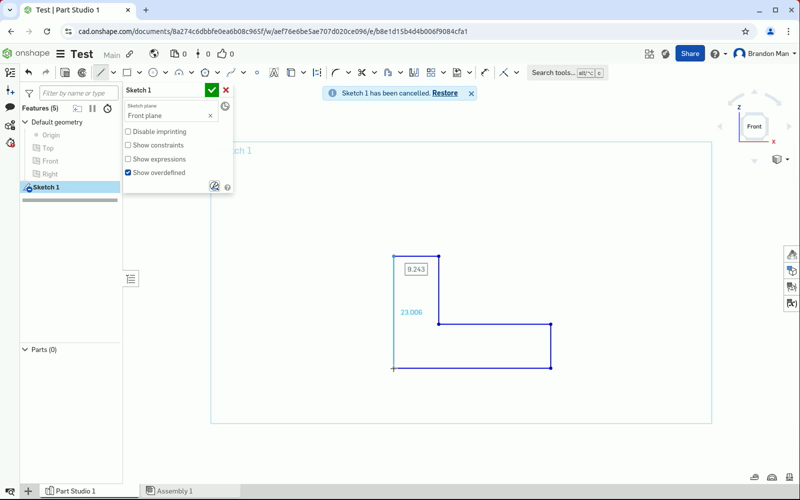
key_up(shift)
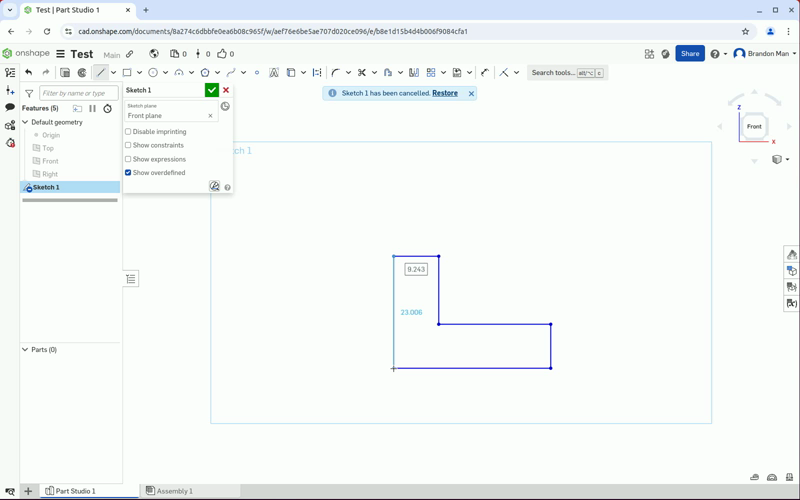
click(393, 368)
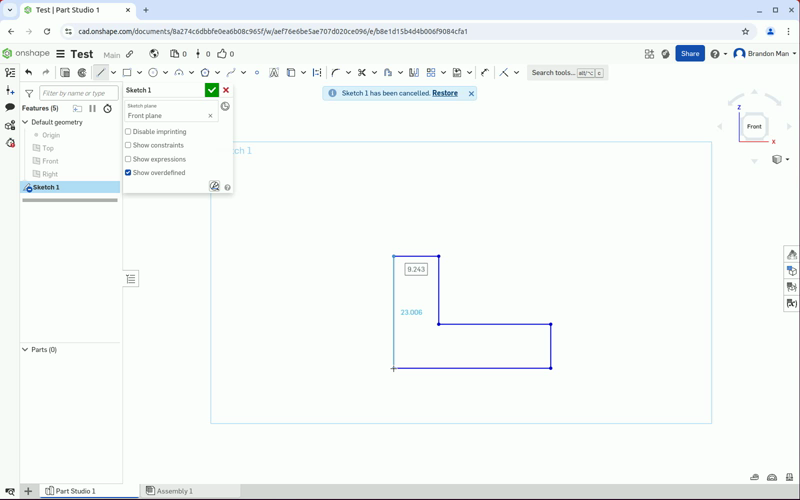
key(esc)
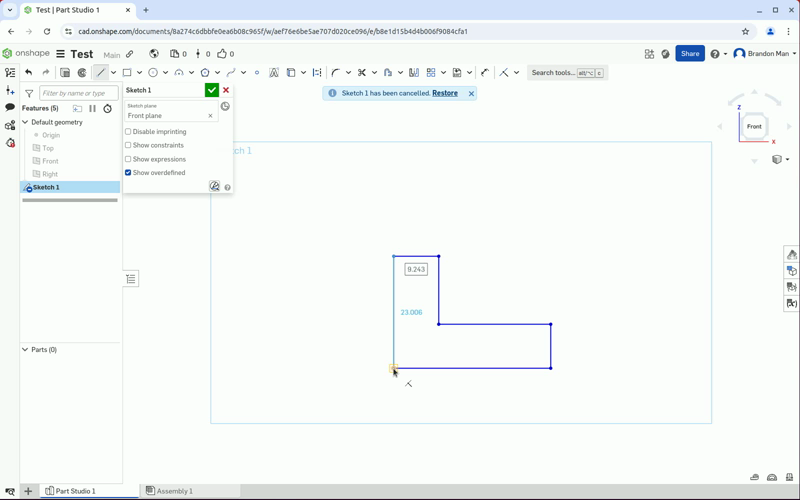
mouse_move(431, 312)
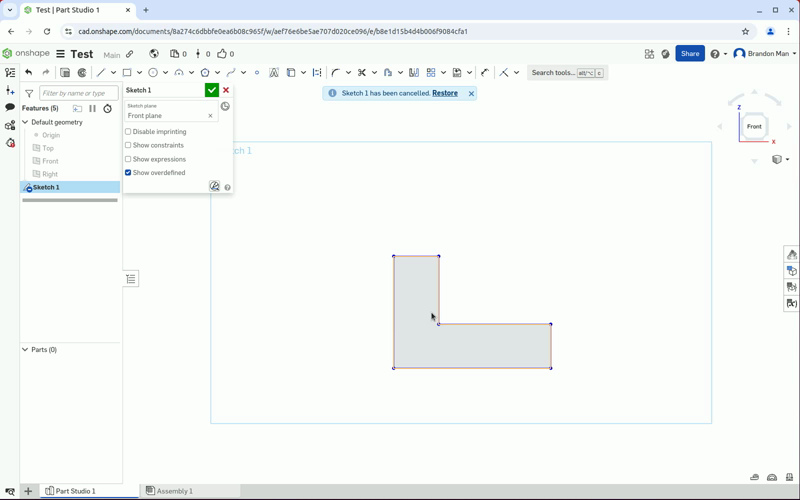
click(431, 312)
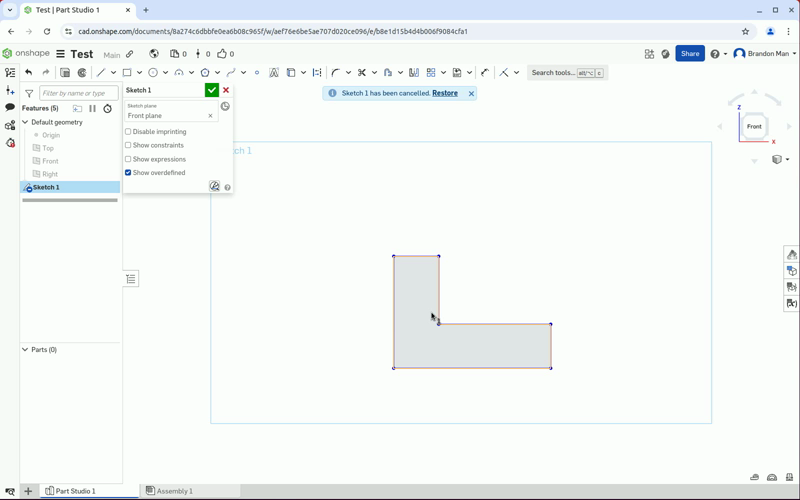
mouse_move(73, 352)
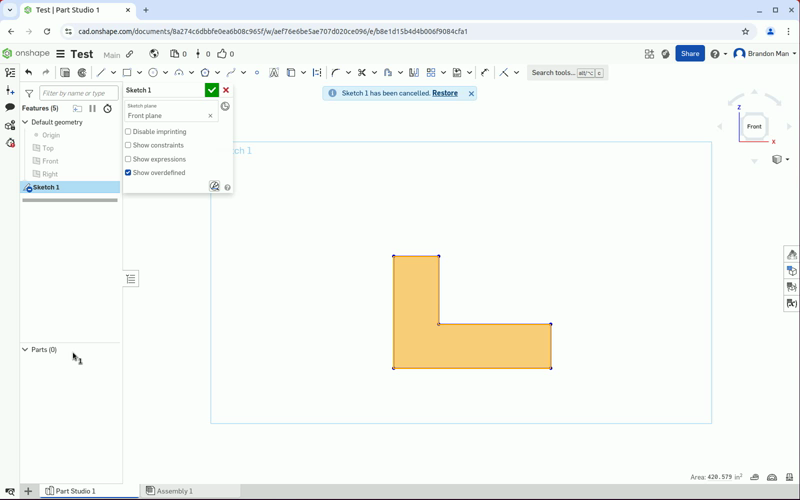
key(shift+y)
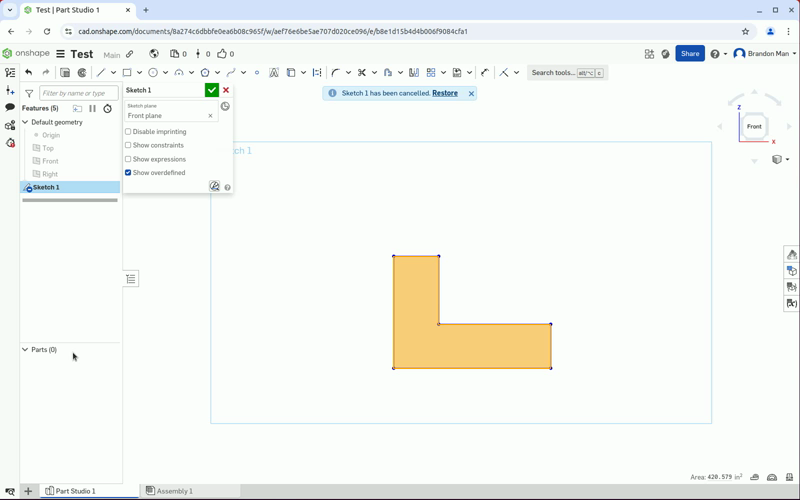
key(shift+e)
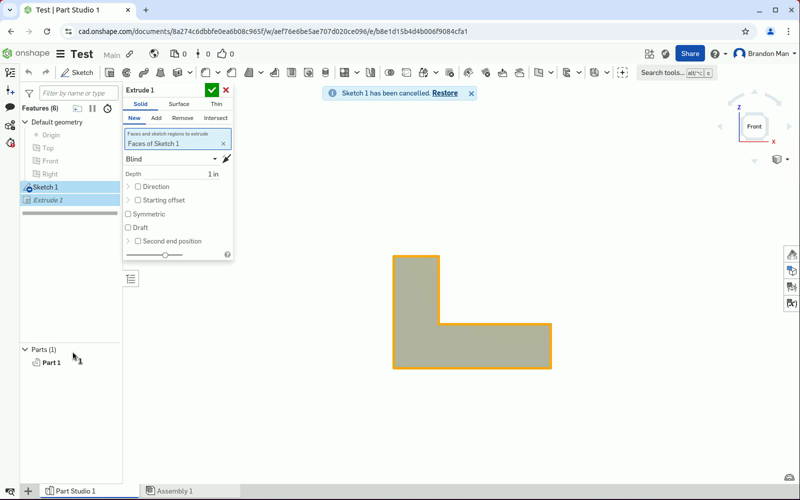
mouse_move(143, 106)
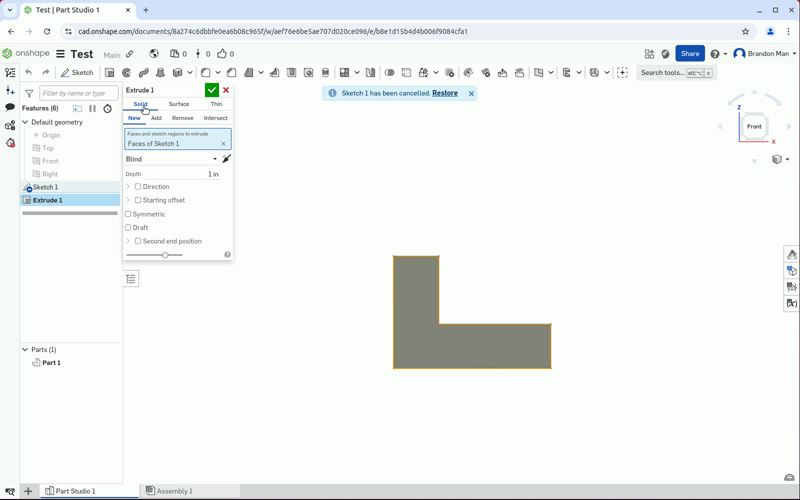
click(143, 106)
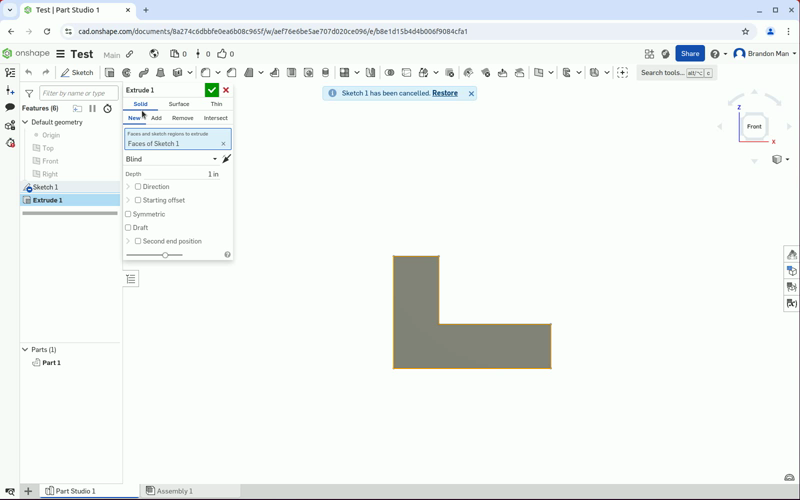
mouse_move(137, 120)
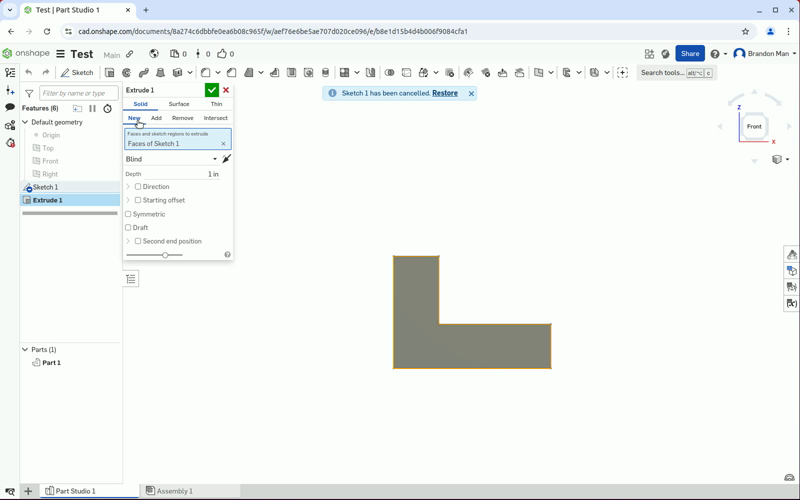
click(137, 120)
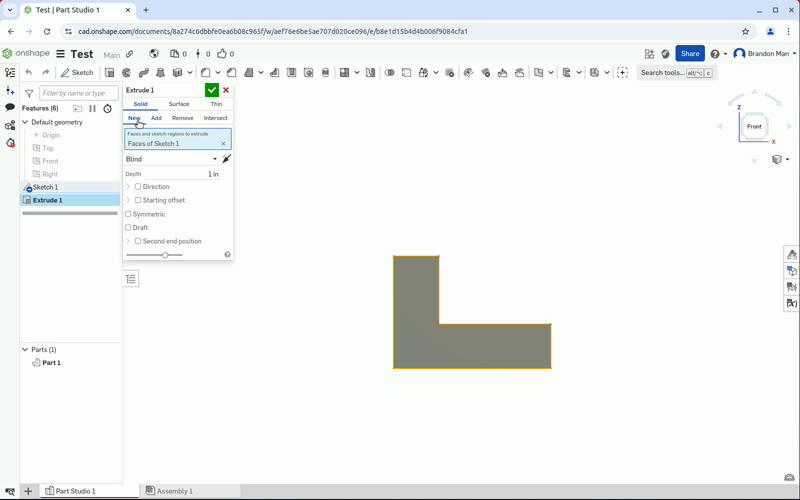
key(tab, 4)
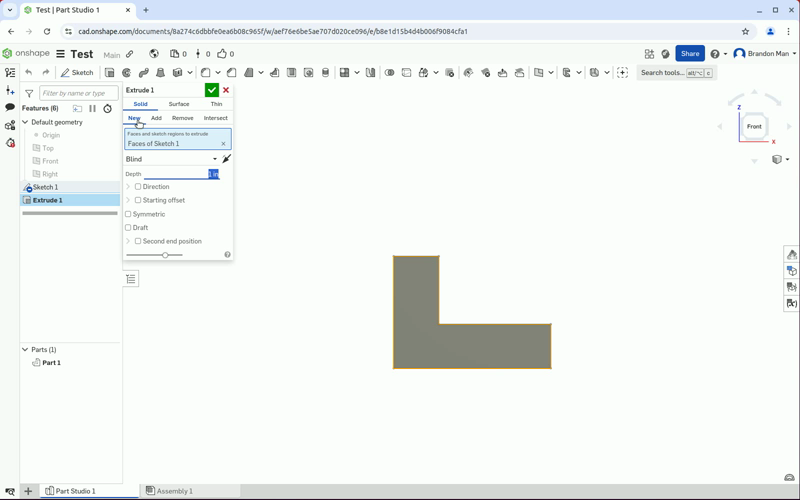
text(23.108)
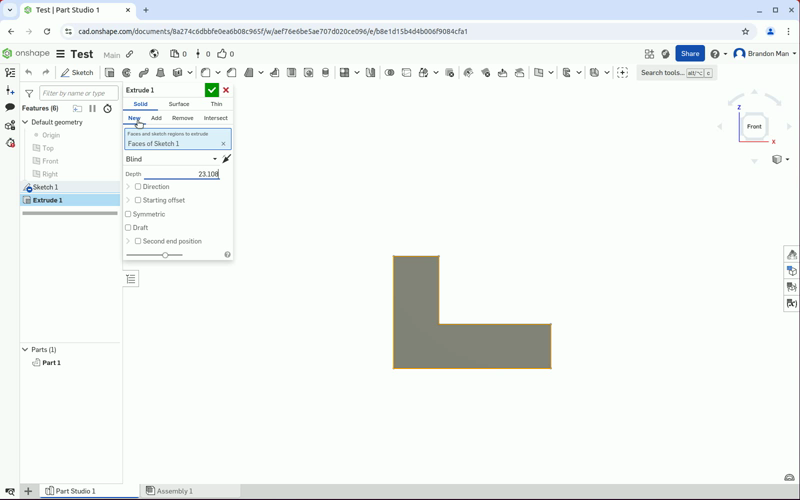
key(enter)
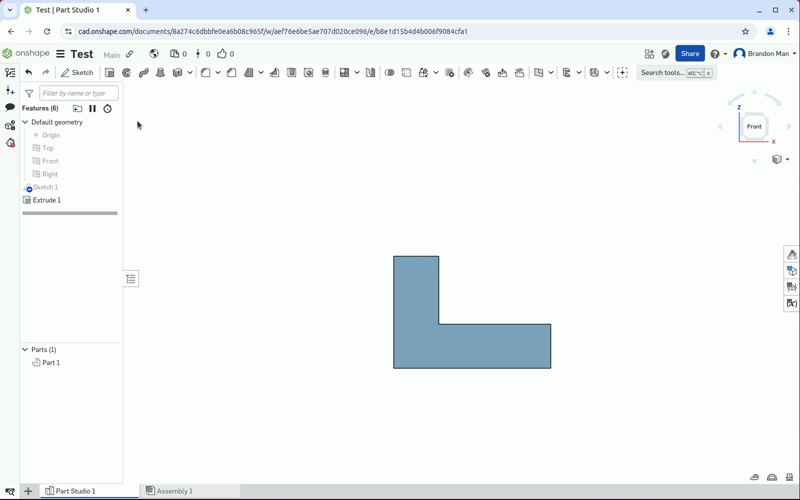
key(shift+h)
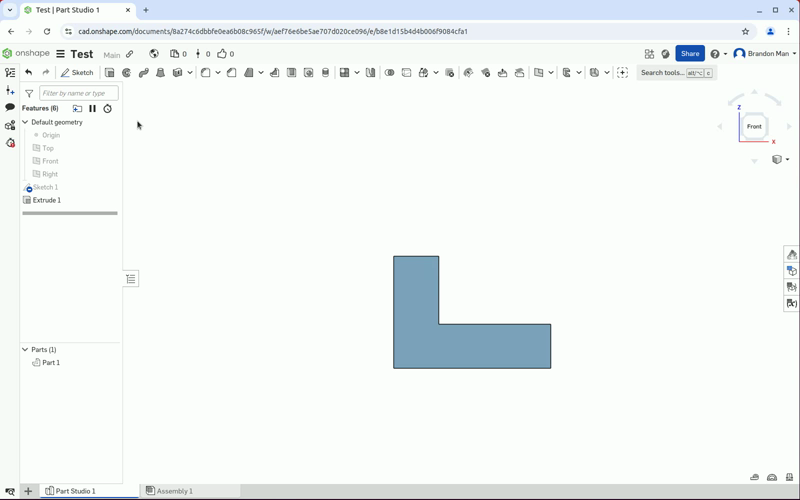
key(shift+h)
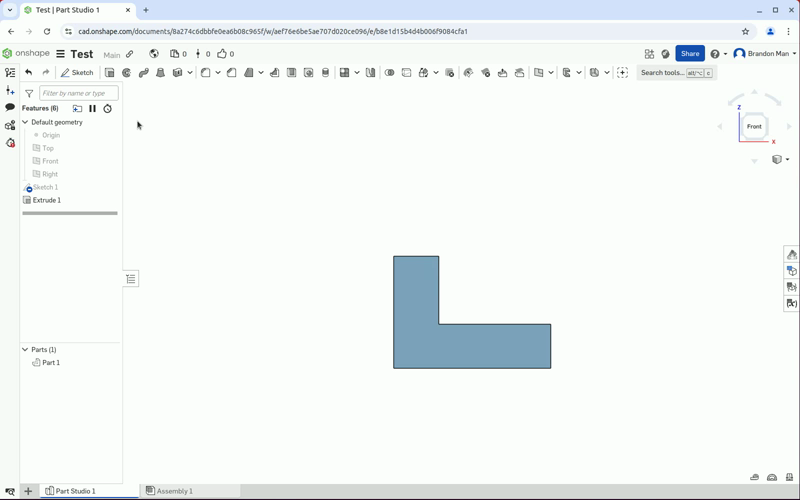
mouse_move(73, 189)
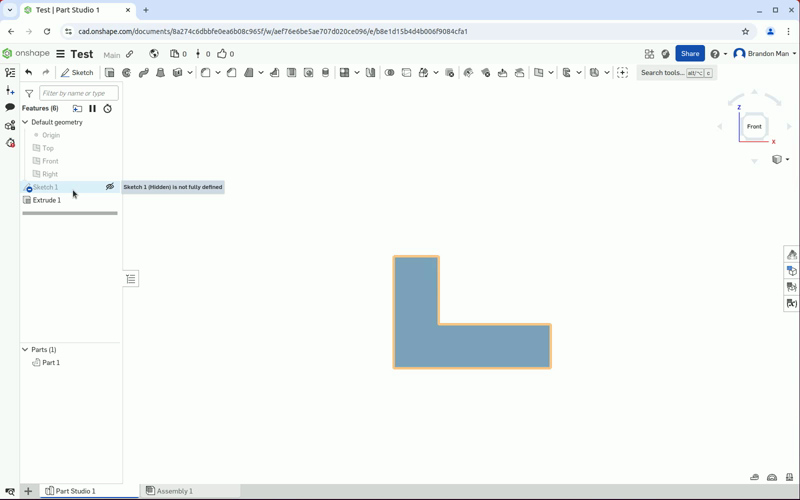
click(73, 189)
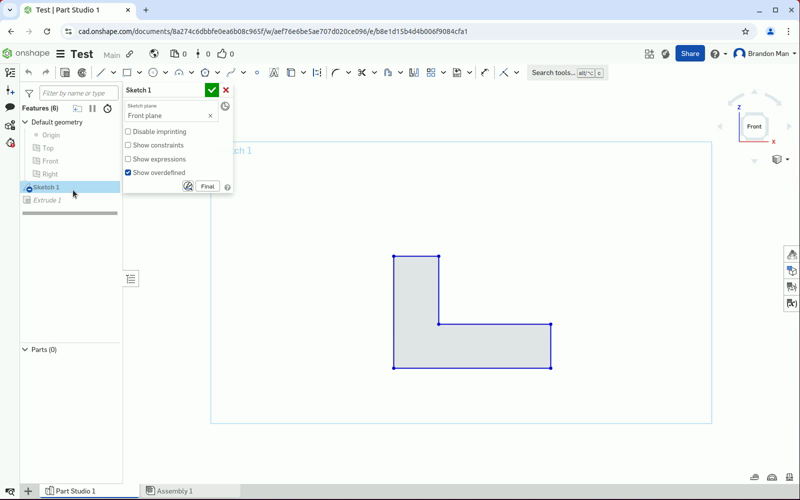
mouse_move(229, 92)
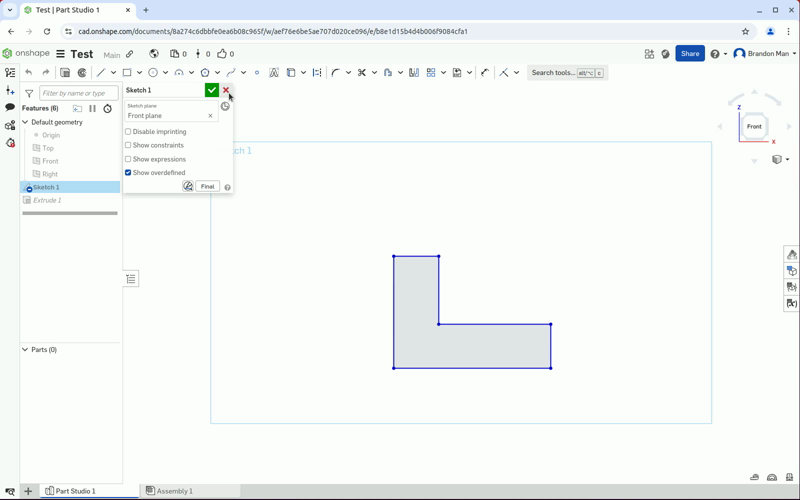
click(229, 92)
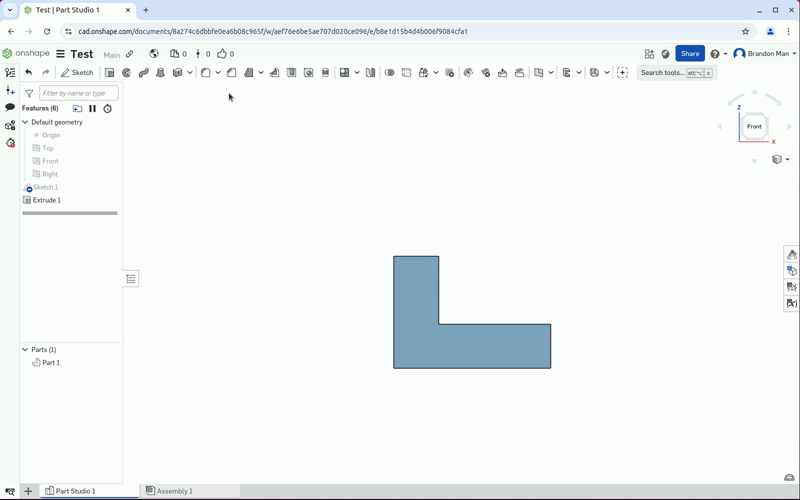
mouse_move(73, 352)
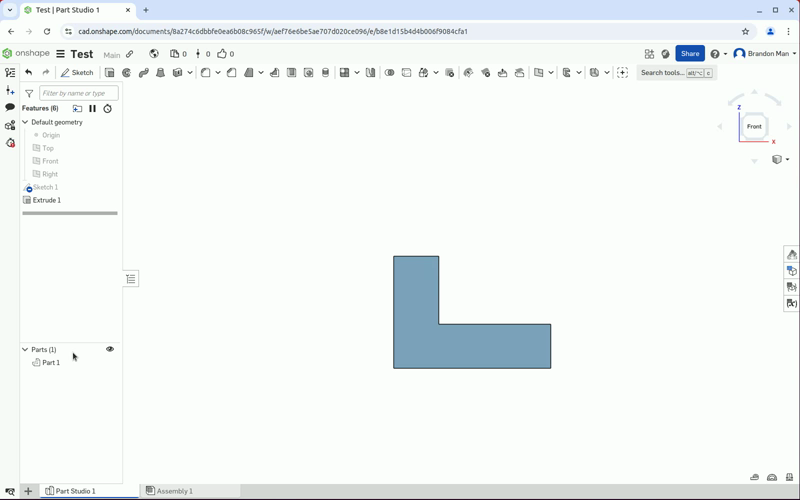
key(y)
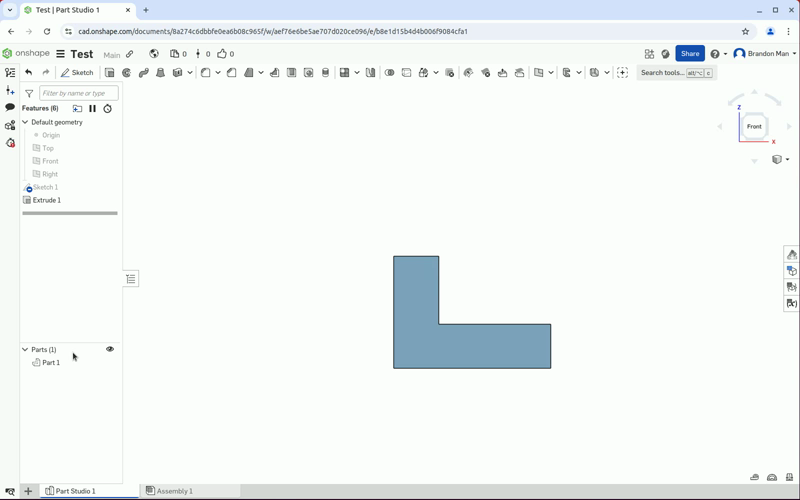
key(shift+p)
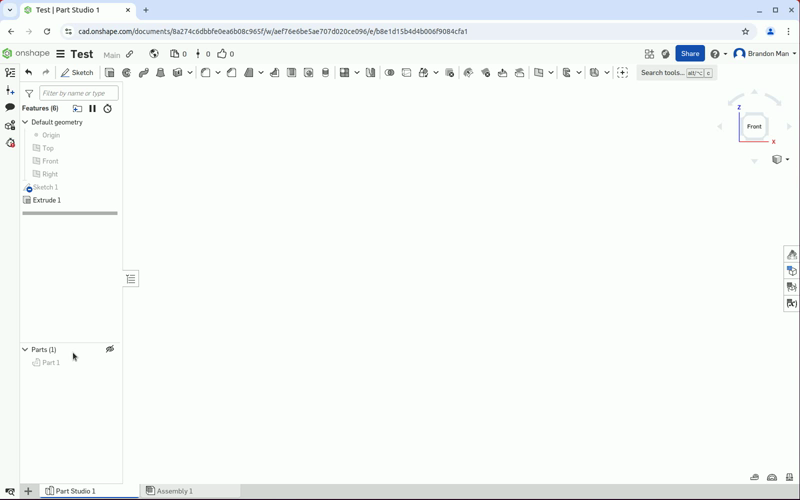
key(space)
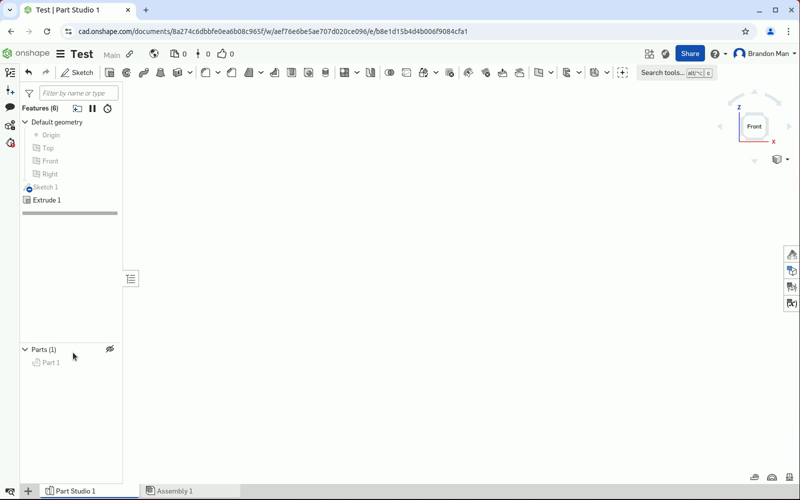
key_down(shift)
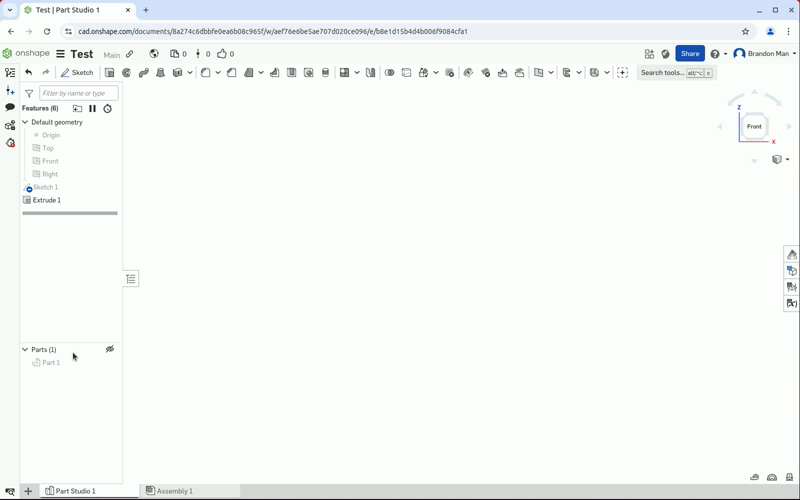
key(left)
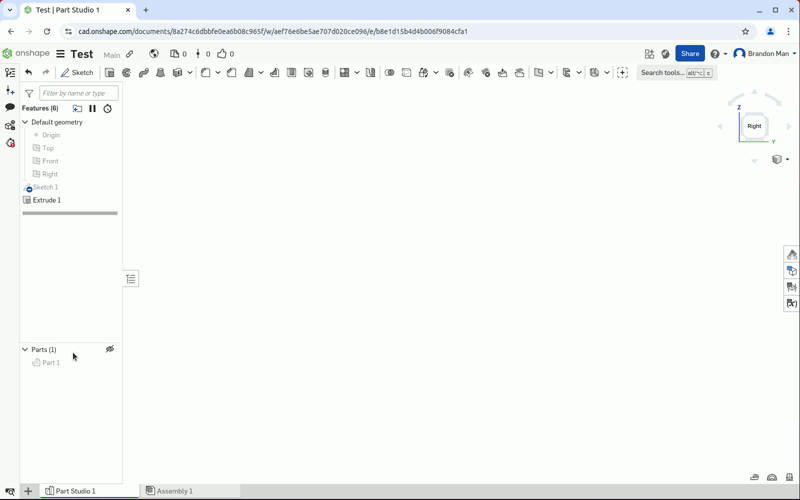
key_up(shift)
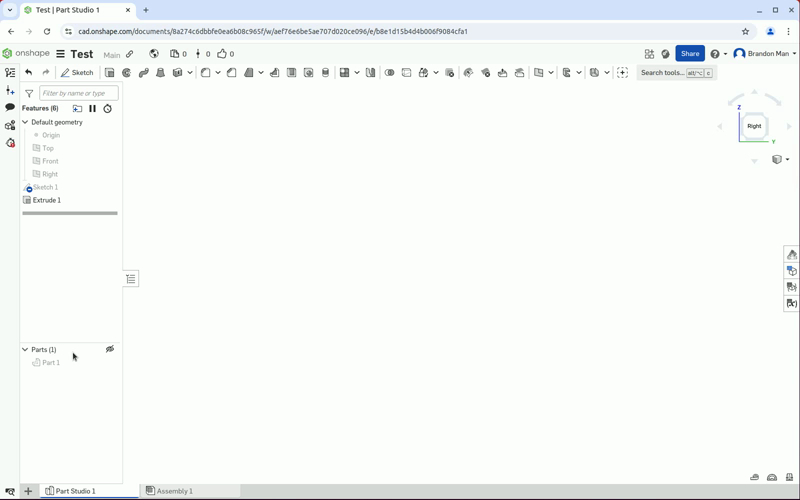
mouse_move(73, 352)
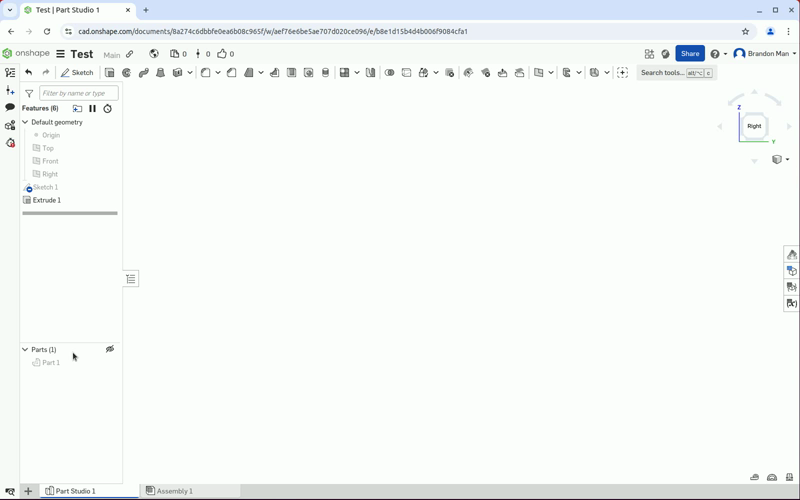
key(shift+y)
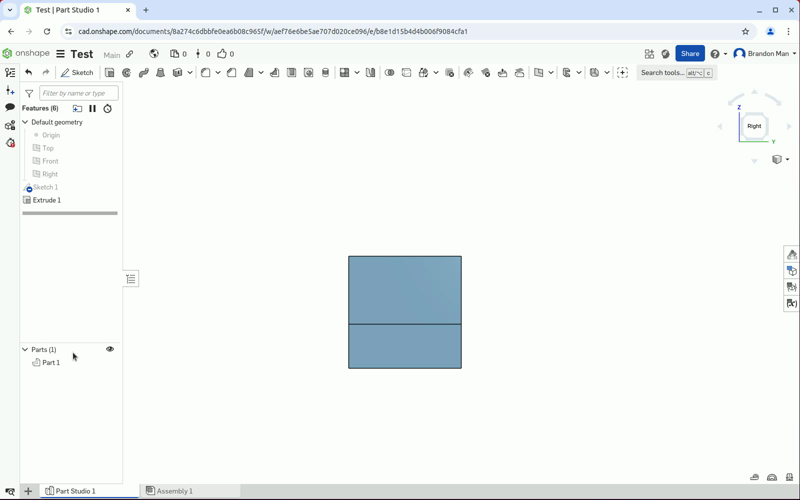
mouse_move(541, 75)
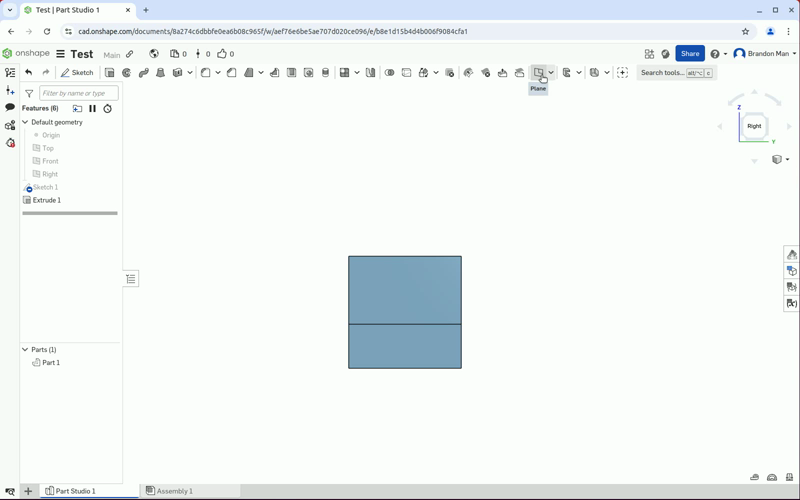
click(541, 75)
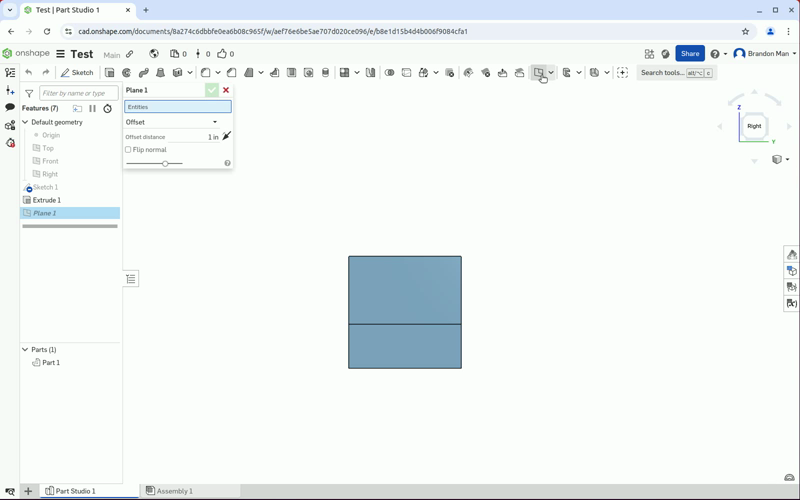
mouse_move(73, 176)
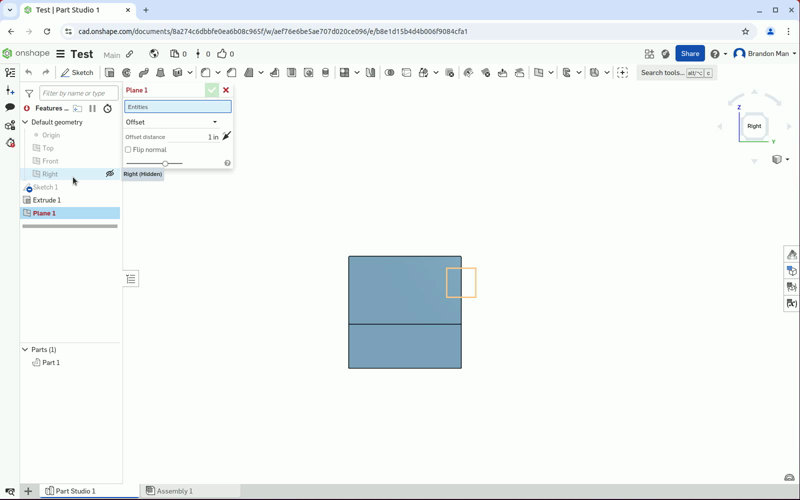
click(73, 176)
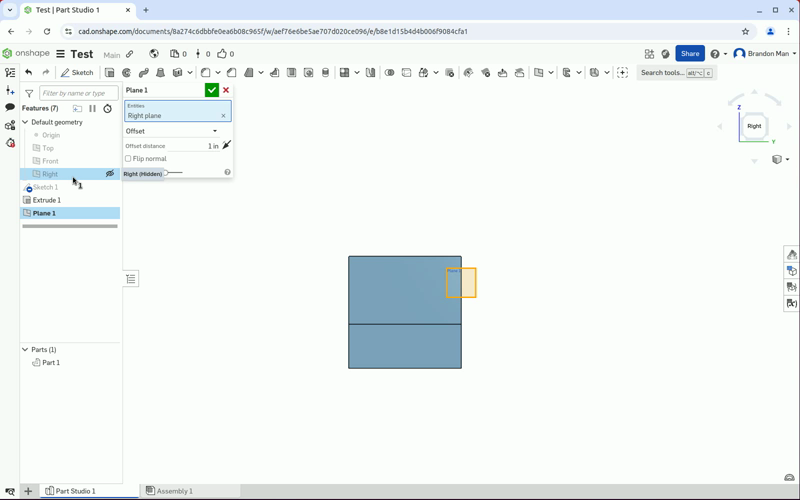
key(tab, 2)
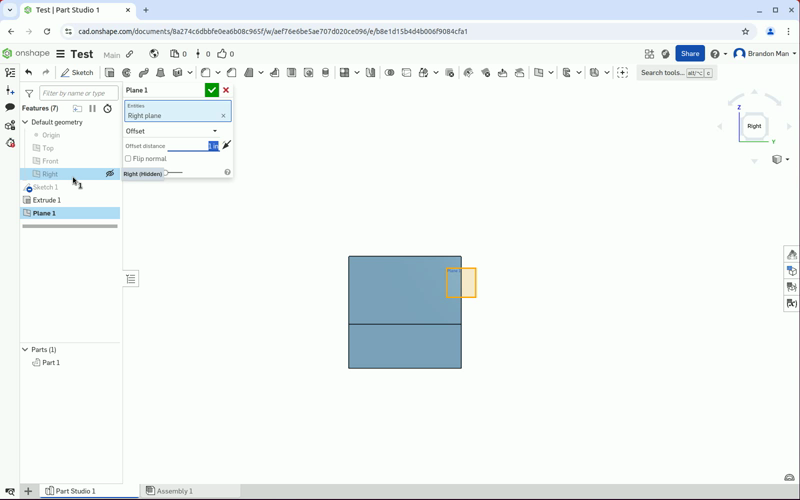
text(4.344)
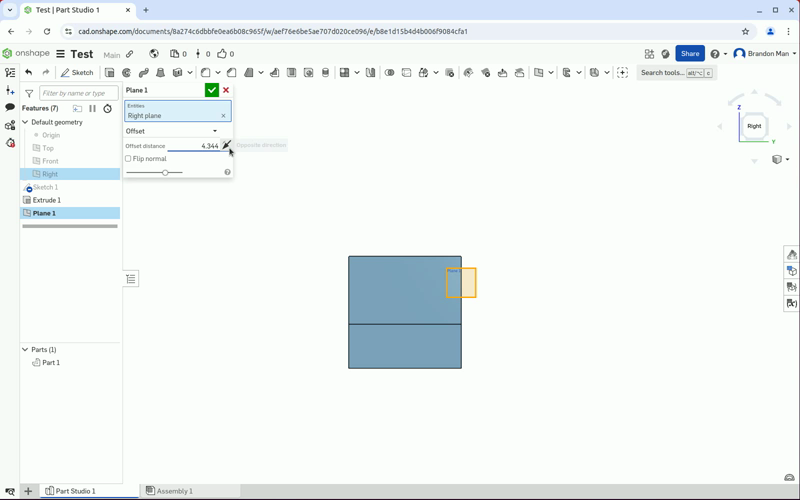
mouse_move(229, 147)
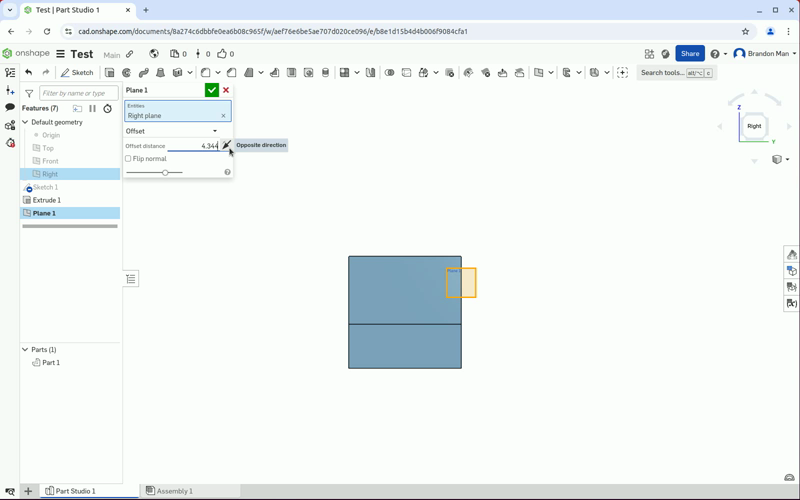
click(229, 147)
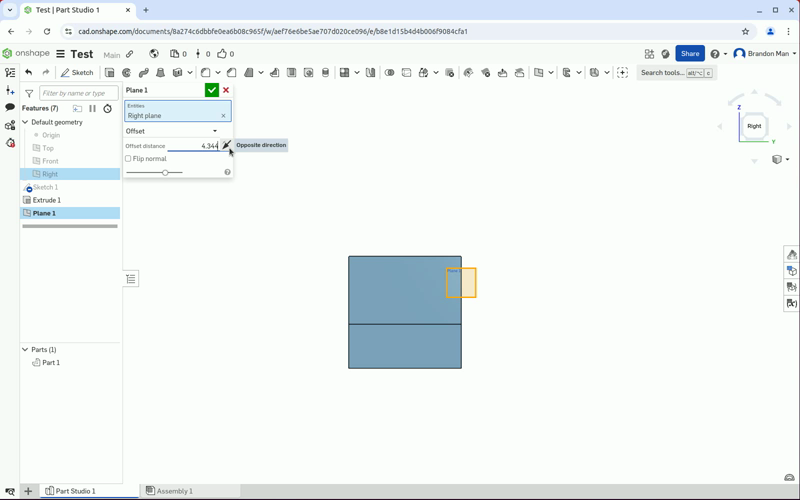
key(enter, 2)
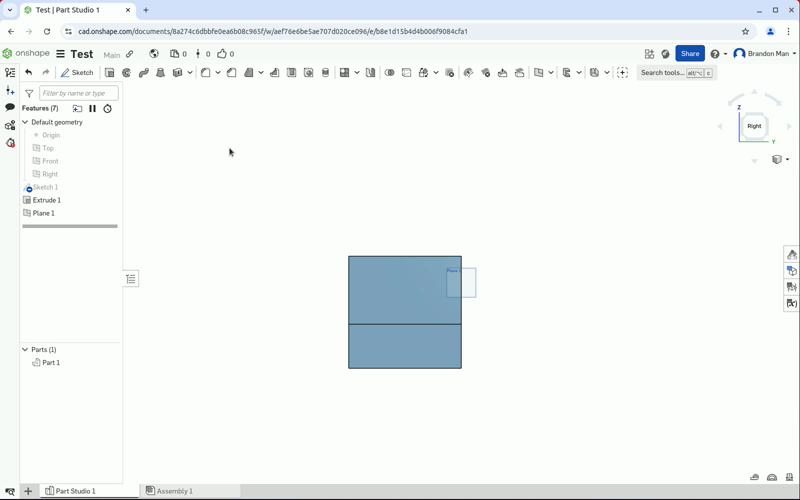
key(shift+s)
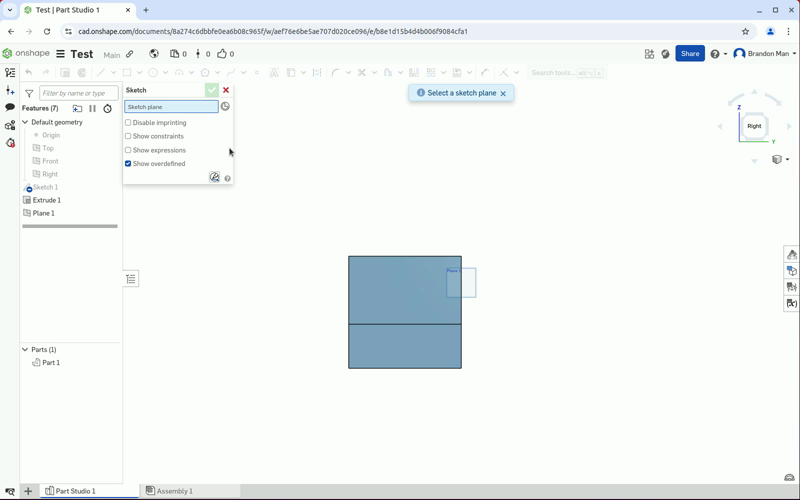
mouse_move(73, 215)
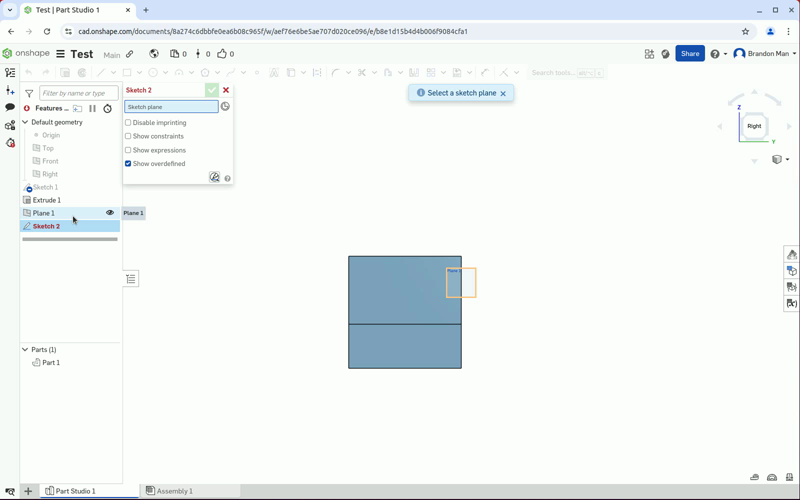
click(73, 215)
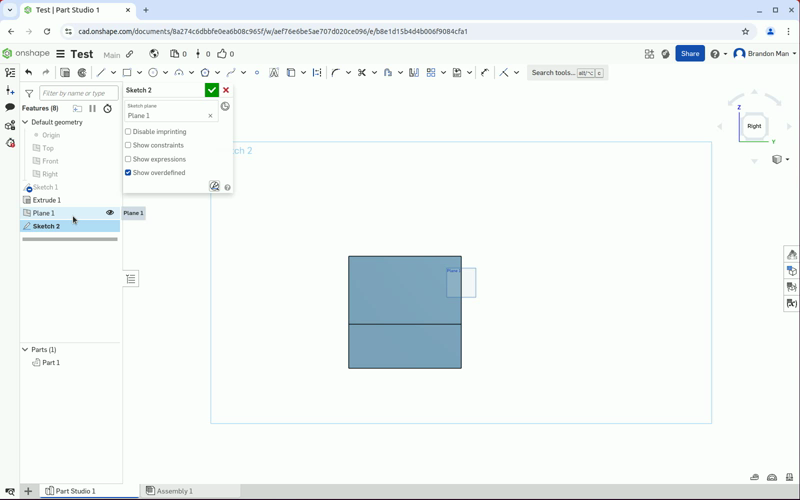
mouse_move(73, 352)
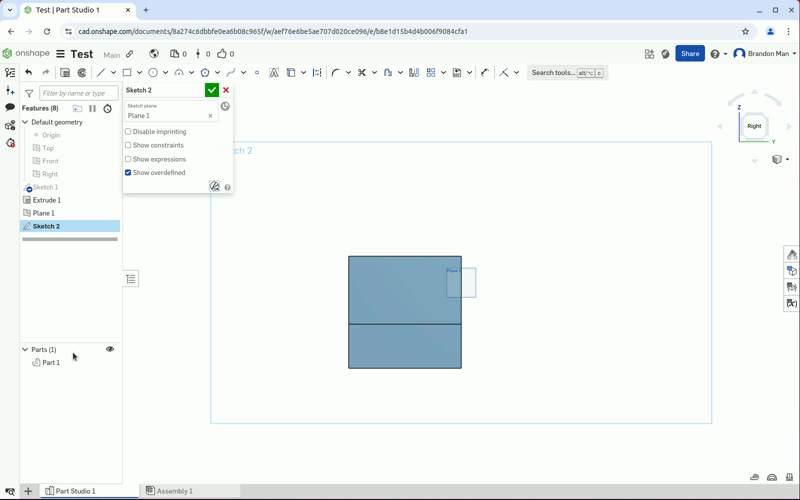
key(y)
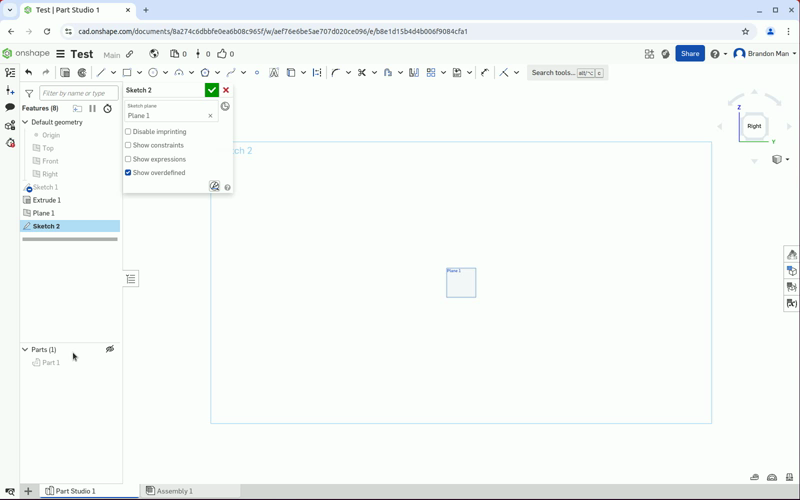
key(l)
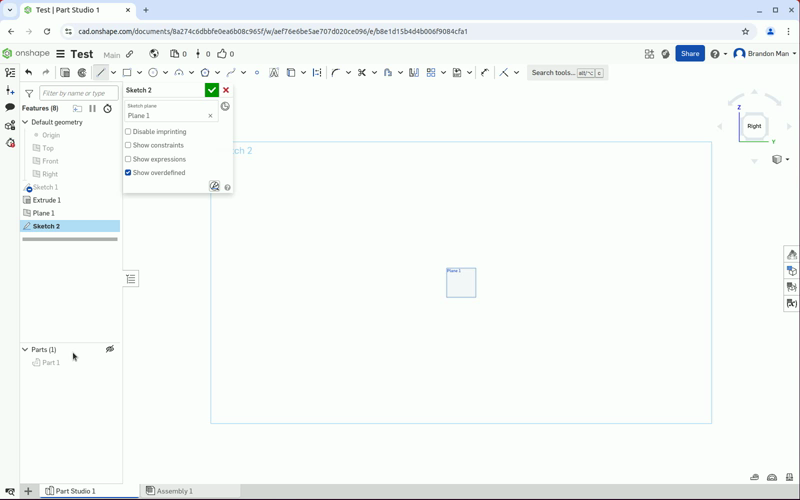
key_down(shift)
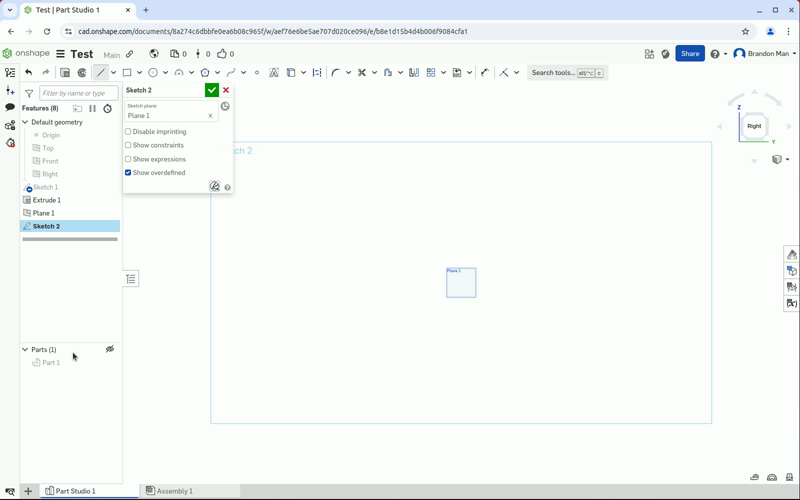
mouse_move(370, 278)
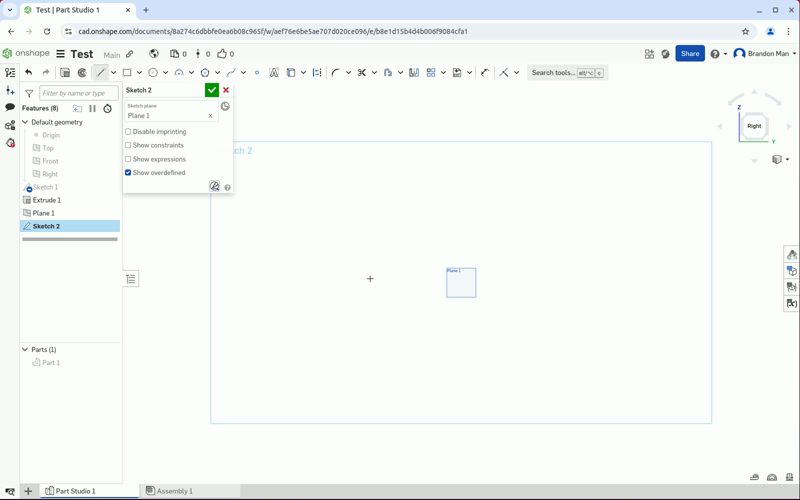
click(370, 278)
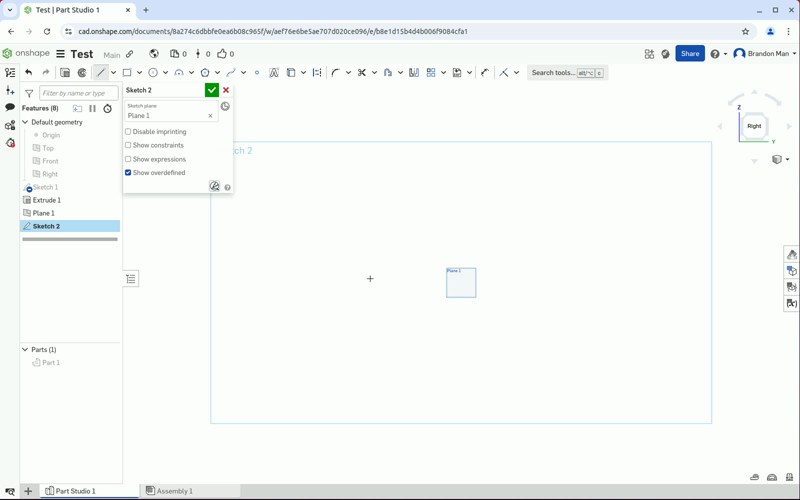
key_up(shift)
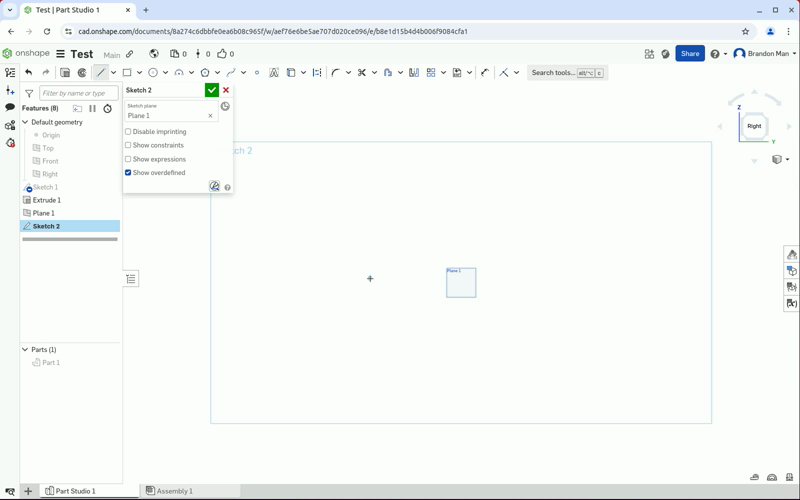
key_down(shift)
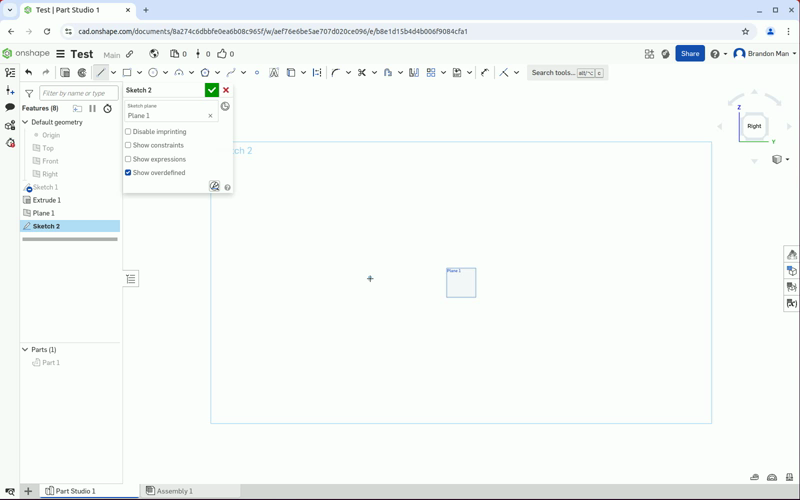
mouse_move(438, 278)
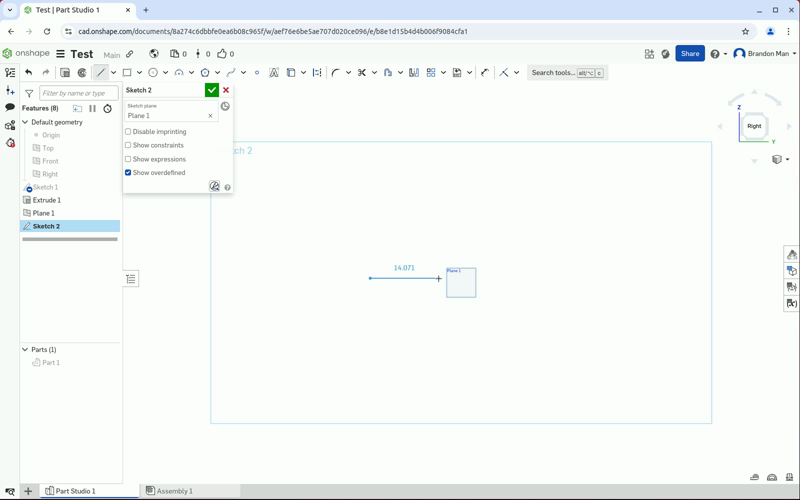
click(438, 278)
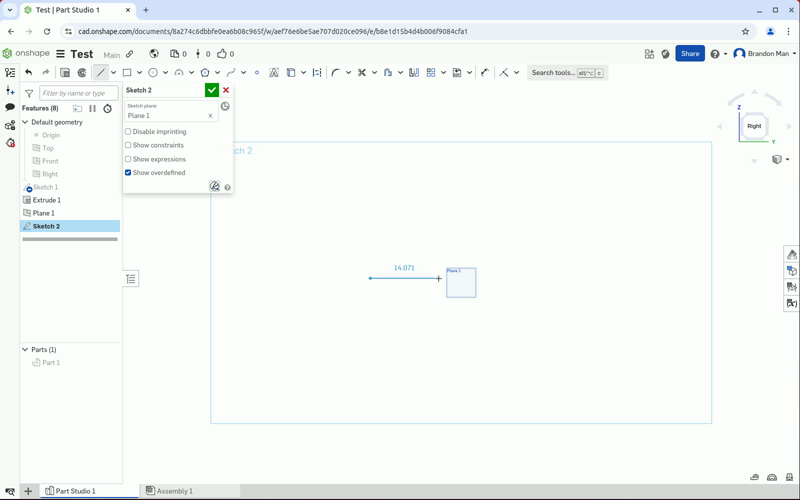
key_up(shift)
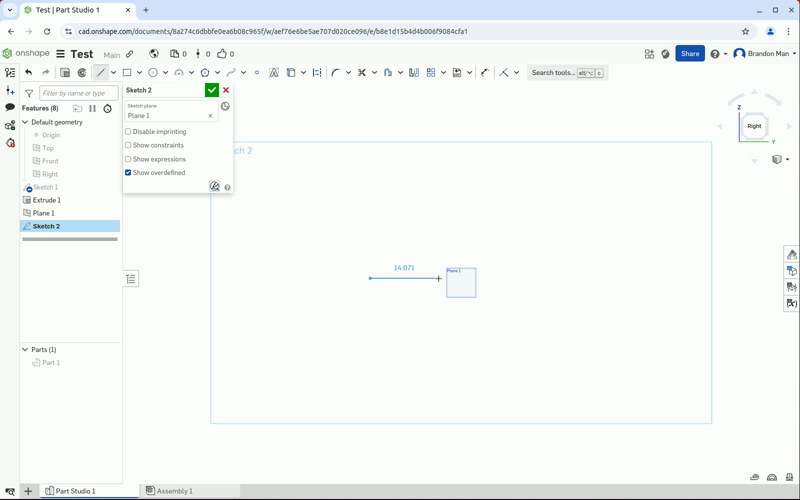
key_down(shift)
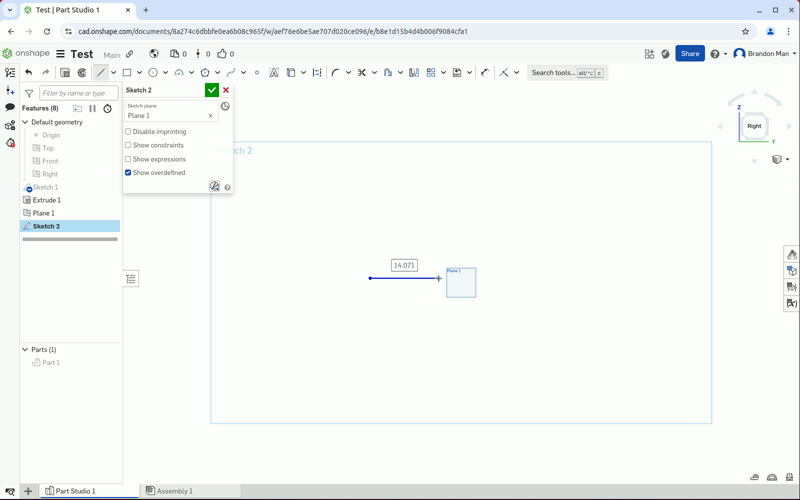
mouse_move(468, 278)
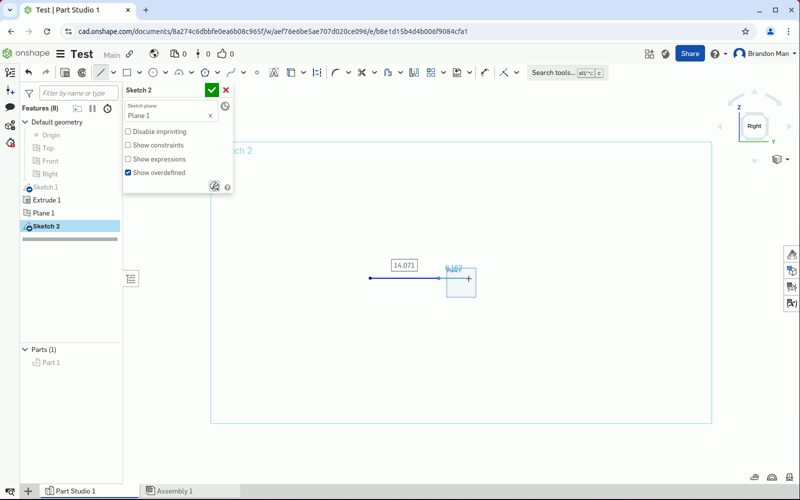
mouse_move(438, 255)
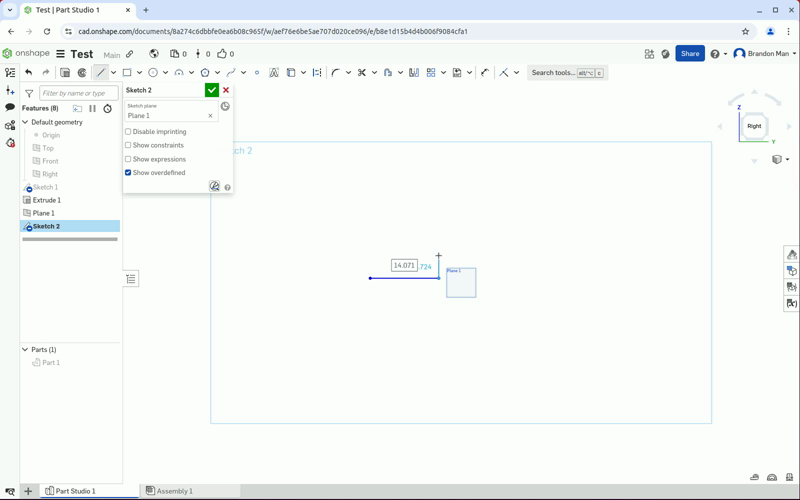
click(438, 255)
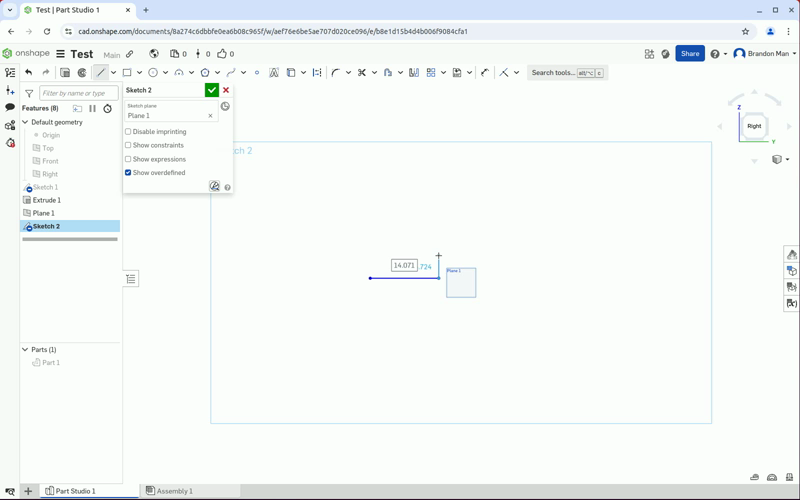
key_up(shift)
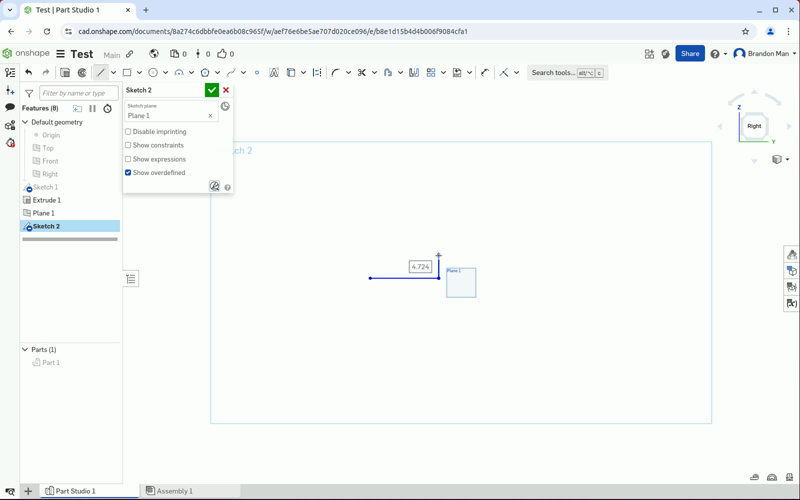
key_down(shift)
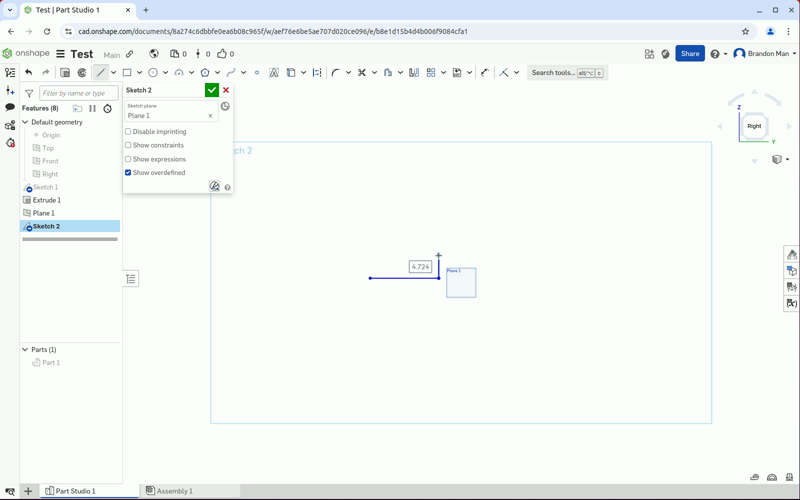
mouse_move(370, 255)
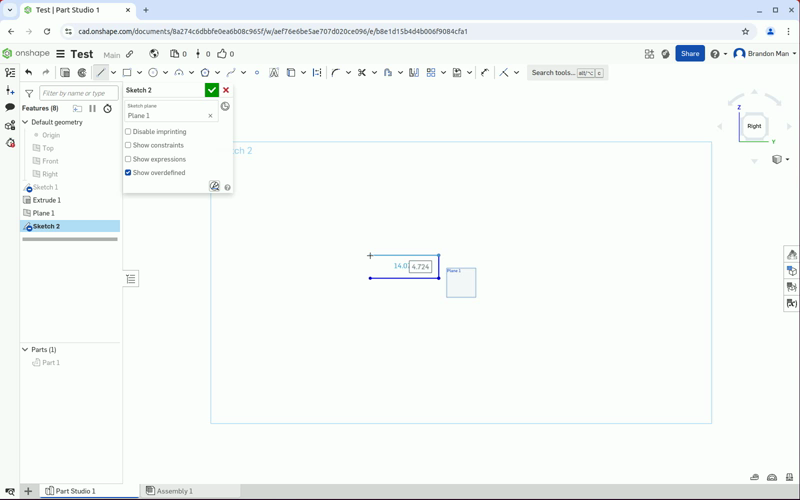
click(370, 255)
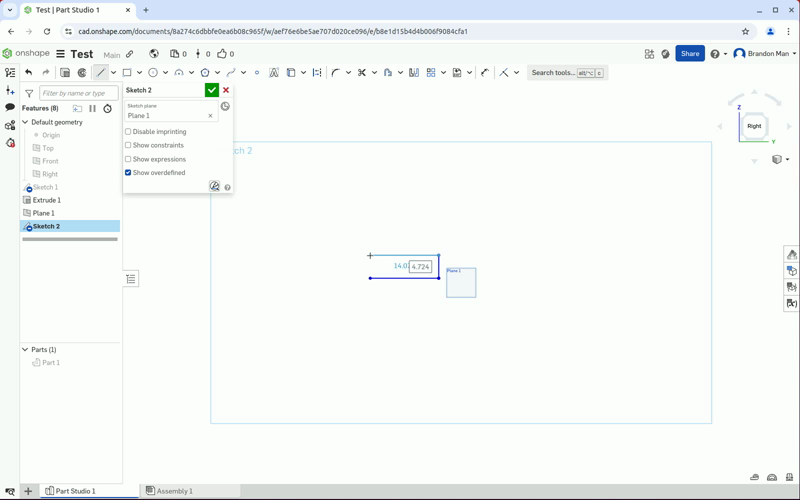
key_up(shift)
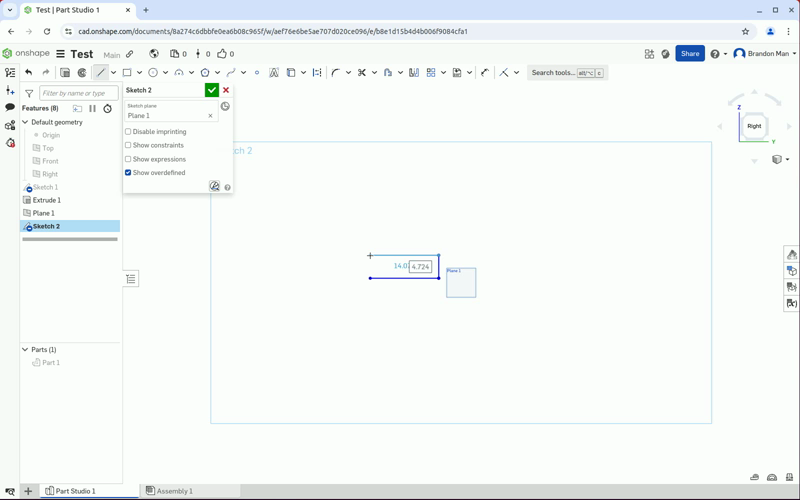
mouse_move(400, 255)
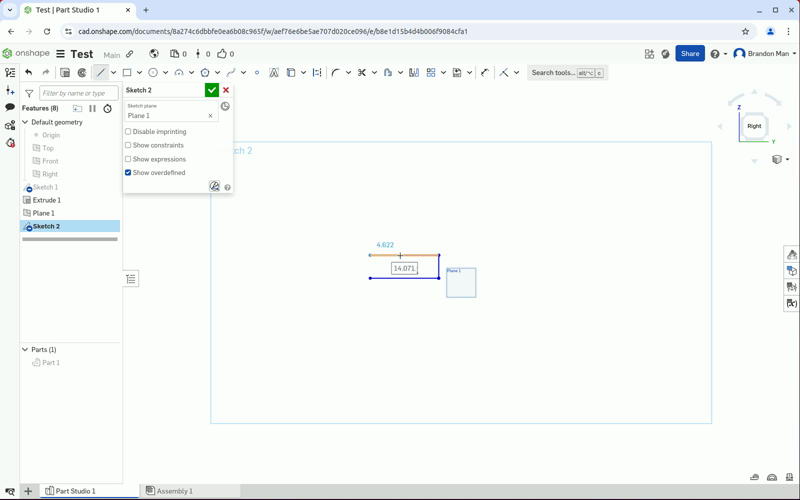
key_down(shift)
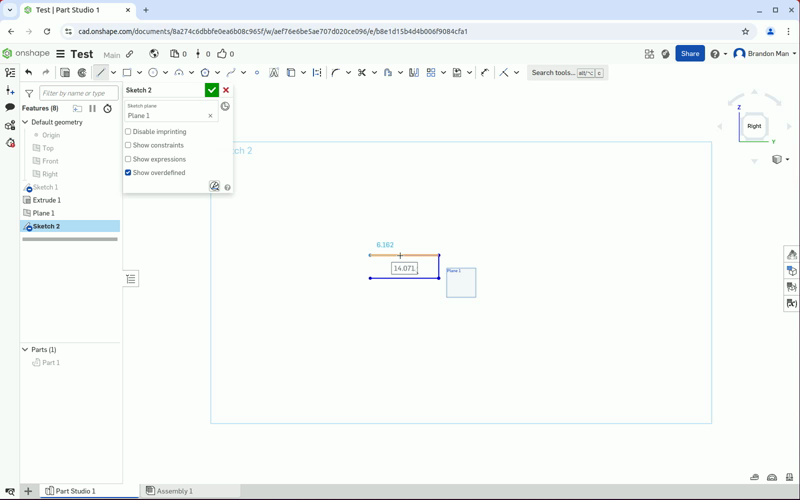
mouse_move(370, 278)
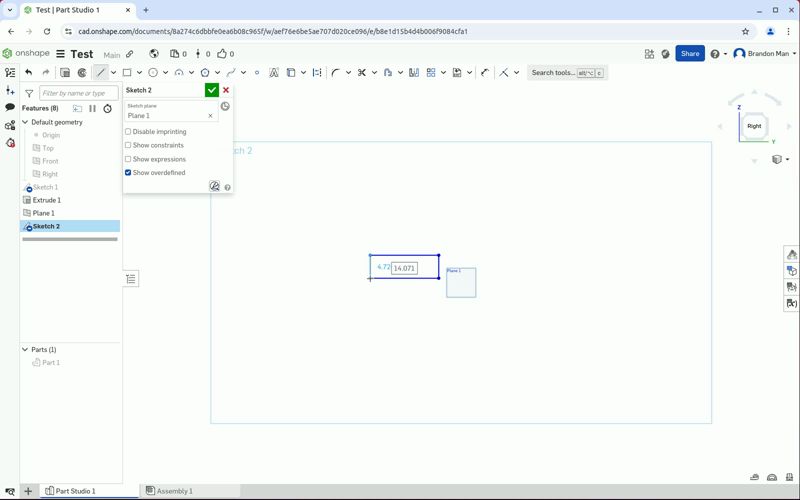
key_up(shift)
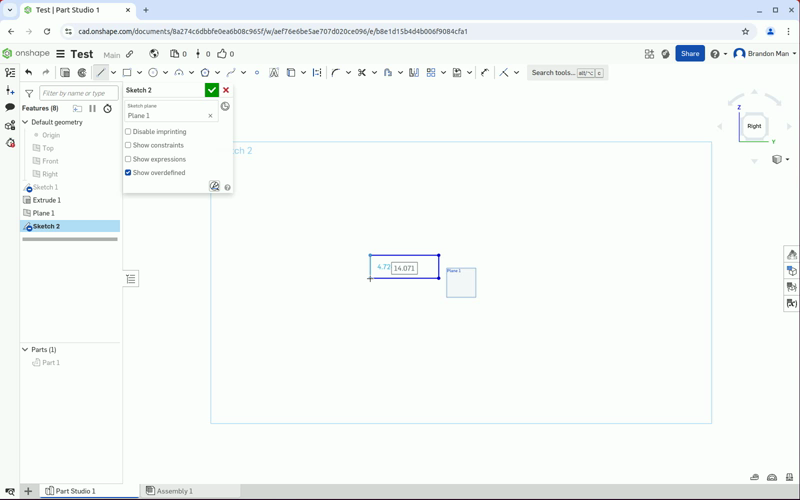
click(370, 278)
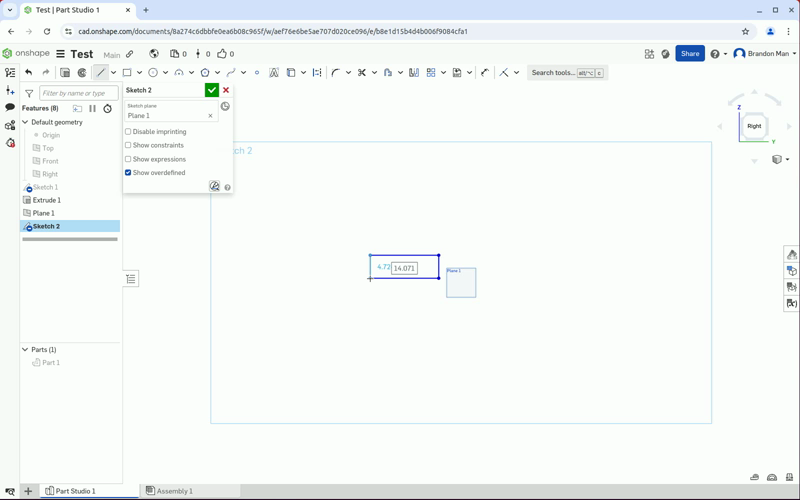
key(esc)
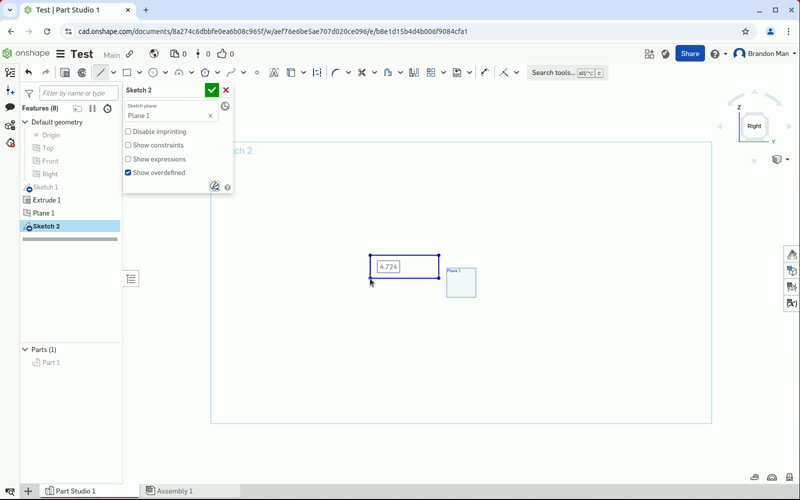
mouse_move(417, 272)
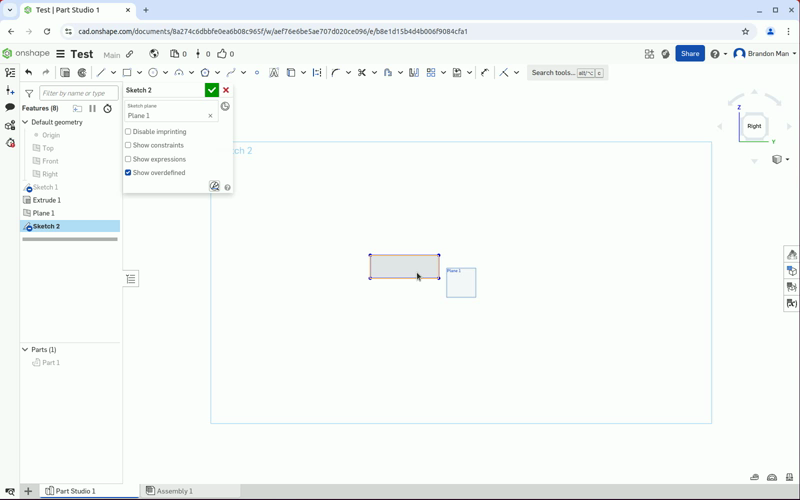
scroll(6)
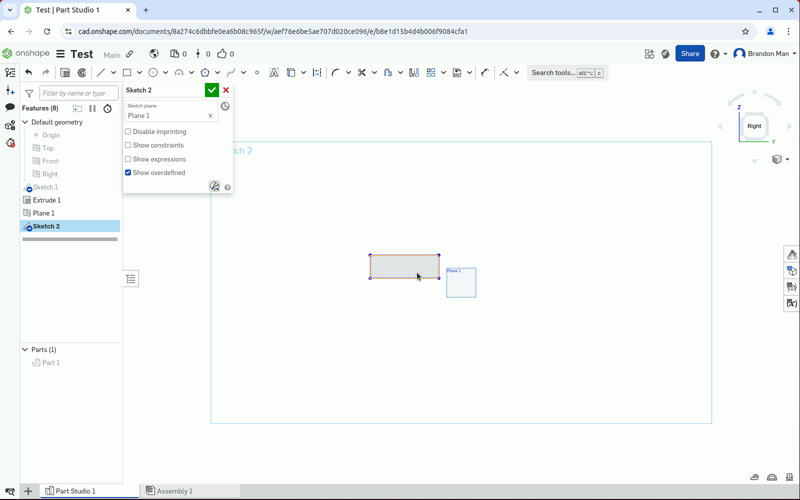
scroll(6)
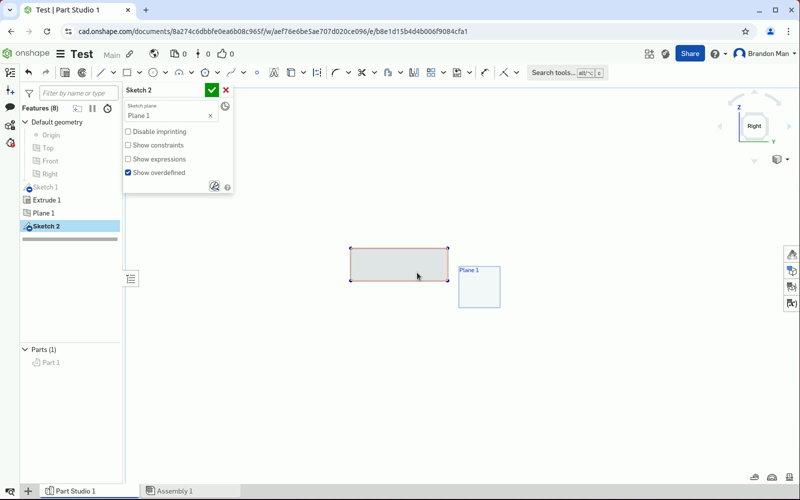
scroll(6)
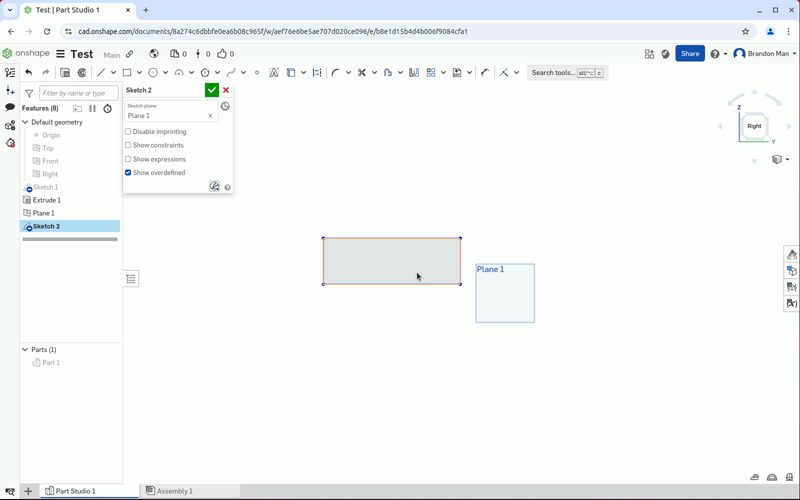
scroll(6)
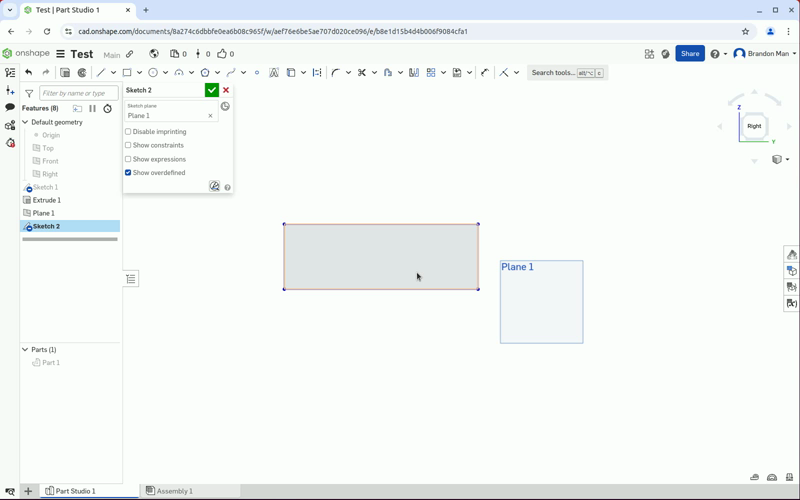
scroll(6)
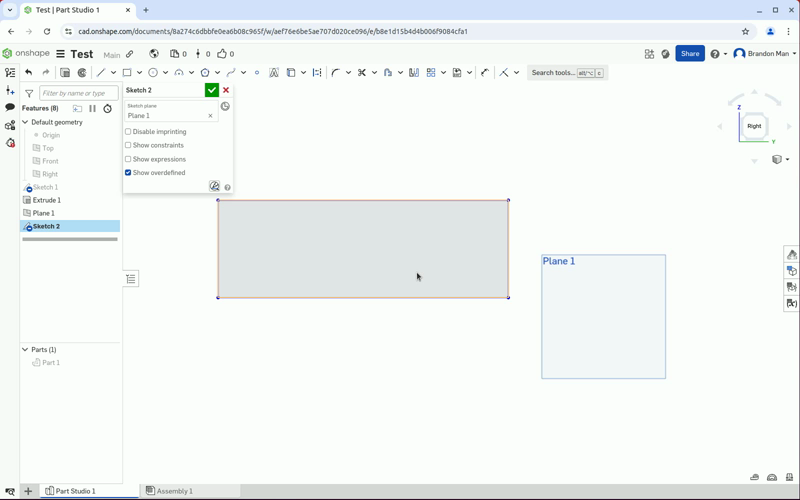
scroll(6)
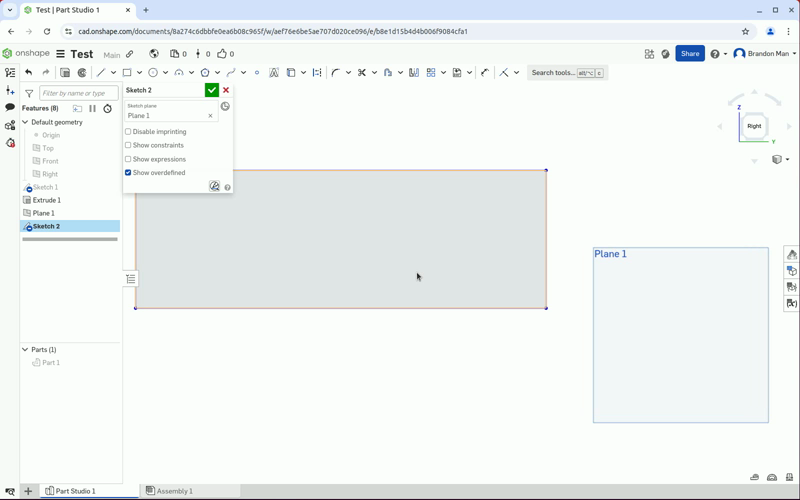
scroll(6)
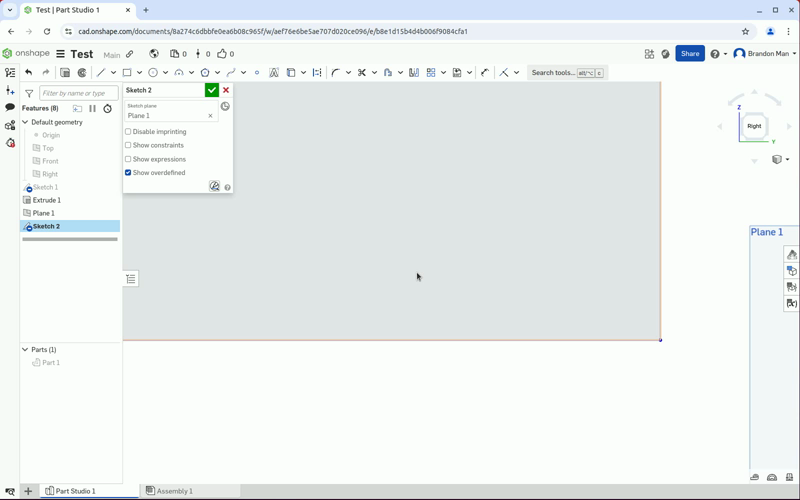
click(417, 272)
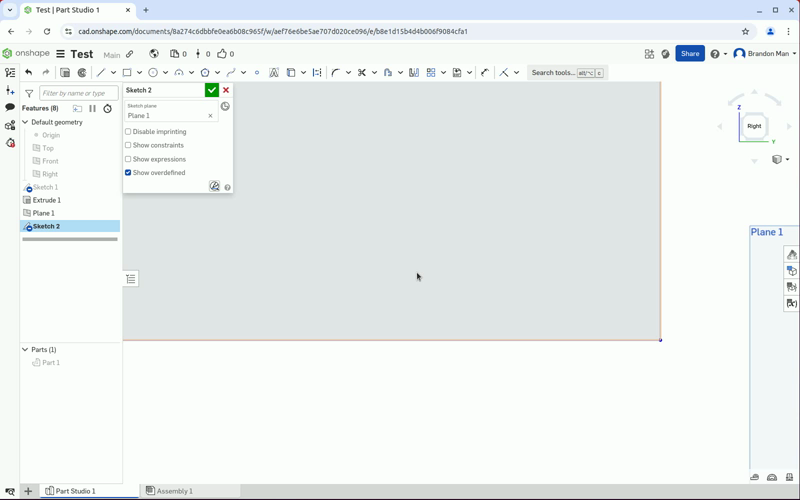
scroll(-6)
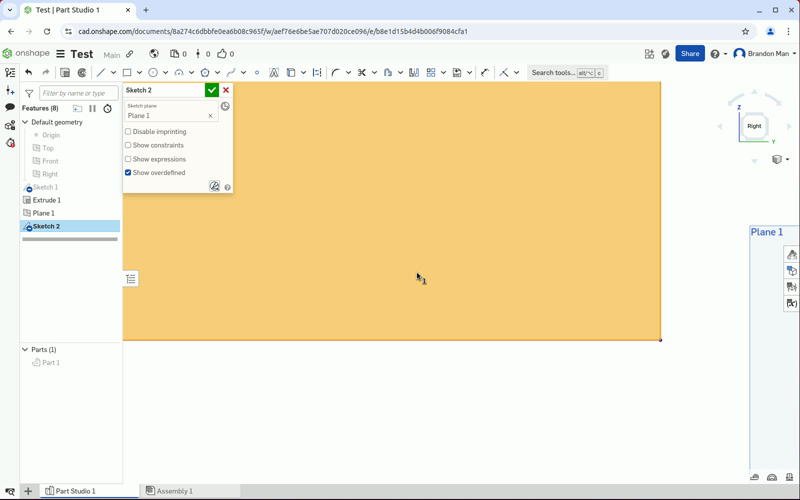
scroll(-6)
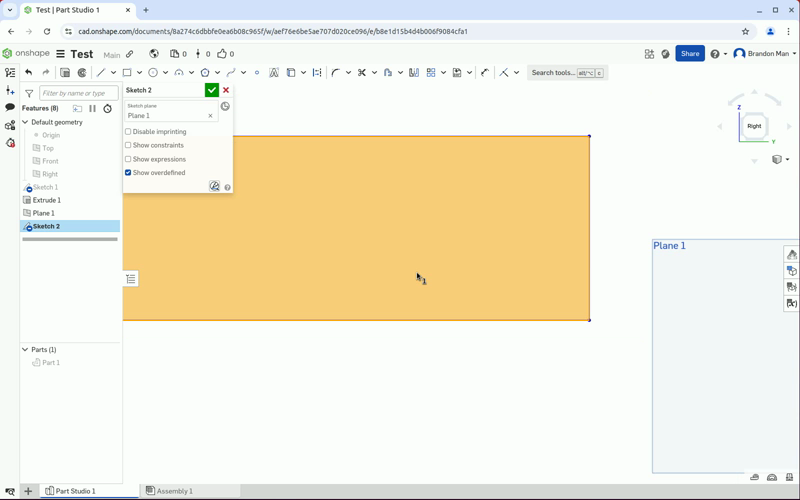
scroll(-6)
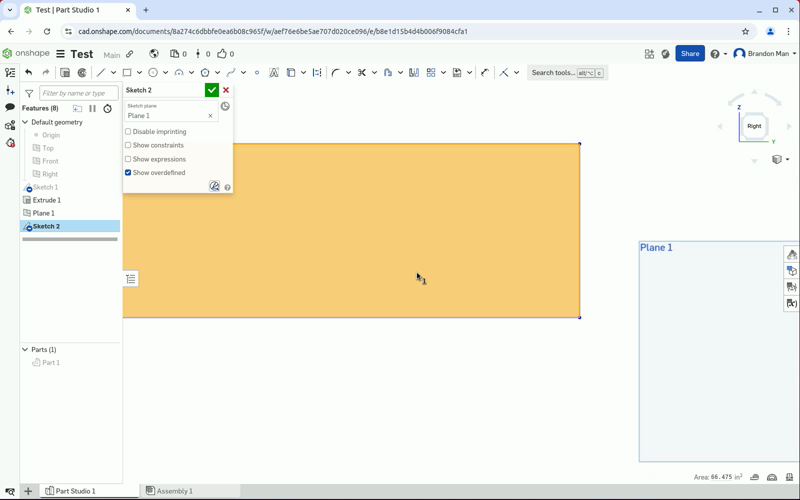
scroll(-6)
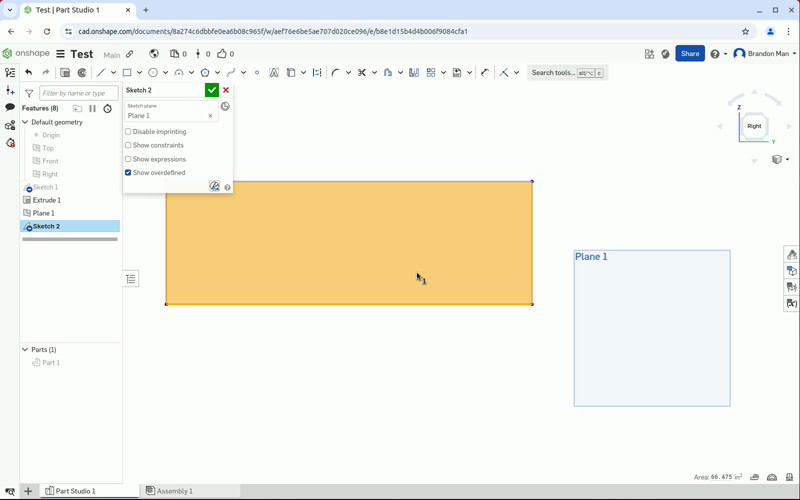
scroll(-6)
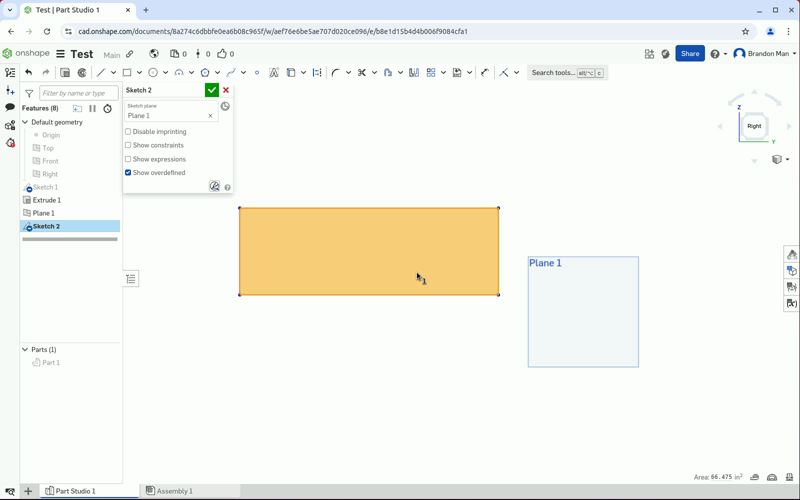
scroll(-6)
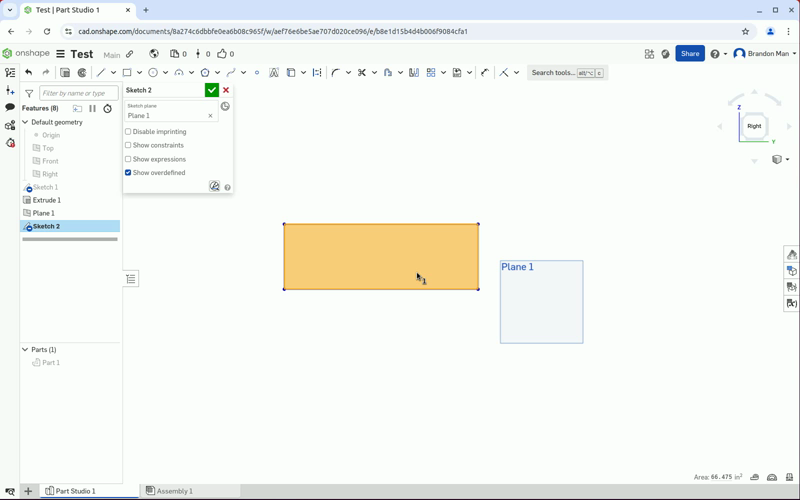
scroll(-6)
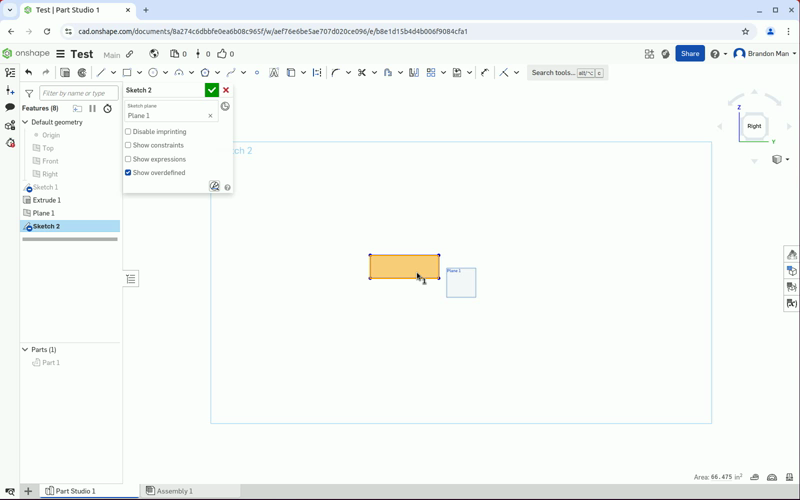
mouse_move(73, 352)
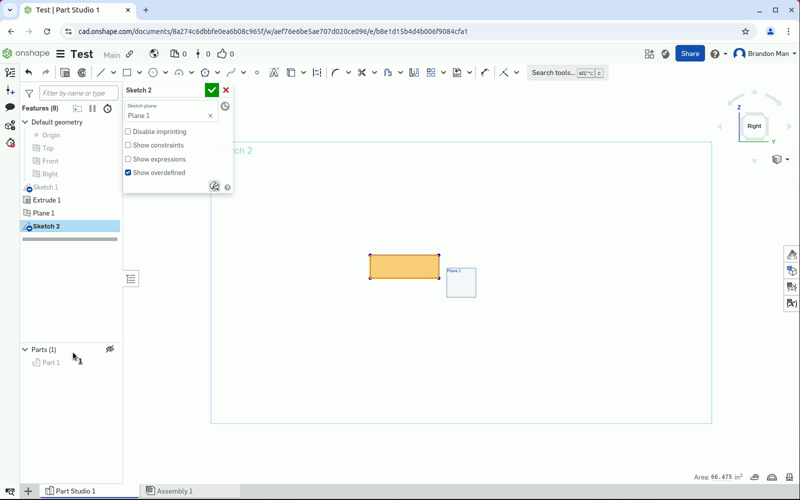
key(shift+y)
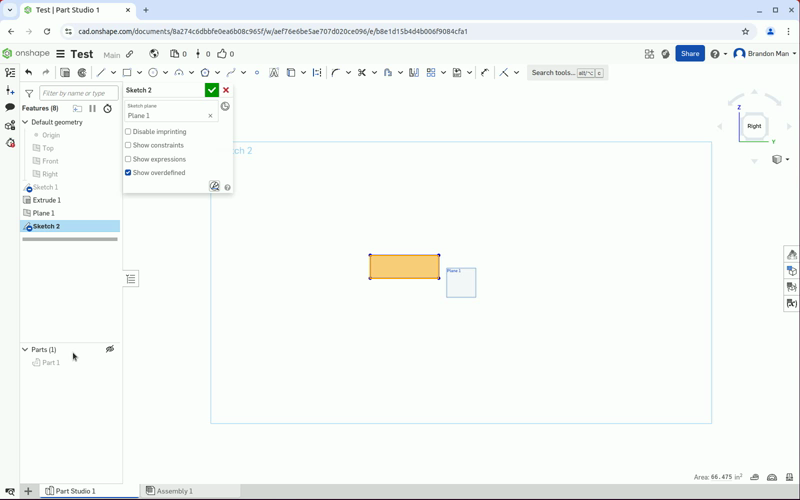
key(shift+e)
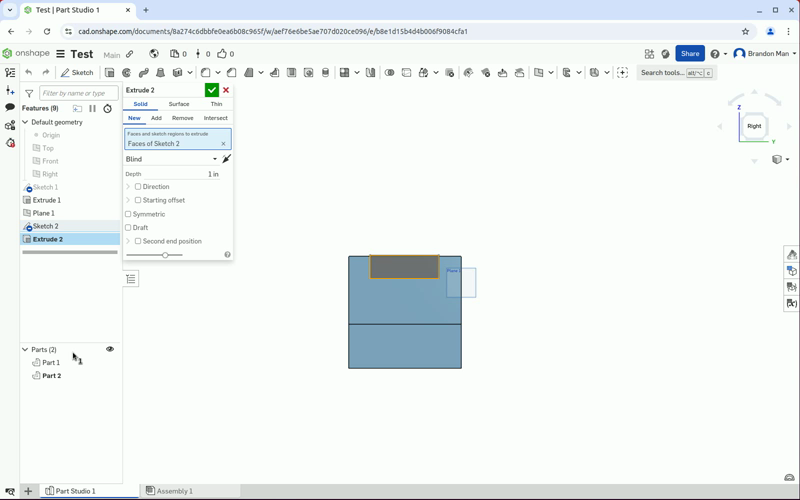
mouse_move(143, 106)
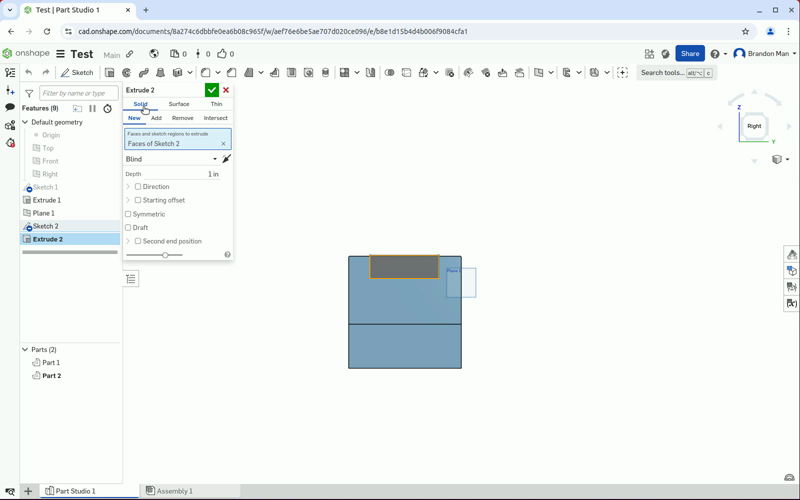
click(143, 106)
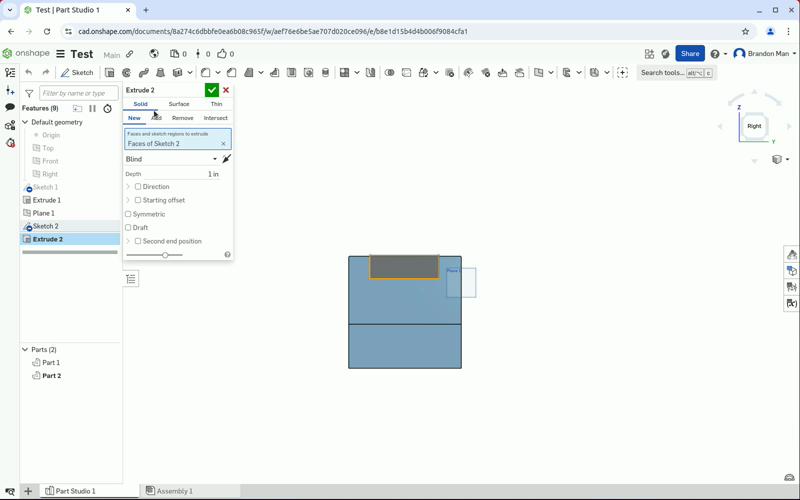
mouse_move(186, 120)
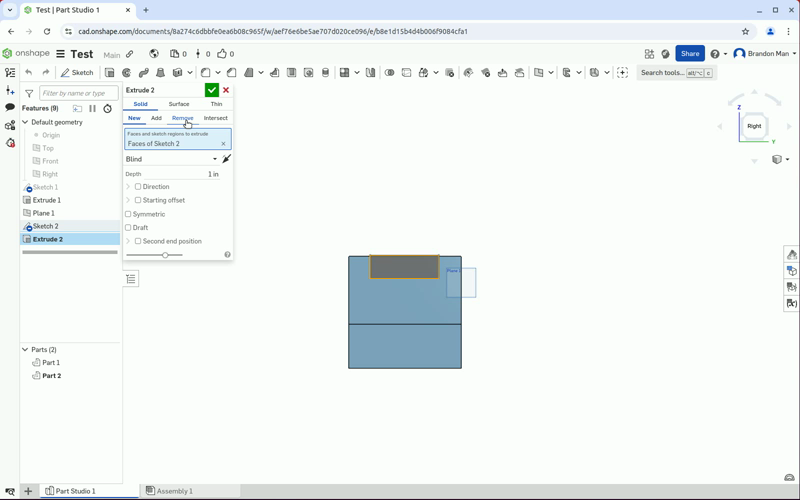
click(186, 120)
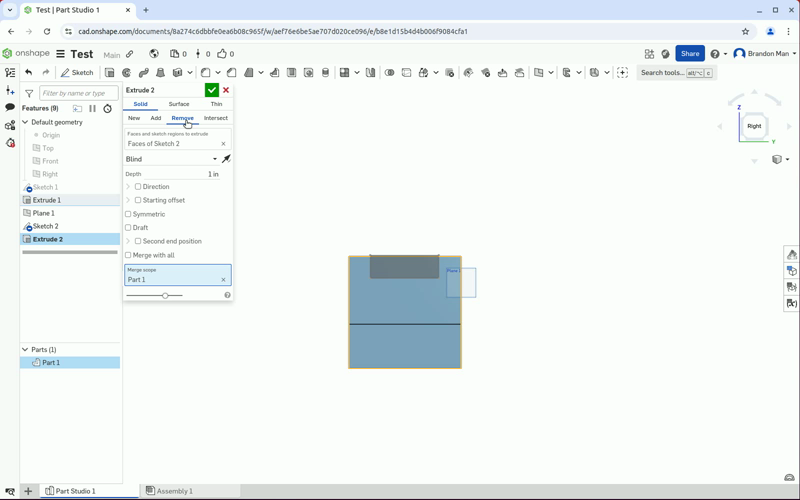
key(tab, 4)
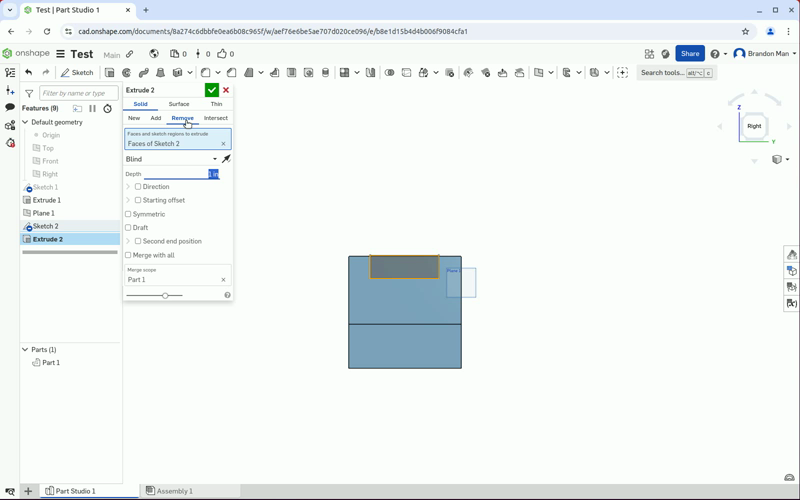
text(18.535)
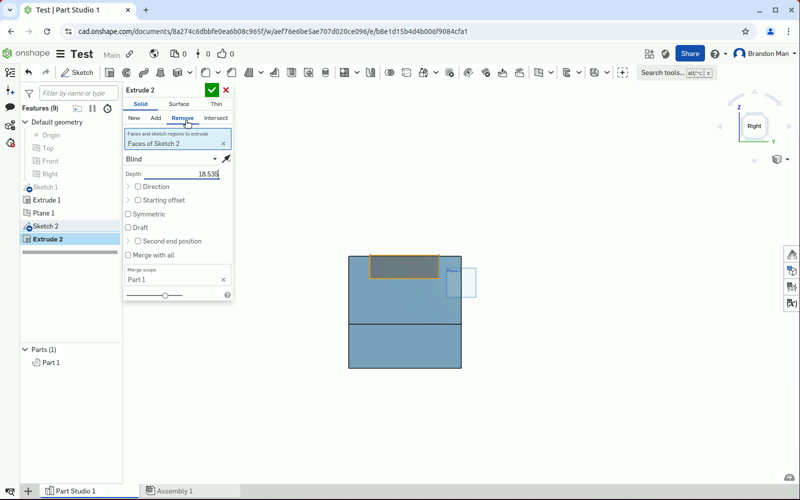
key(tab, 6)
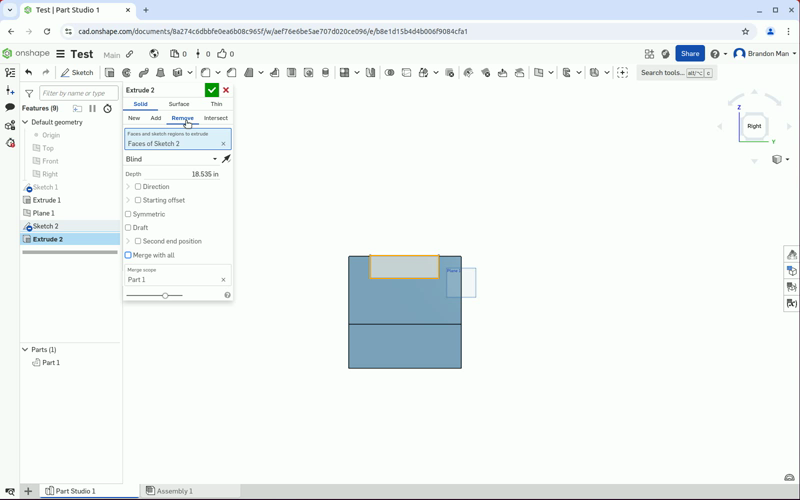
key(space)
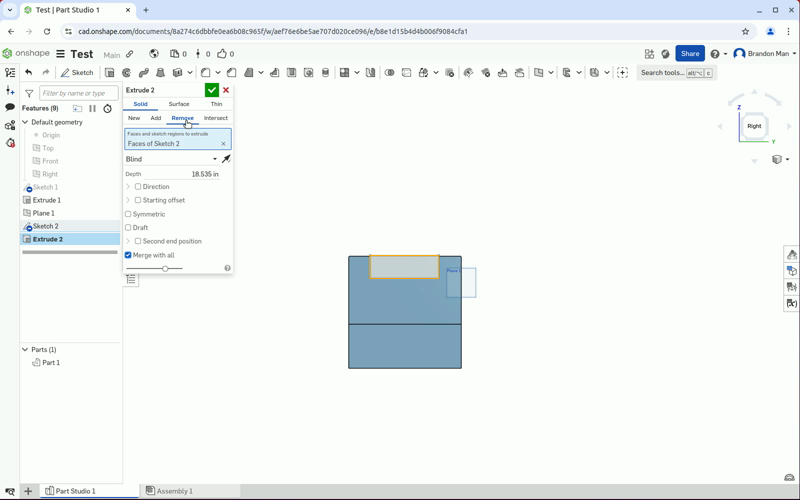
key(enter)
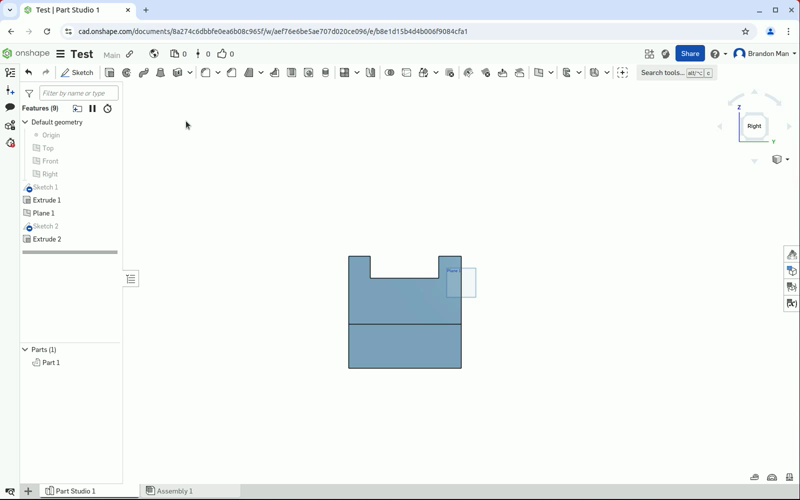
key(shift+h)
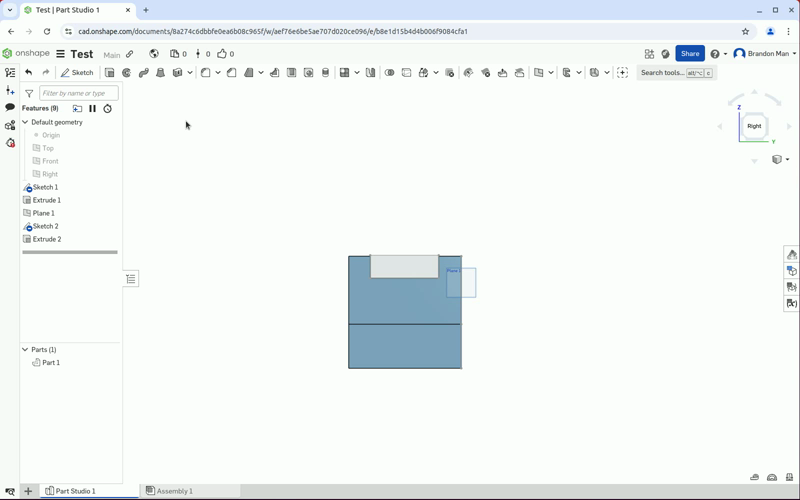
key(shift+h)
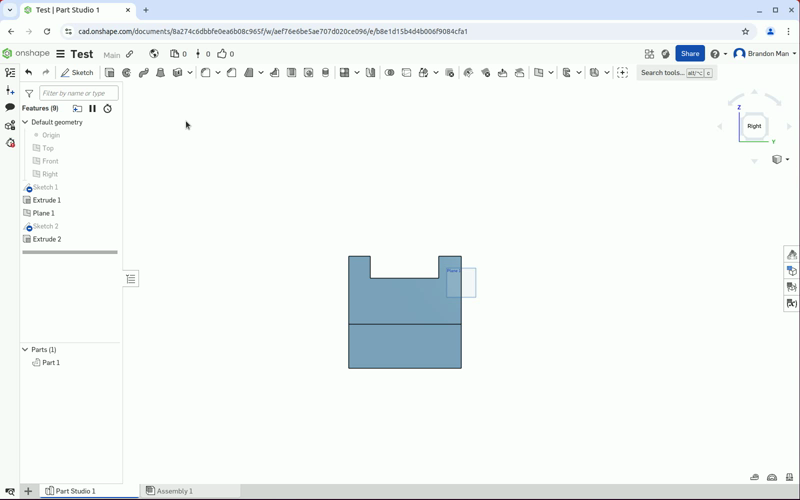
mouse_move(73, 189)
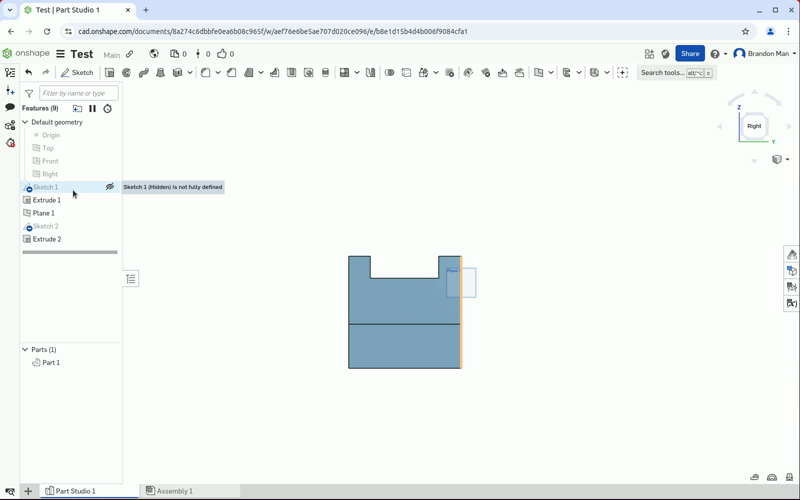
click(73, 189)
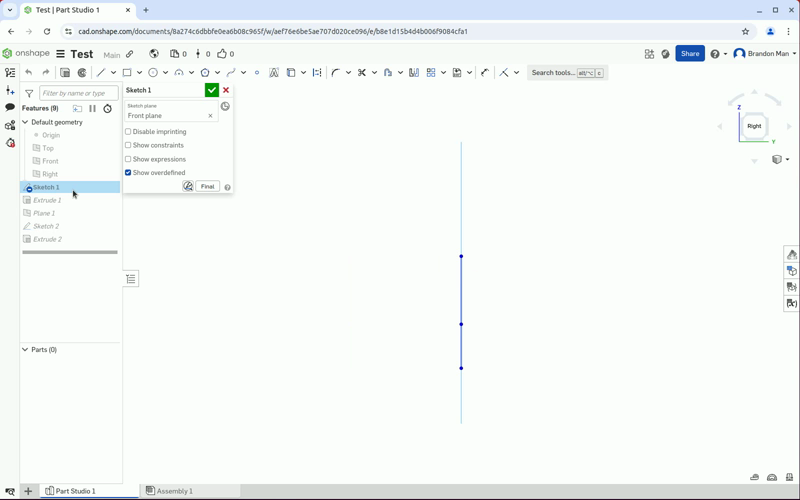
mouse_move(229, 92)
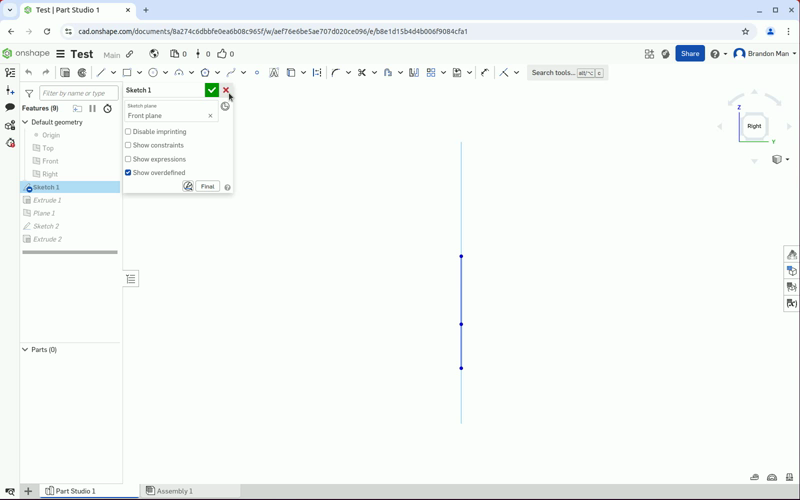
click(229, 92)
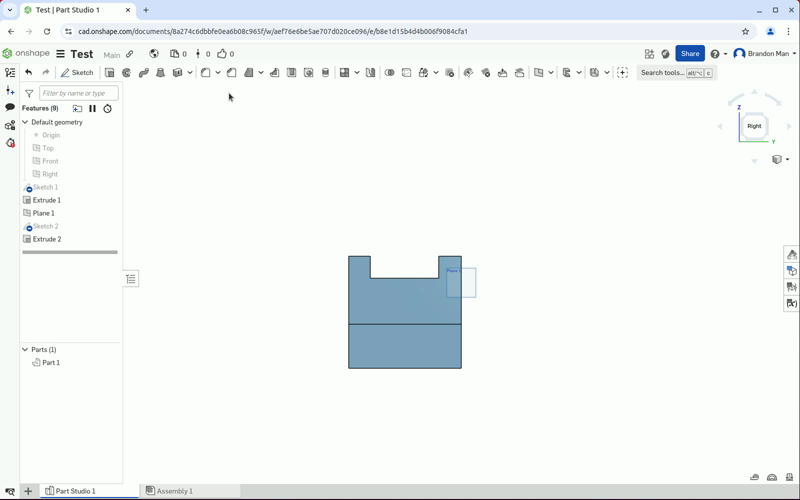
mouse_move(73, 352)
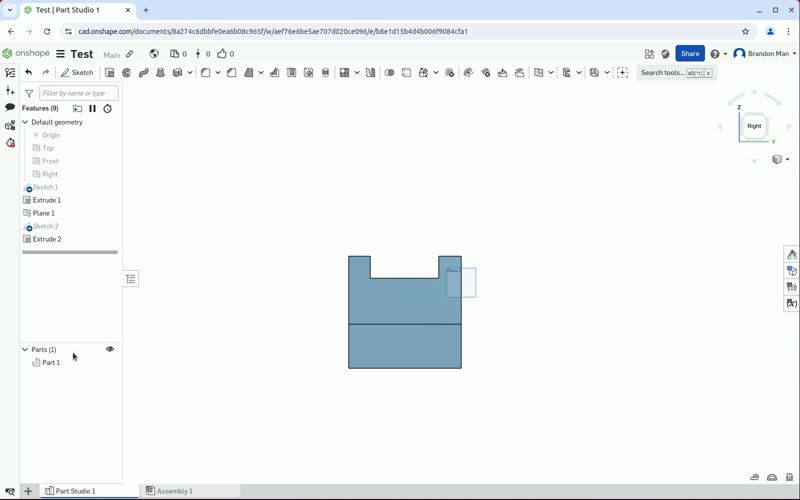
key(y)
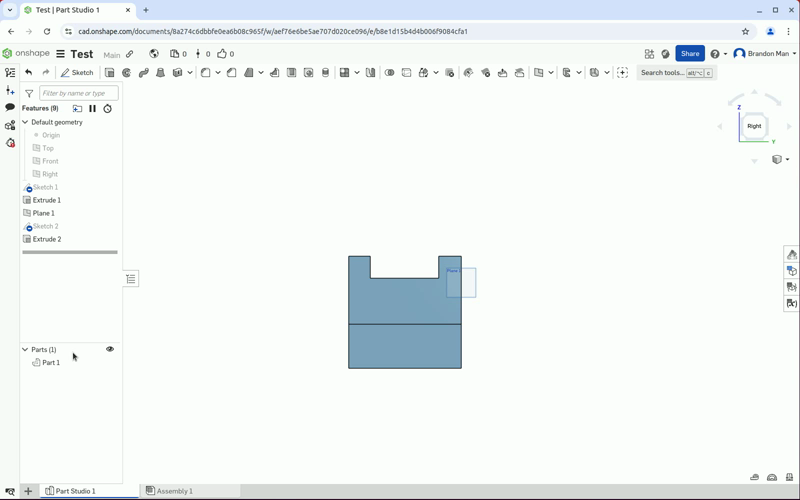
key(shift+p)
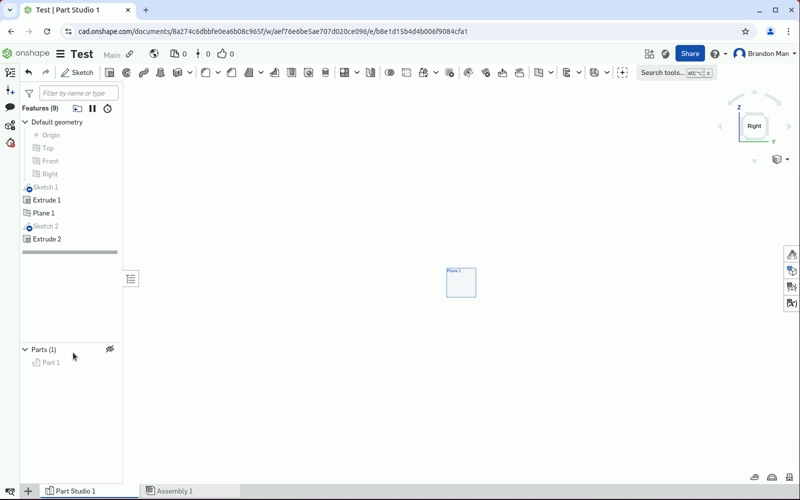
key(space)
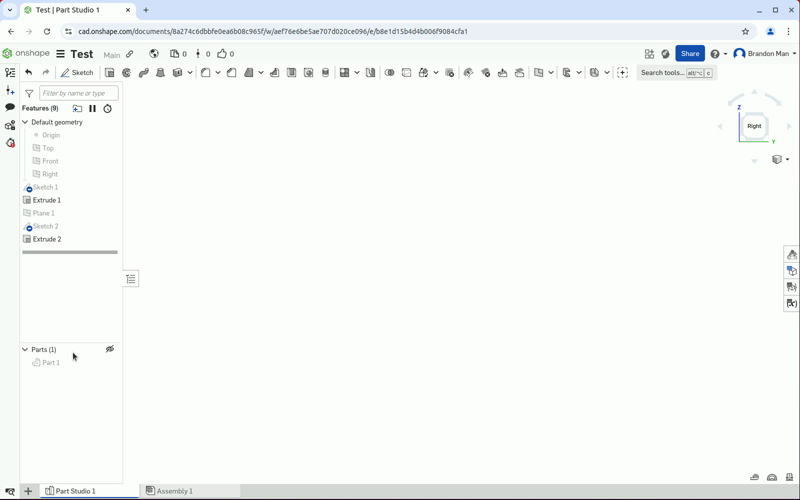
key_down(shift)
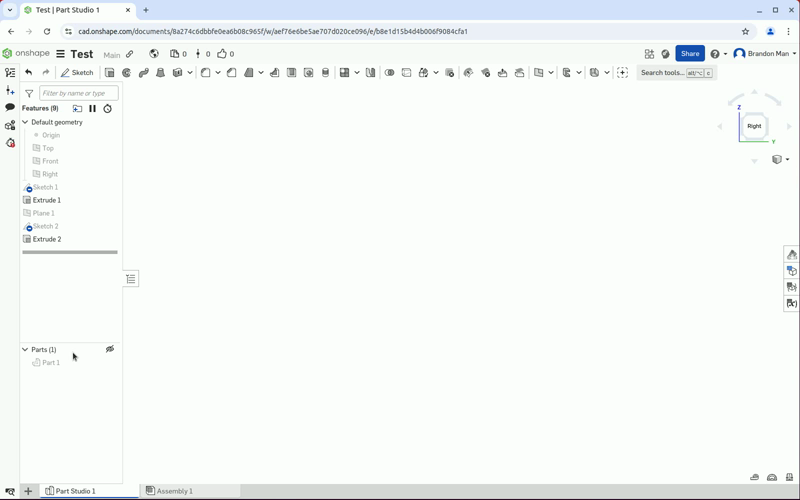
key(right)
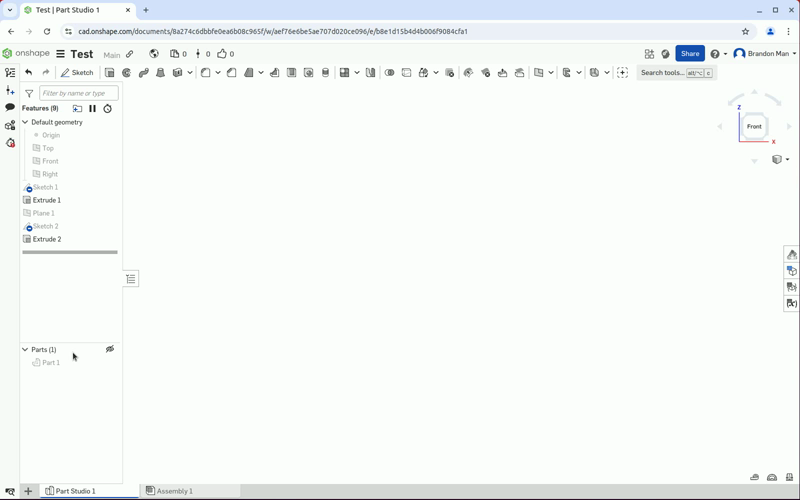
key_up(shift)
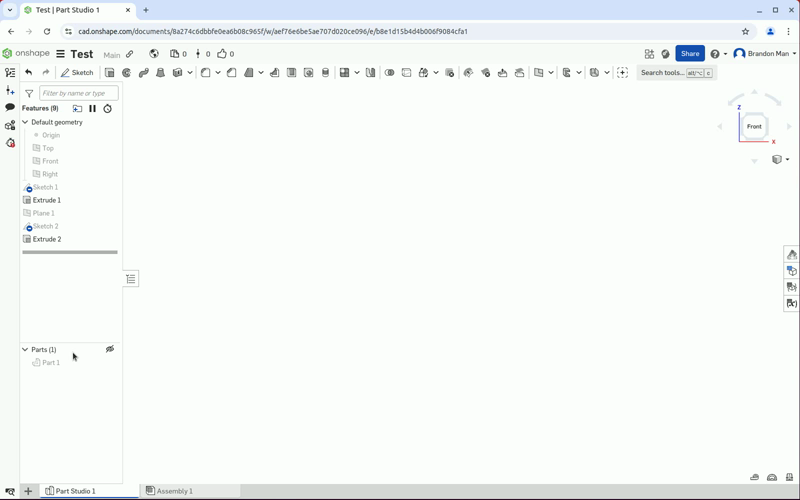
key(space)
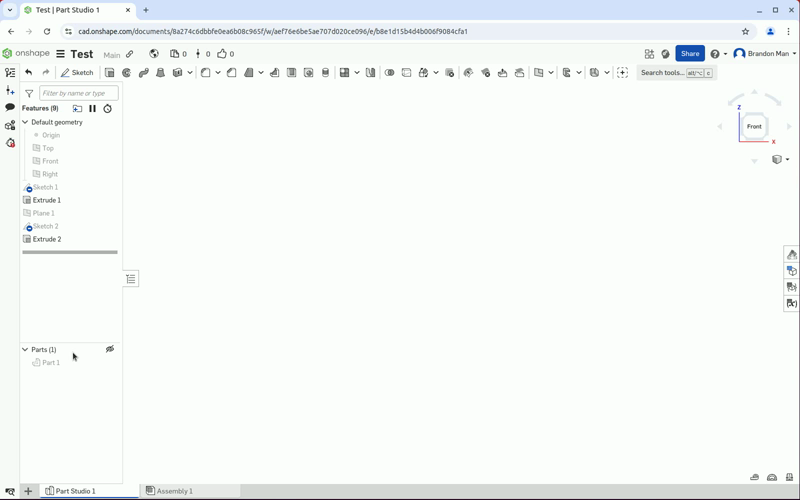
key_down(shift)
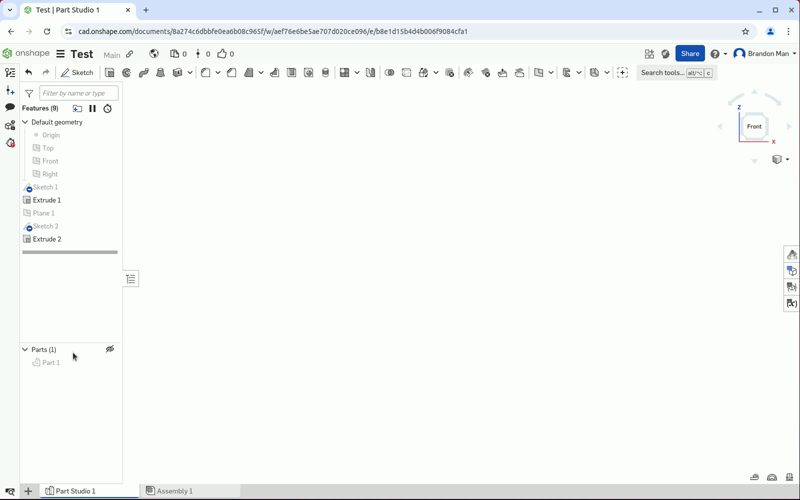
key(down)
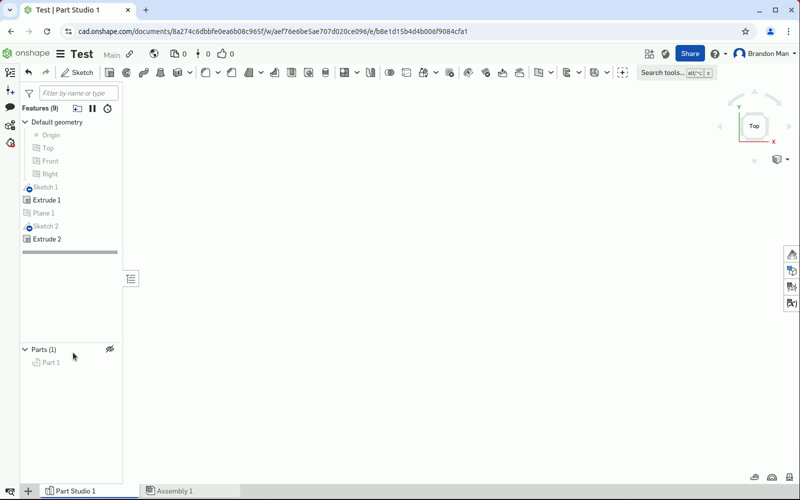
key_up(shift)
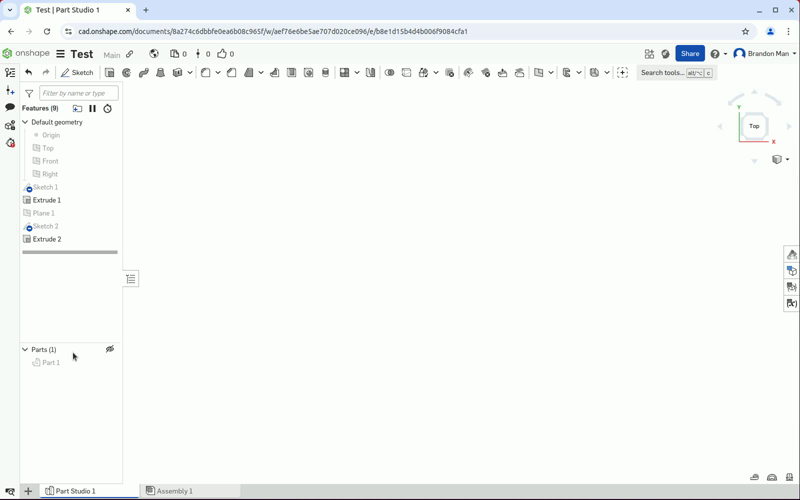
mouse_move(73, 352)
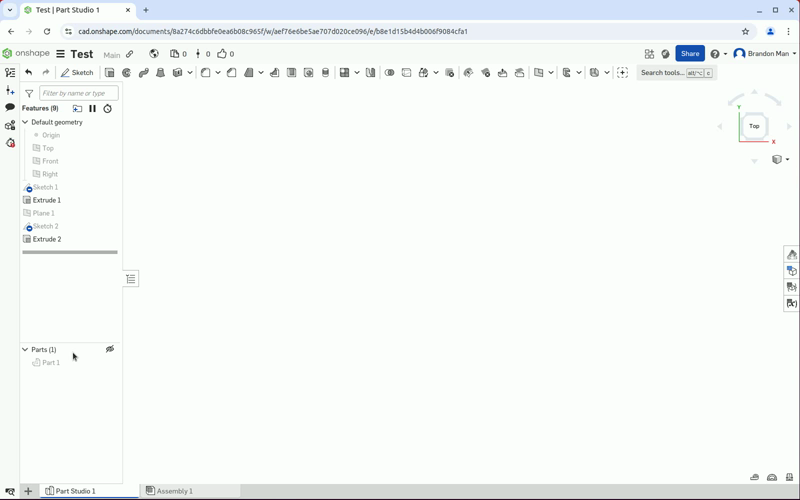
key(shift+y)
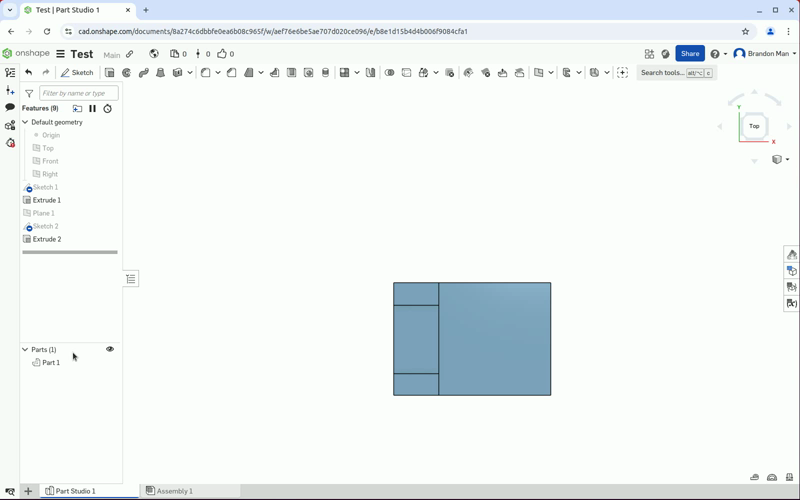
mouse_move(541, 75)
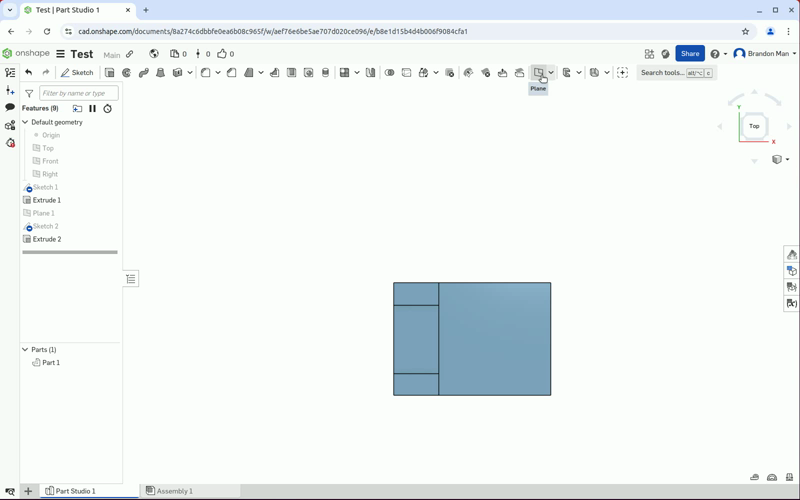
click(541, 75)
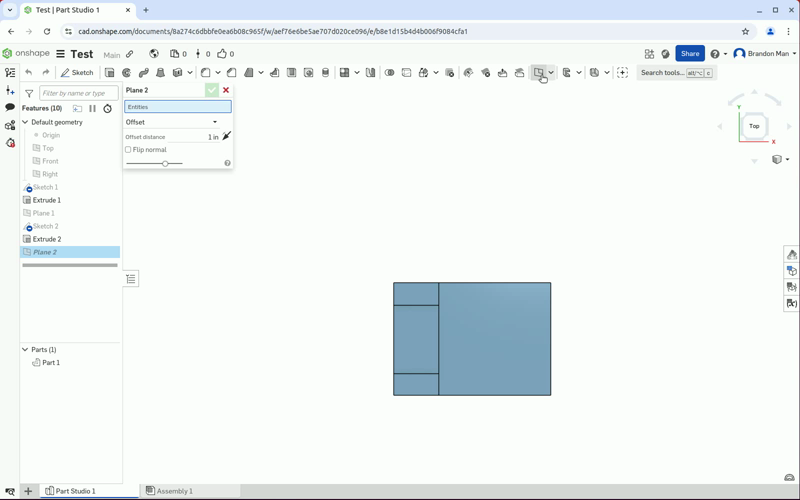
mouse_move(73, 150)
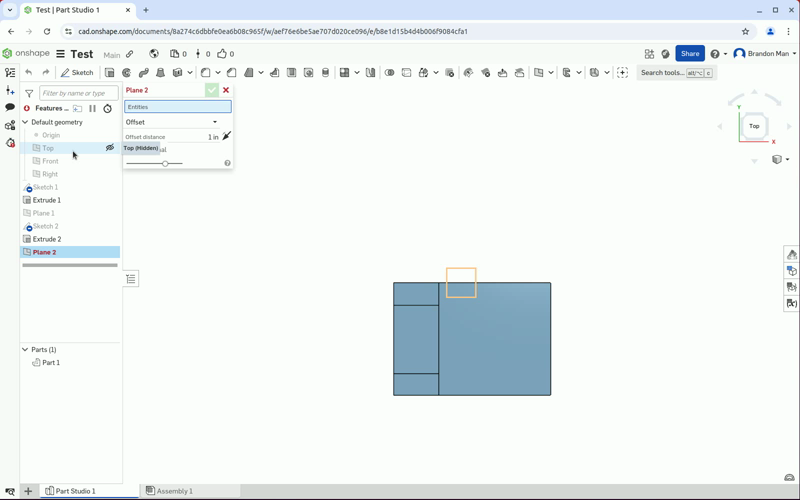
click(73, 150)
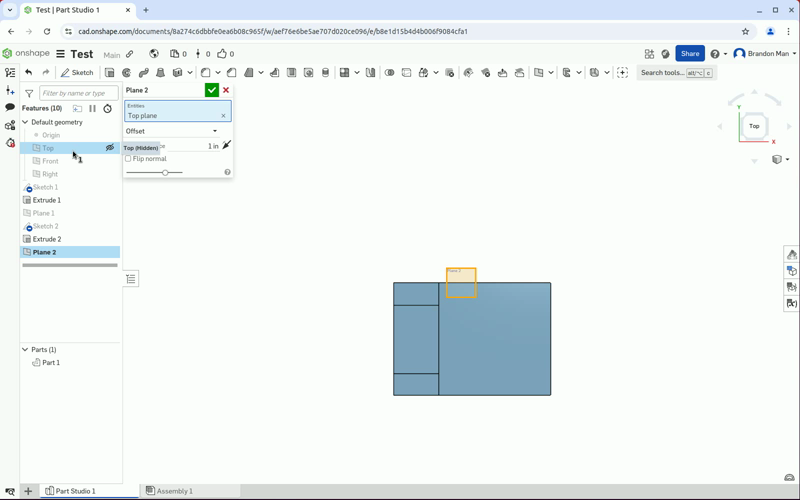
key(tab, 2)
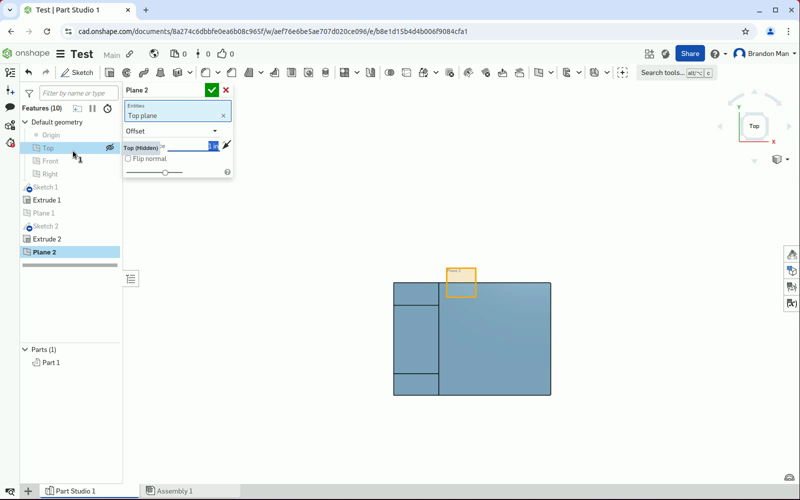
text(8.196)
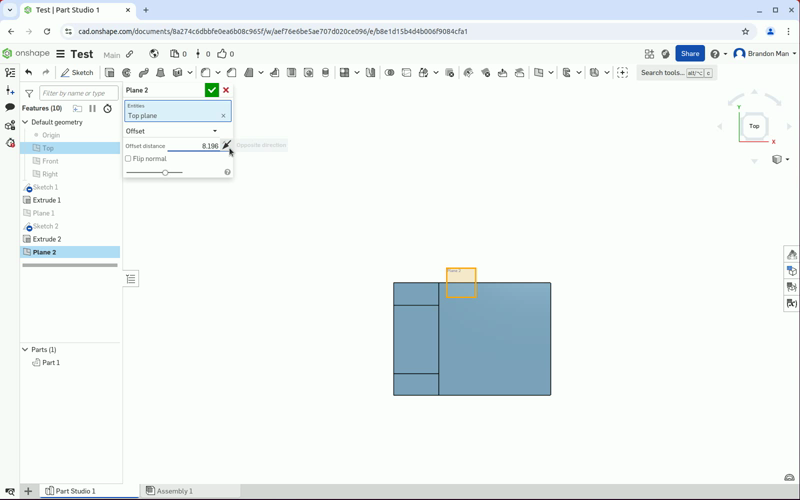
mouse_move(229, 147)
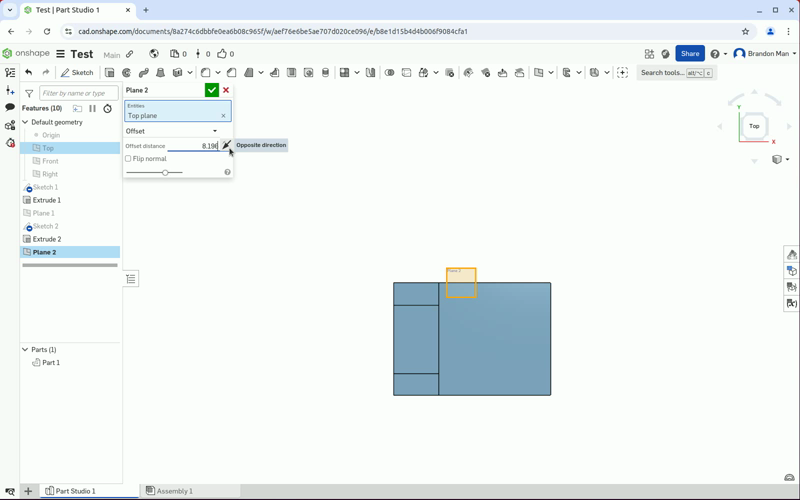
click(229, 147)
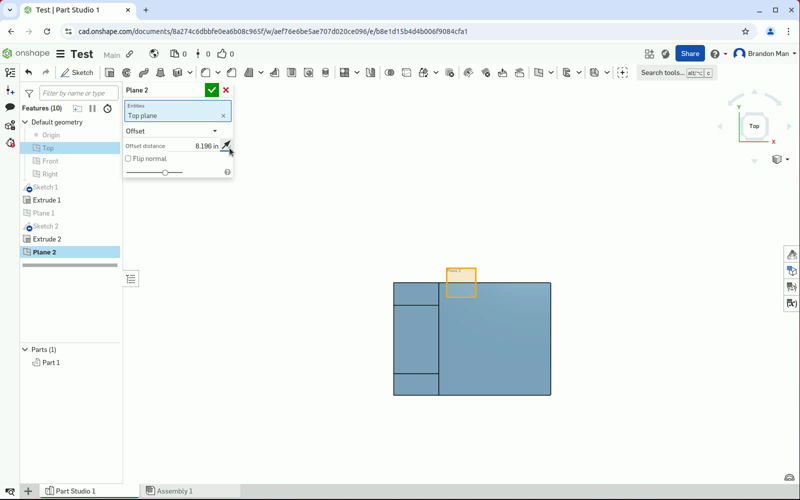
key(enter, 2)
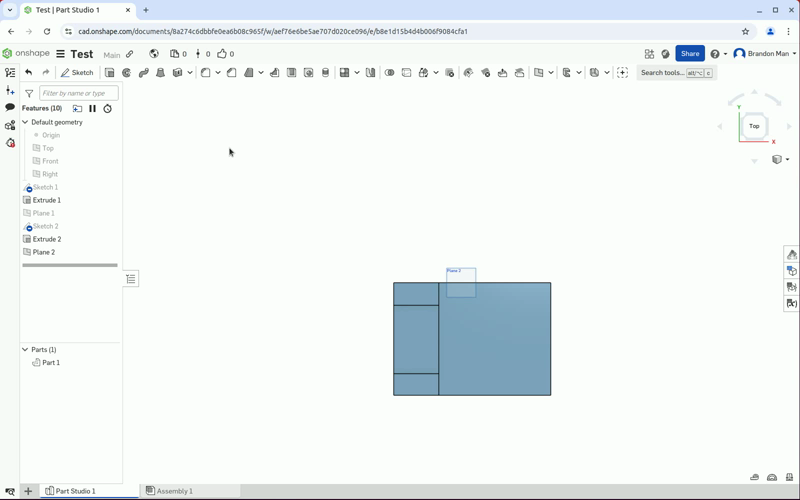
key(shift+s)
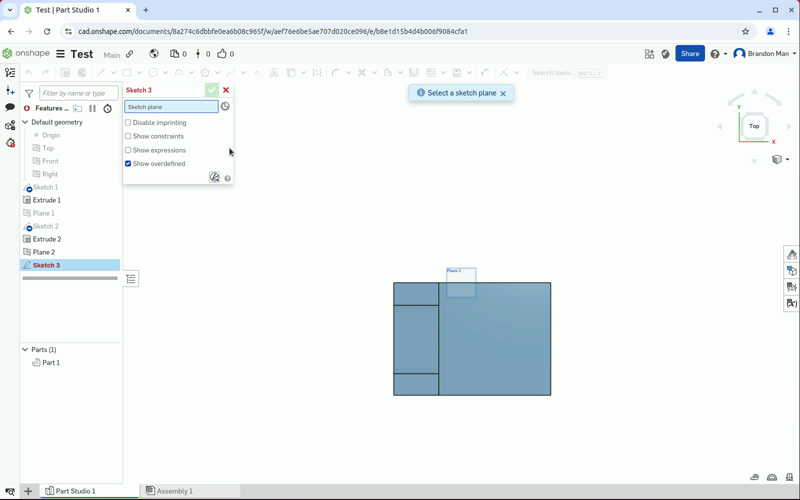
mouse_move(73, 254)
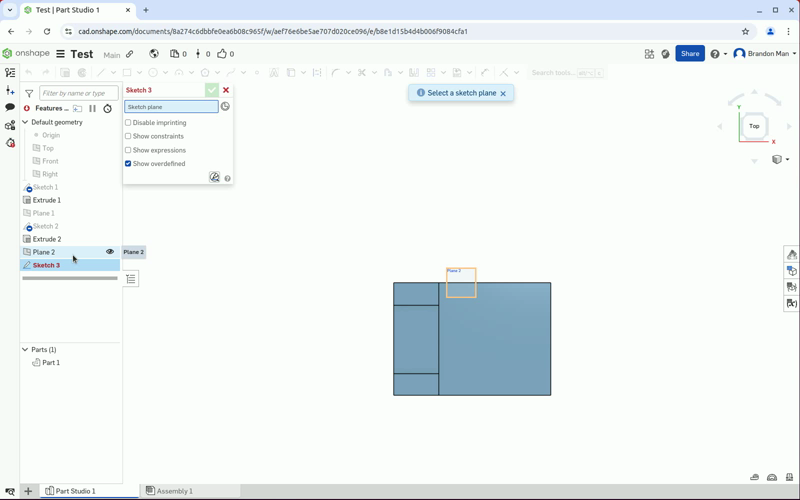
click(73, 254)
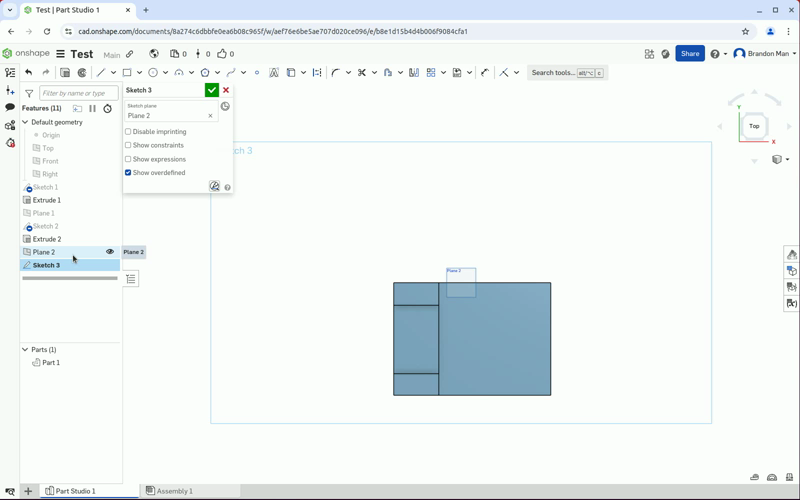
mouse_move(73, 352)
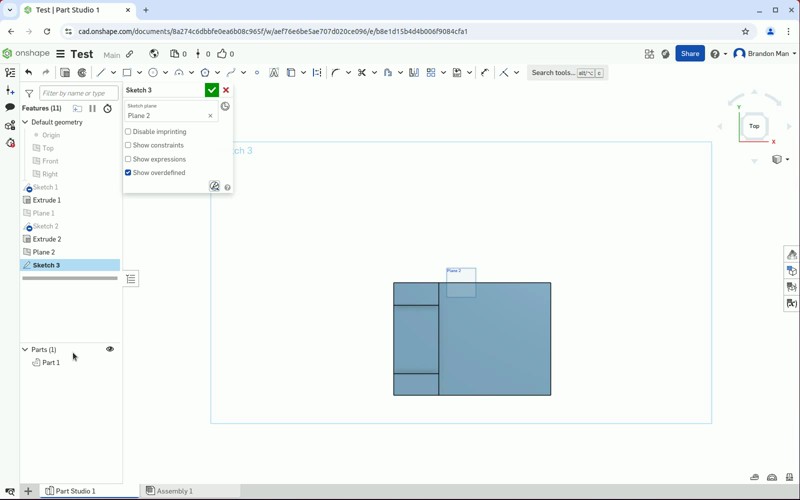
key(y)
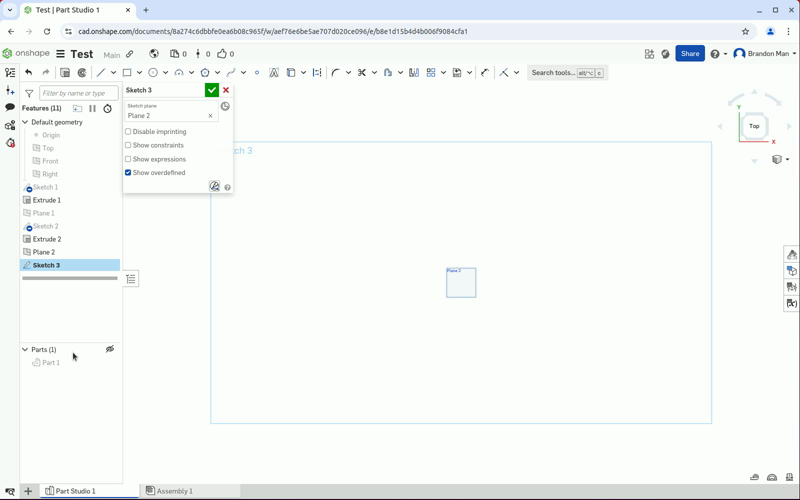
key(l)
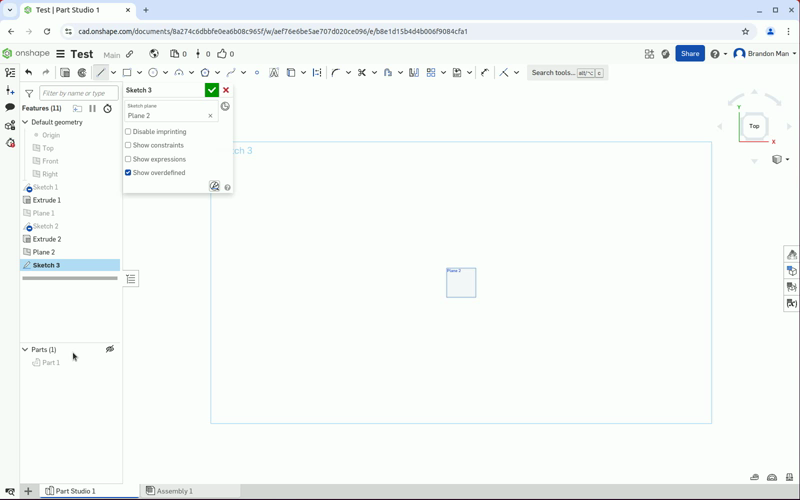
key_down(shift)
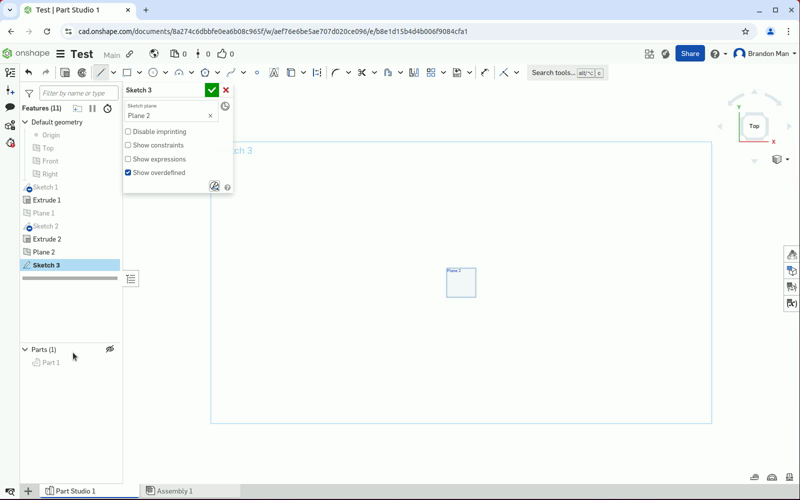
mouse_move(484, 351)
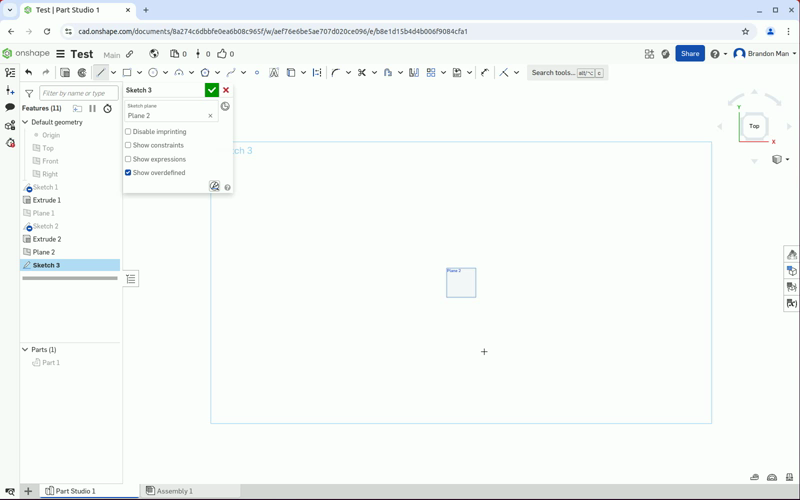
click(484, 351)
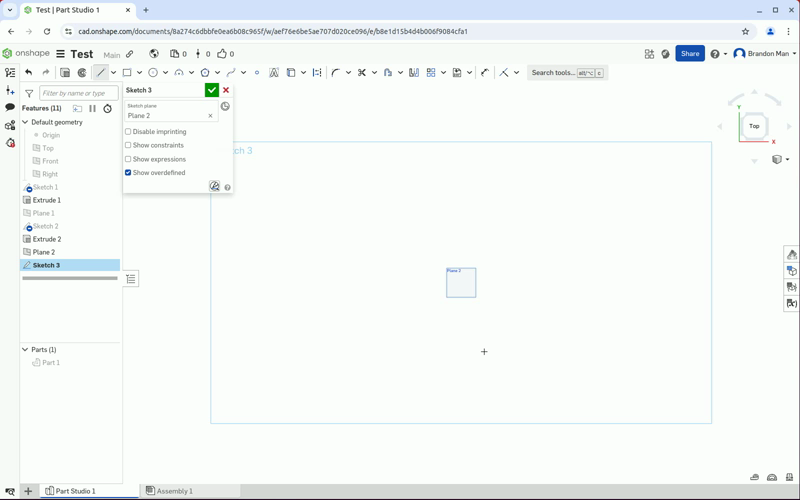
key_up(shift)
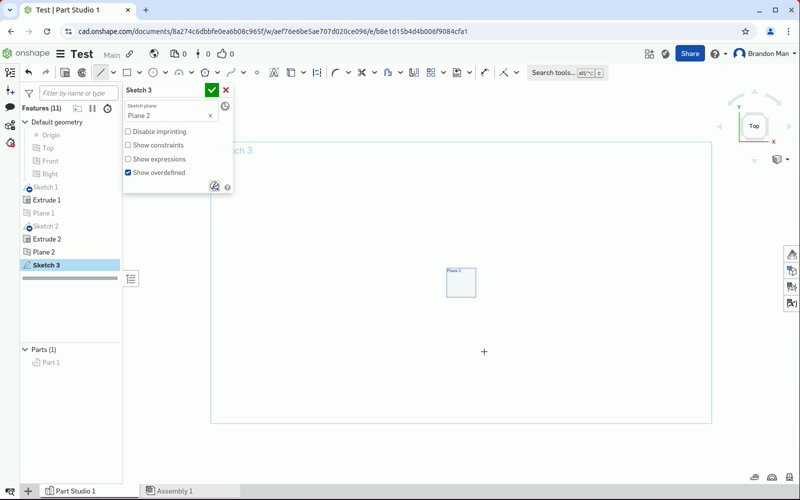
key_down(shift)
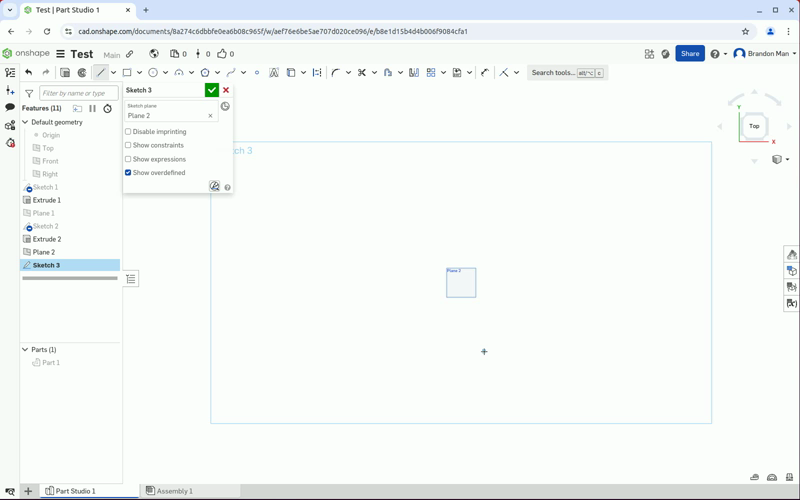
mouse_move(552, 351)
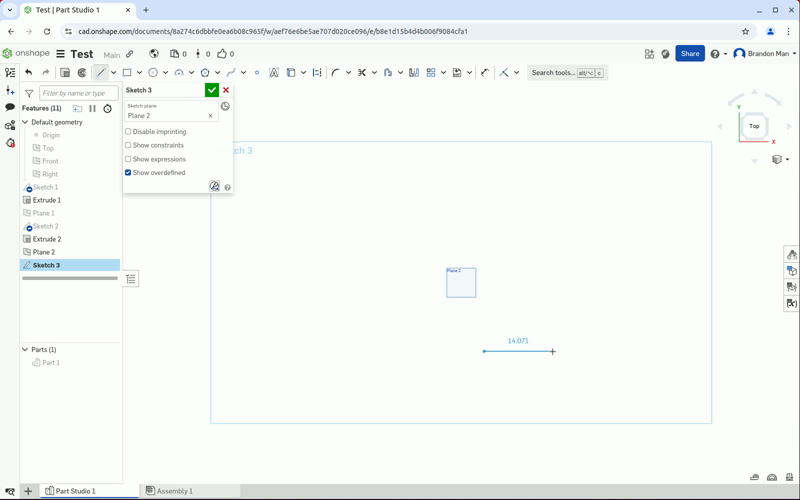
click(552, 351)
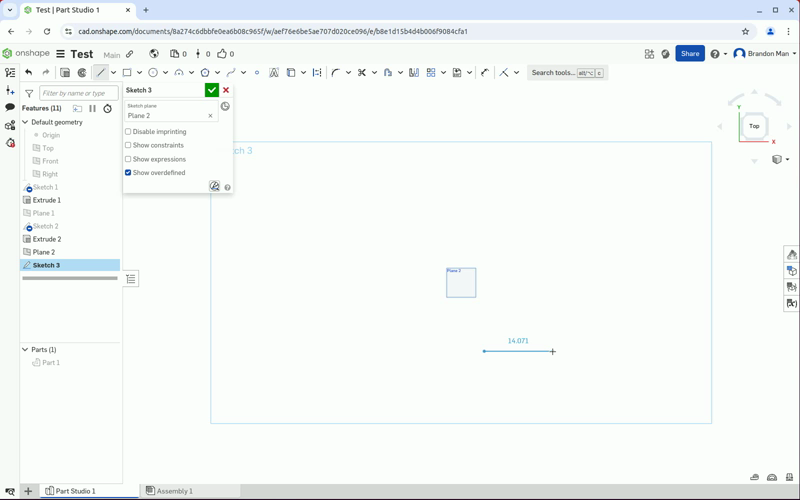
key_up(shift)
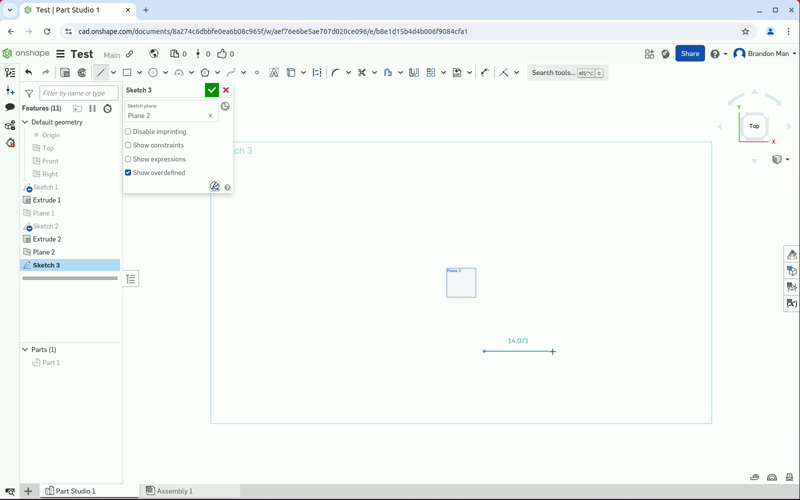
key_down(shift)
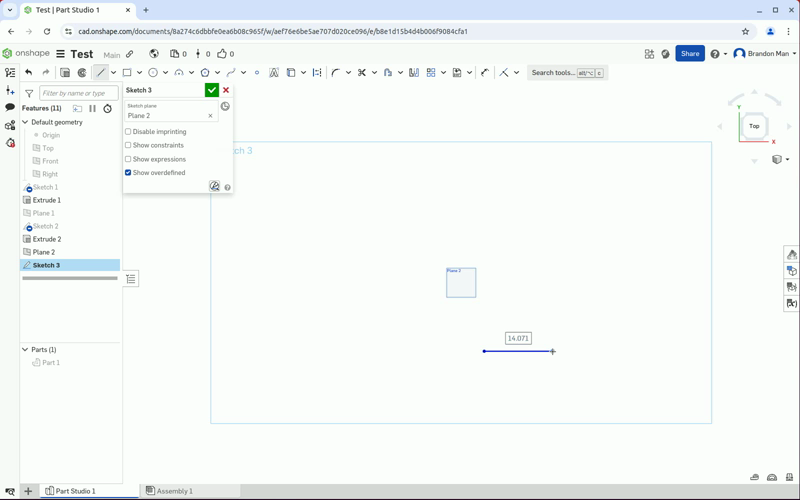
mouse_move(582, 351)
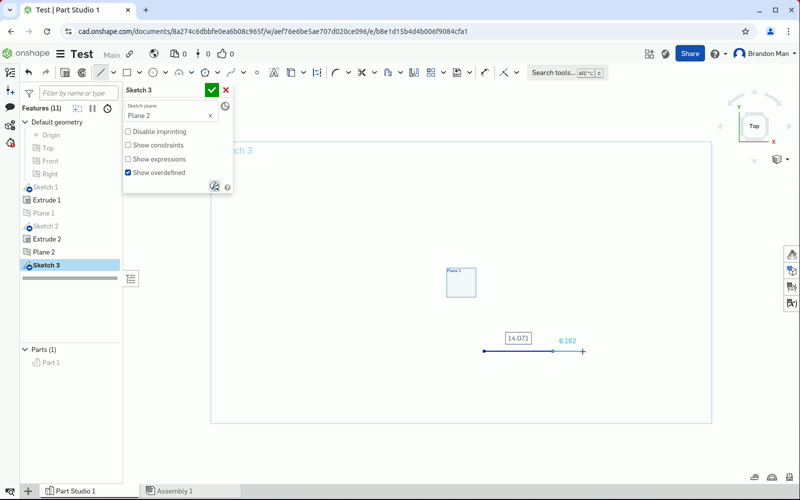
mouse_move(552, 327)
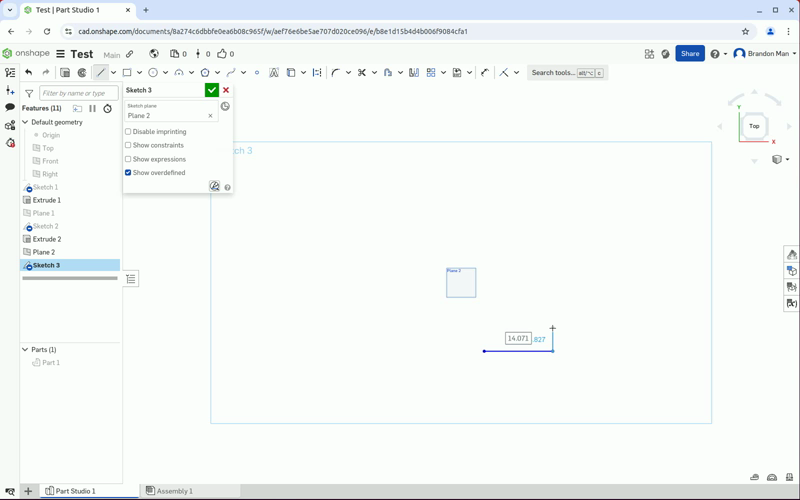
click(552, 327)
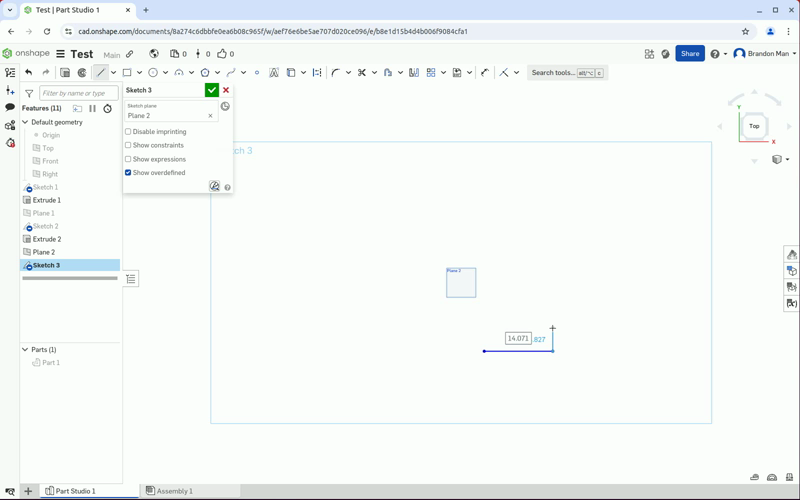
key_up(shift)
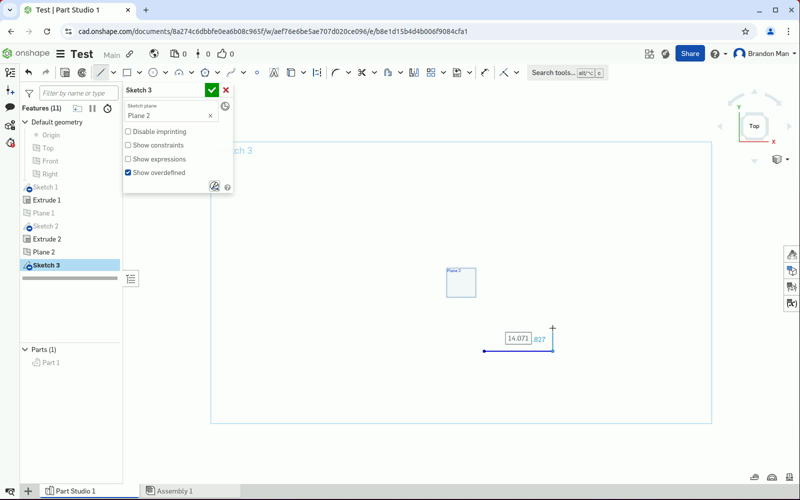
key_down(shift)
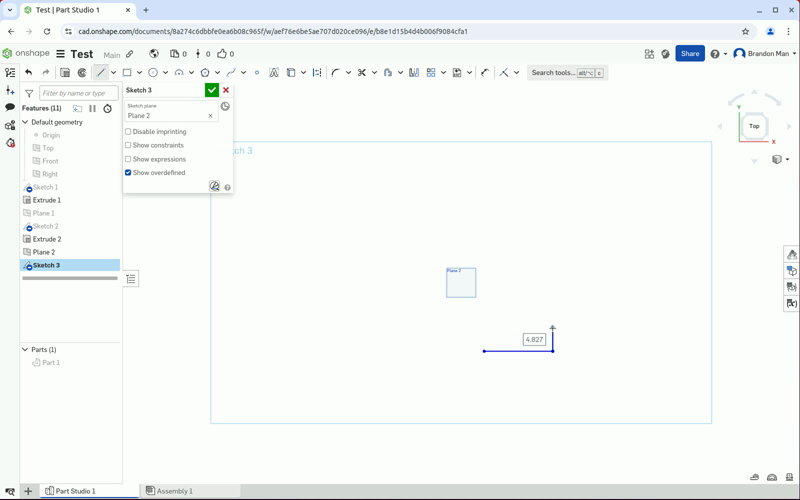
mouse_move(484, 327)
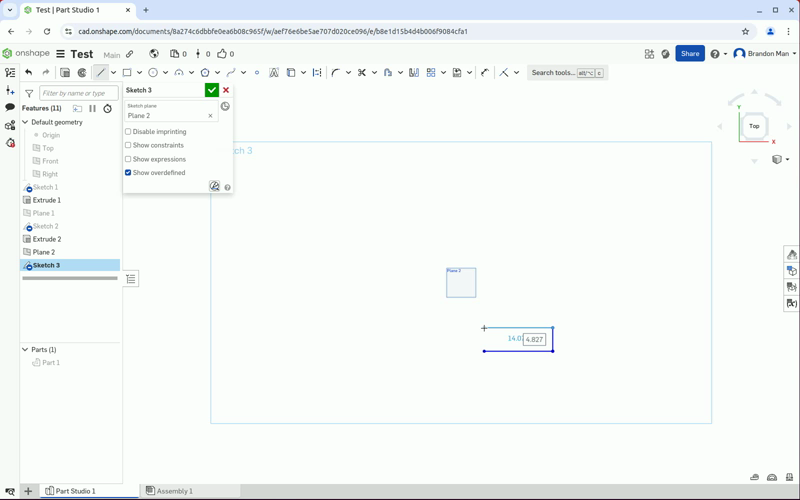
click(484, 327)
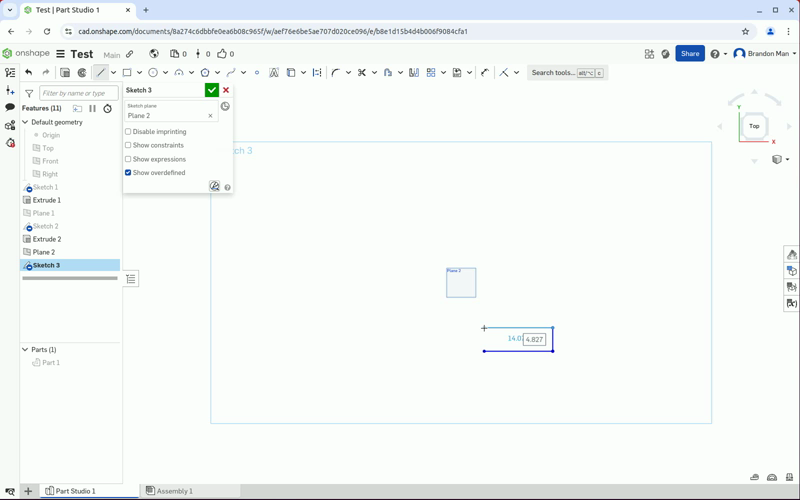
key_up(shift)
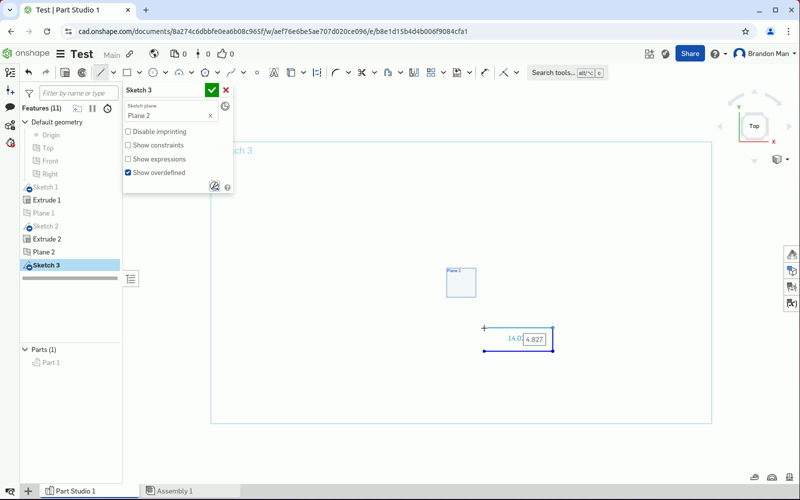
mouse_move(514, 327)
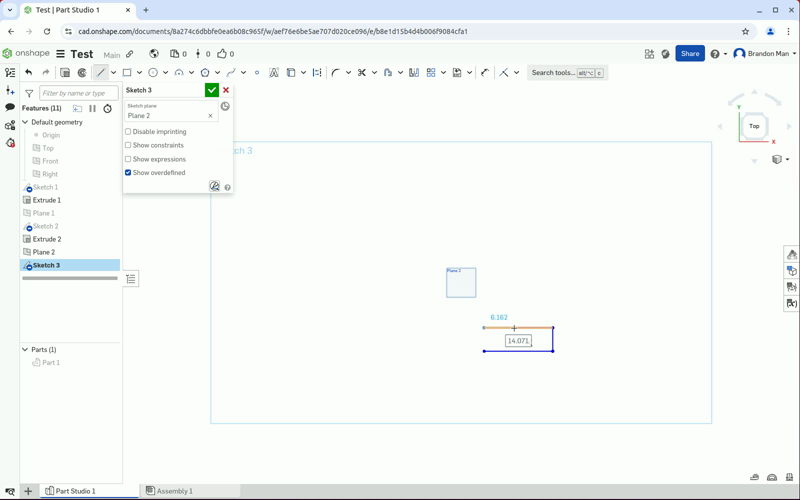
key_down(shift)
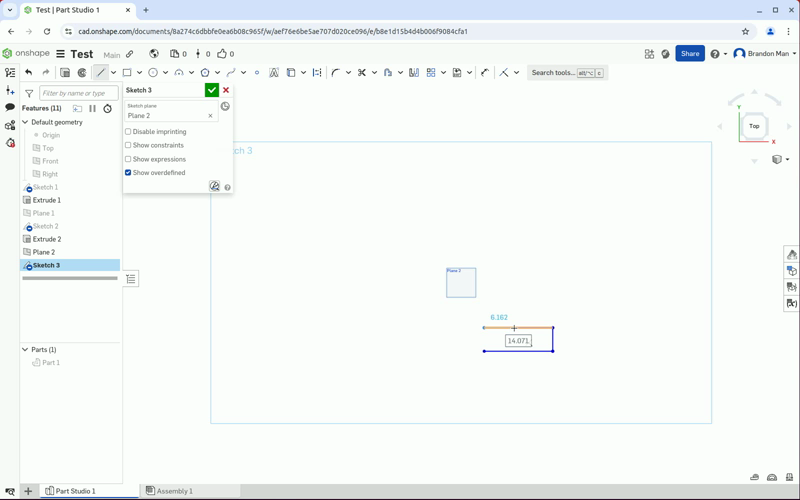
mouse_move(484, 351)
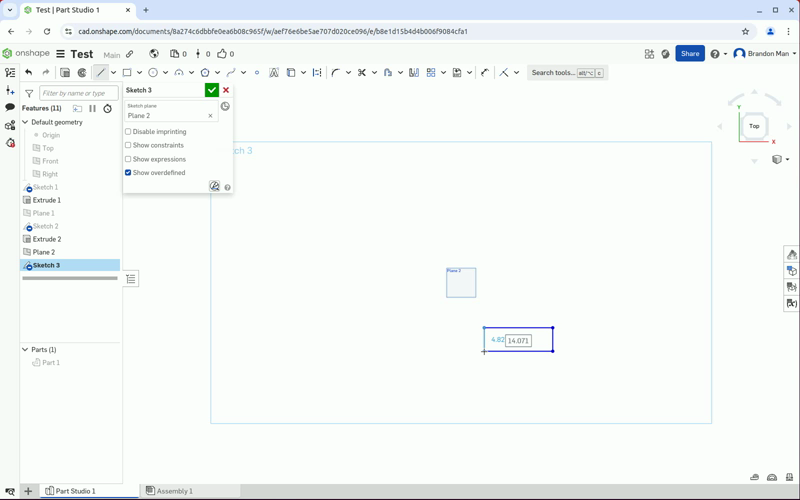
key_up(shift)
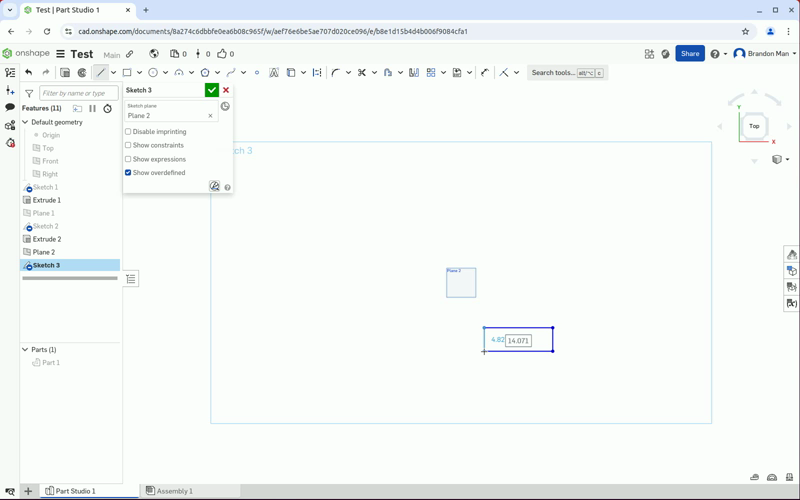
click(484, 351)
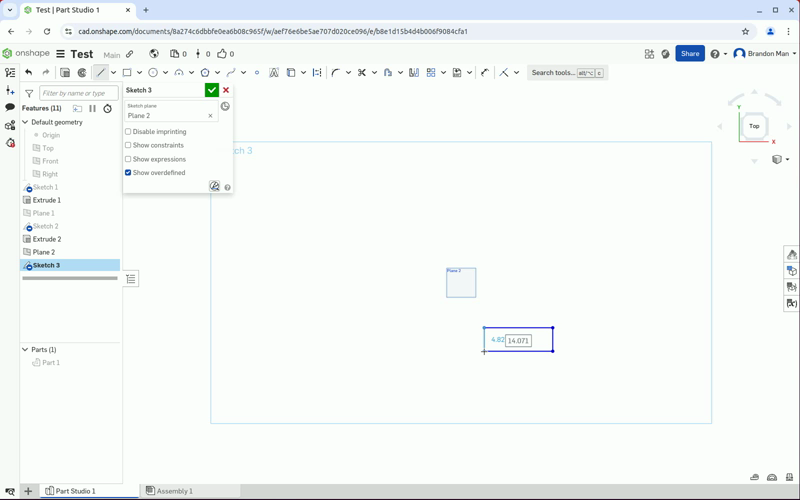
key(esc)
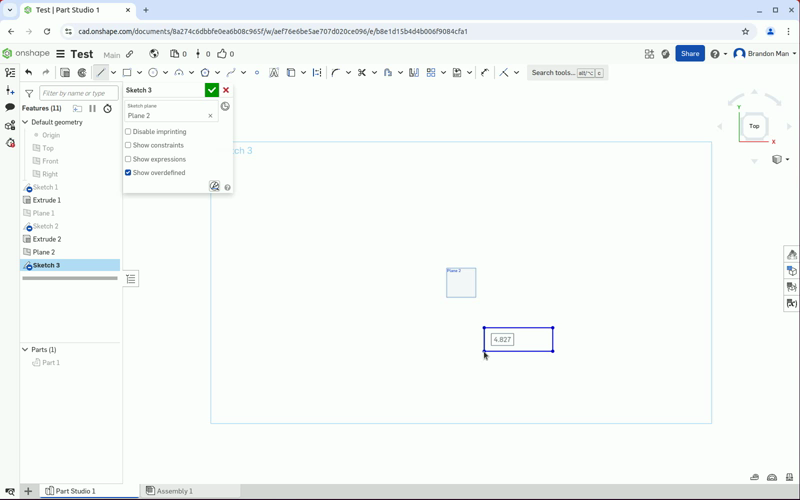
mouse_move(546, 333)
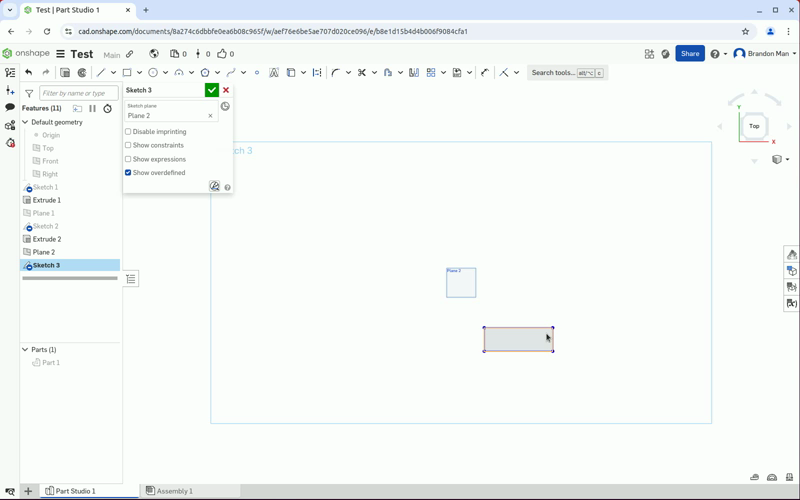
scroll(6)
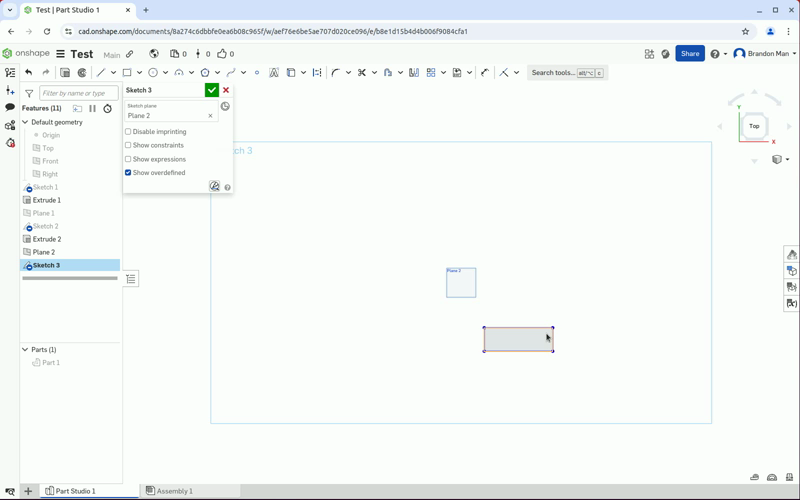
scroll(6)
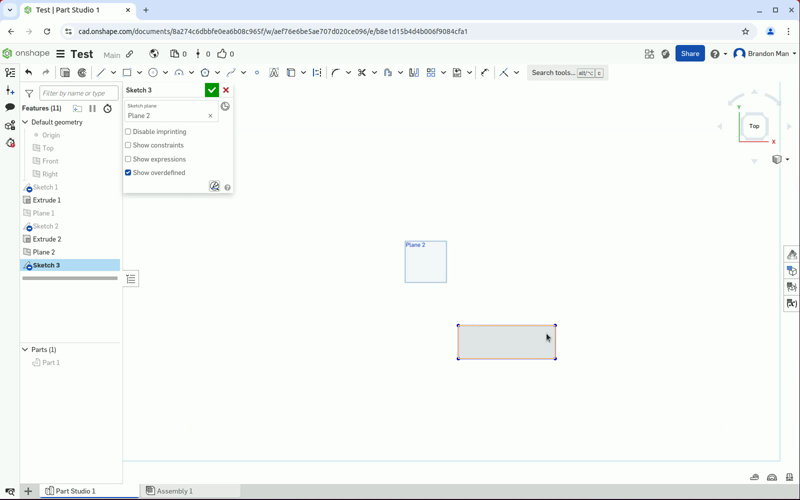
scroll(6)
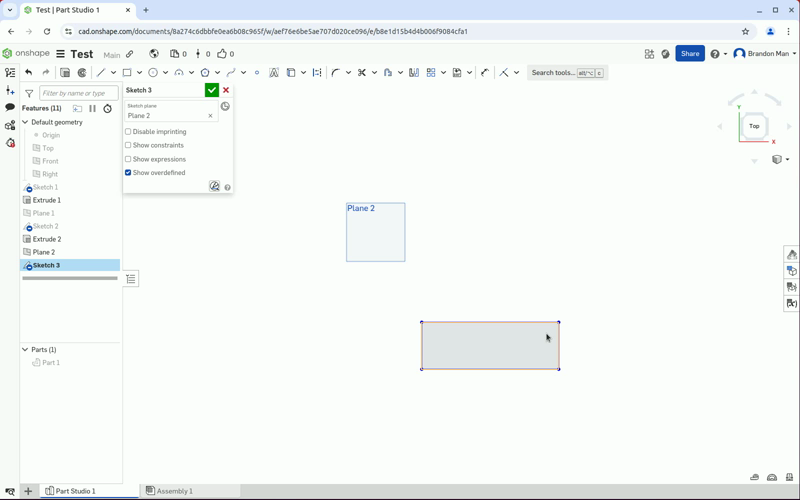
scroll(6)
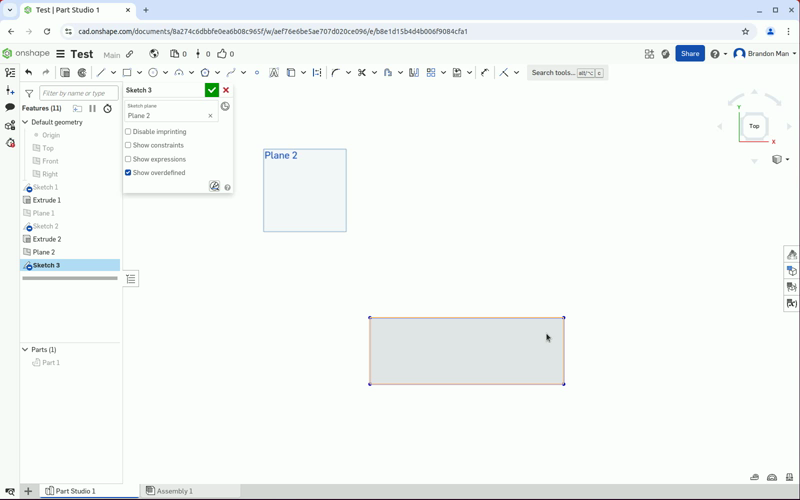
scroll(6)
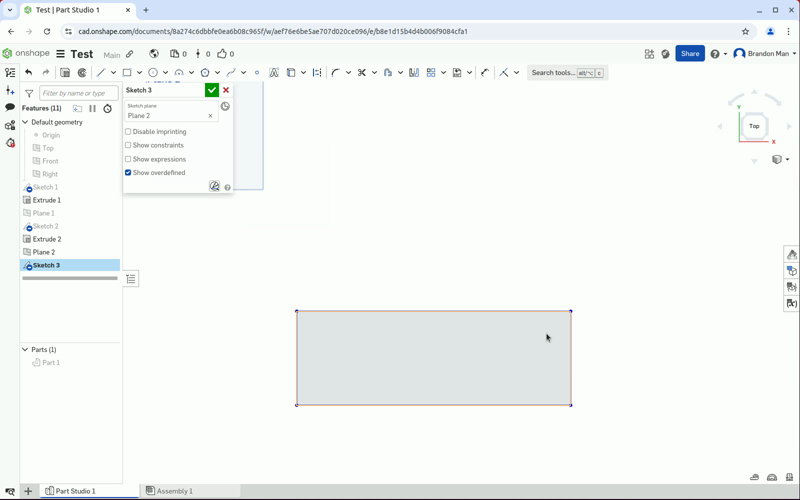
scroll(6)
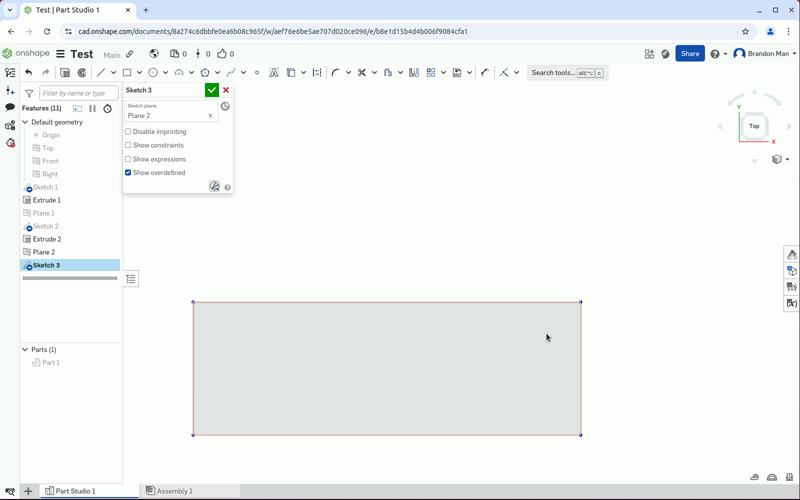
scroll(6)
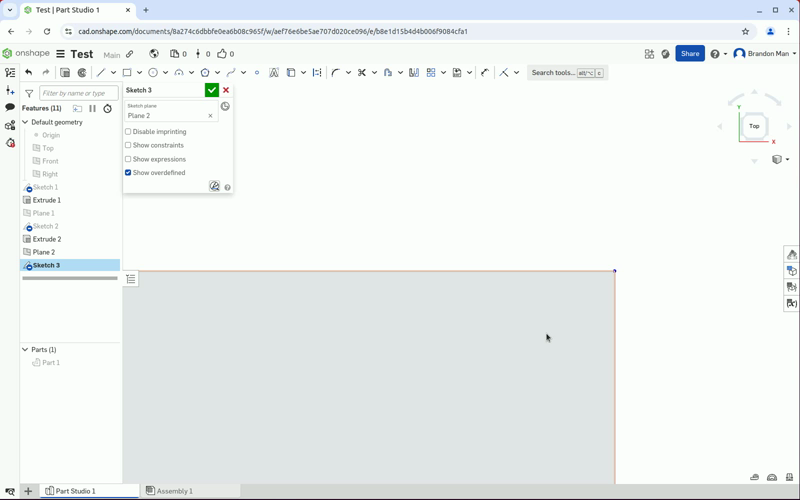
click(546, 333)
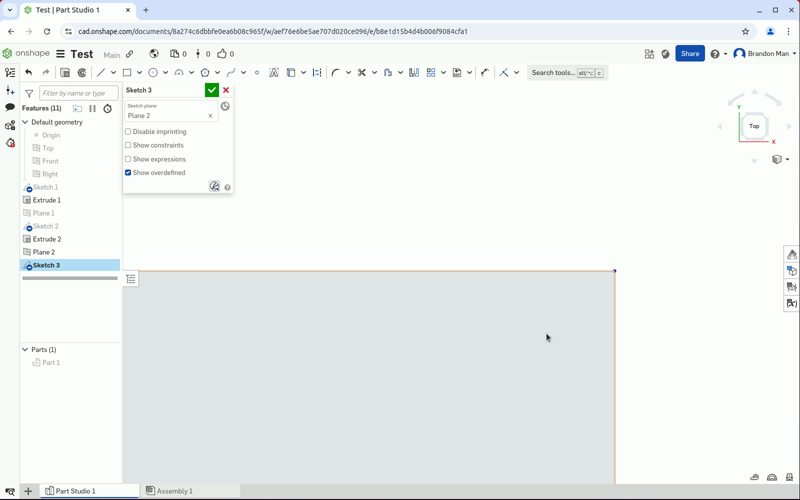
scroll(-6)
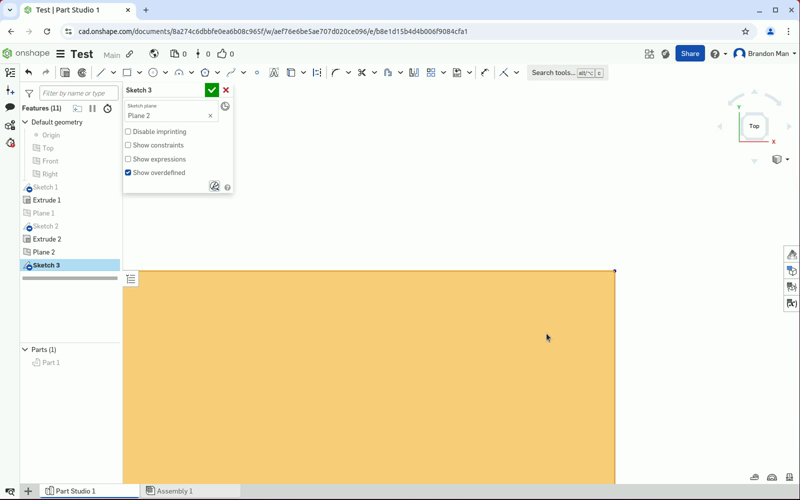
scroll(-6)
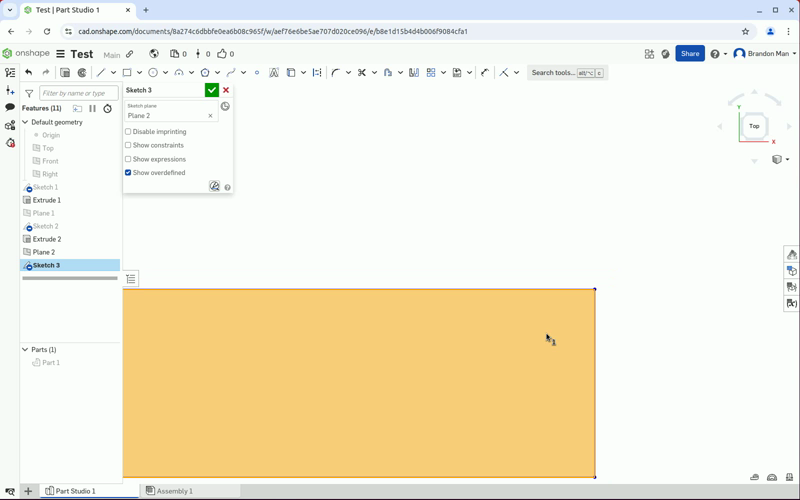
scroll(-6)
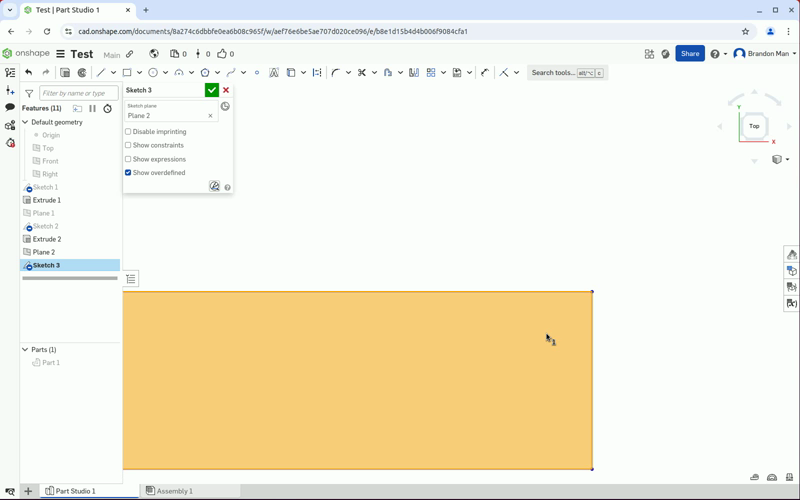
scroll(-6)
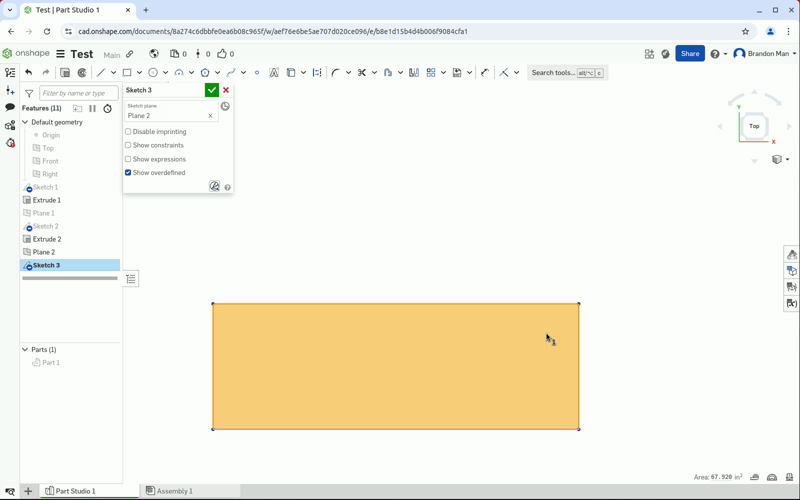
scroll(-6)
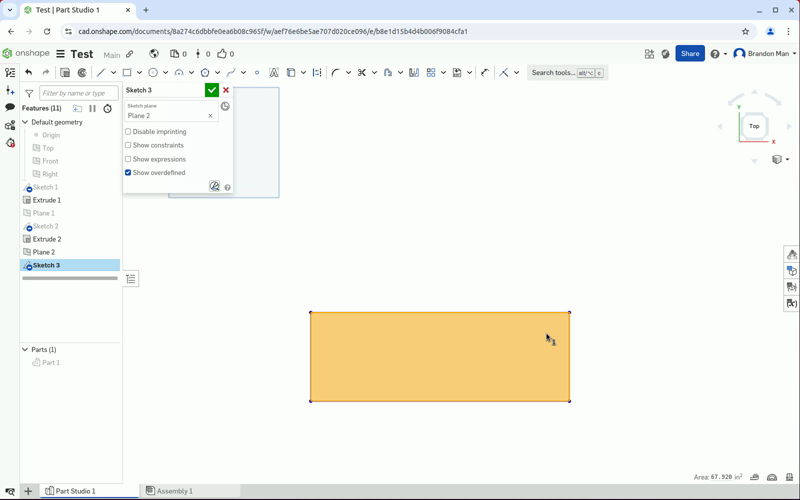
scroll(-6)
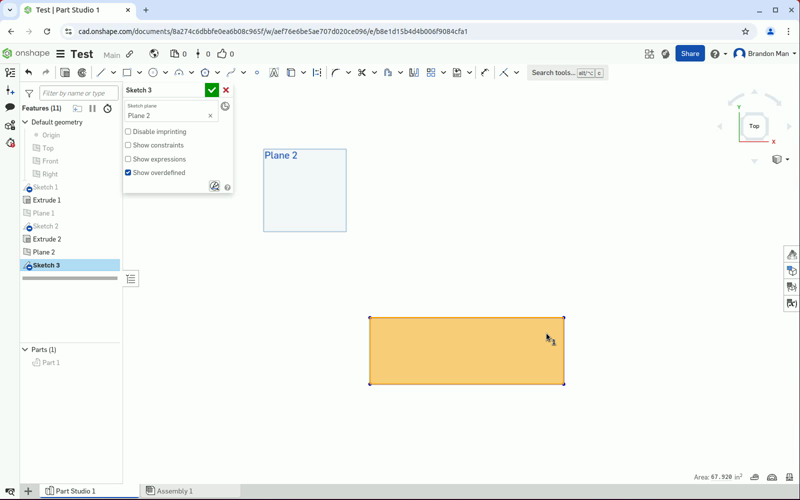
scroll(-6)
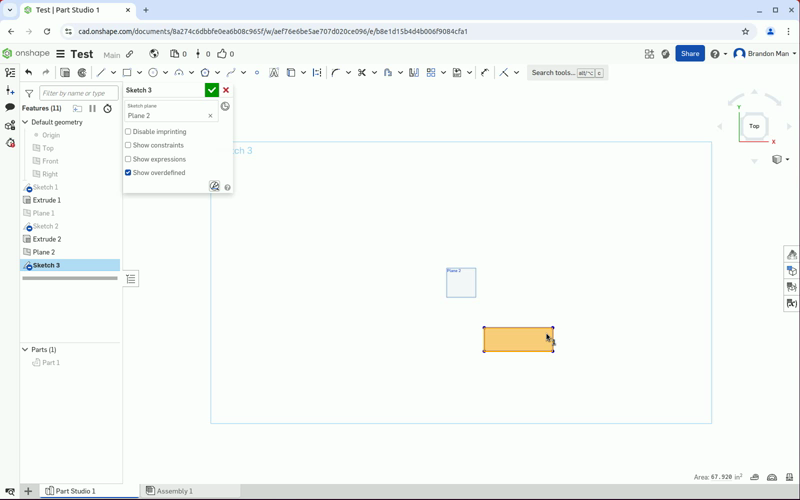
mouse_move(73, 352)
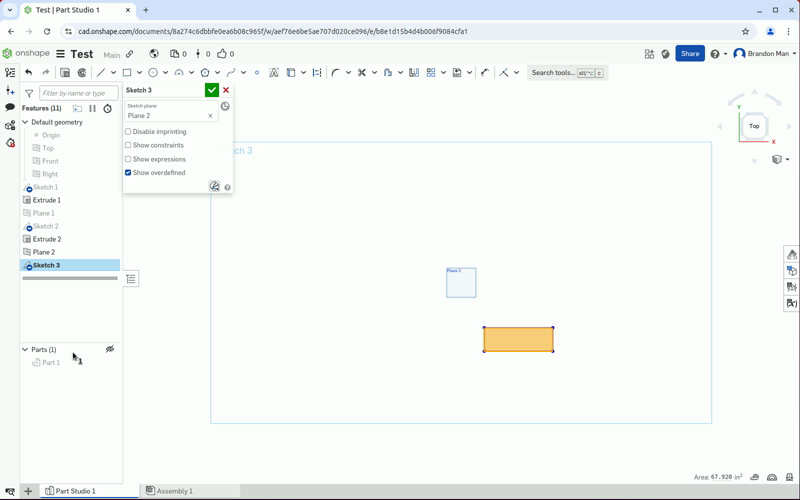
key(shift+y)
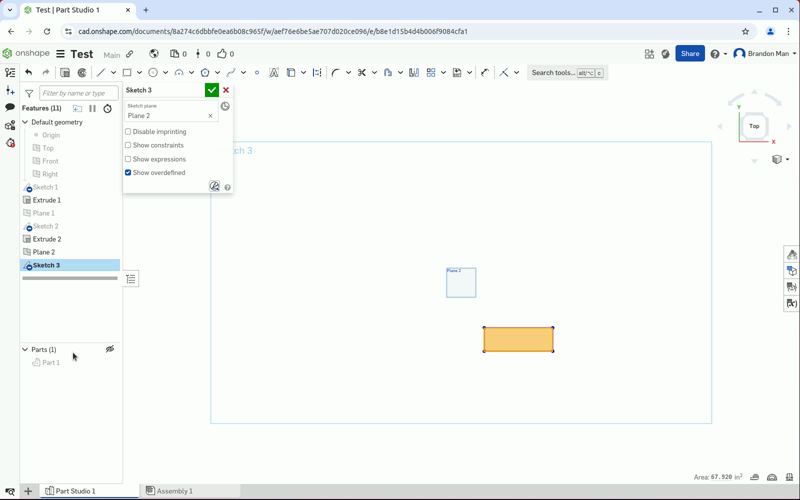
key(shift+e)
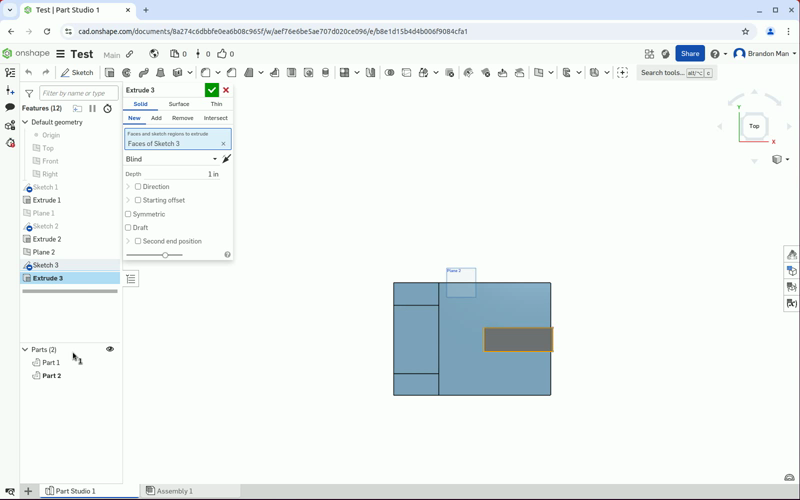
mouse_move(143, 106)
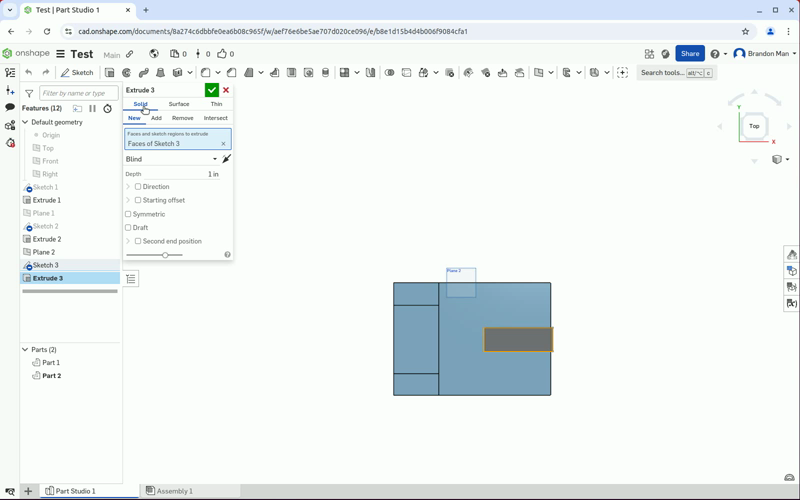
click(143, 106)
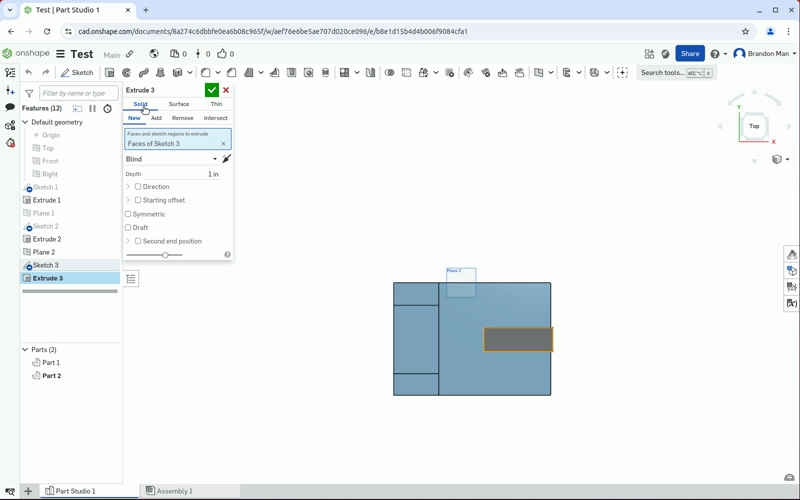
mouse_move(186, 120)
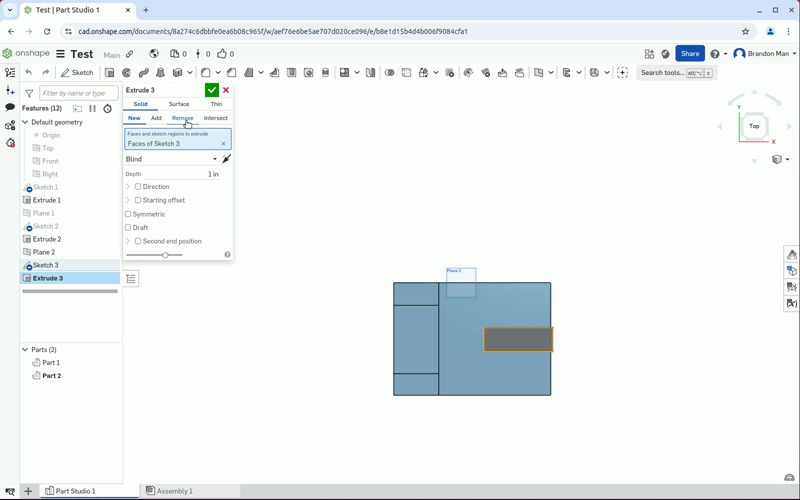
click(186, 120)
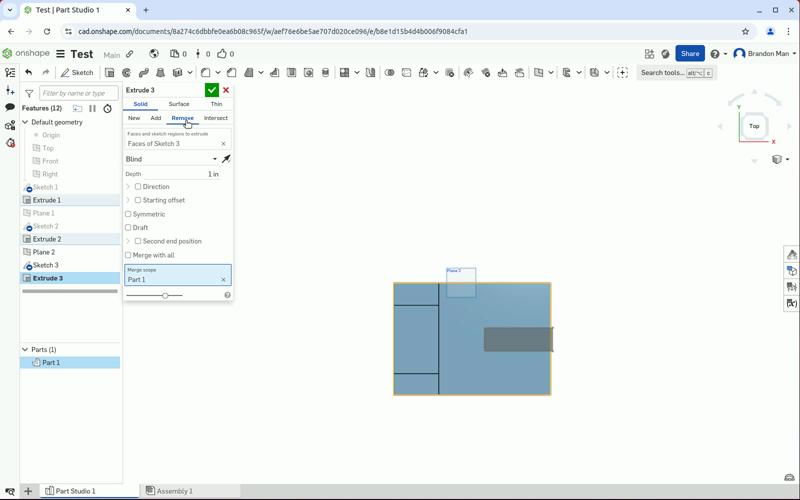
key(tab, 4)
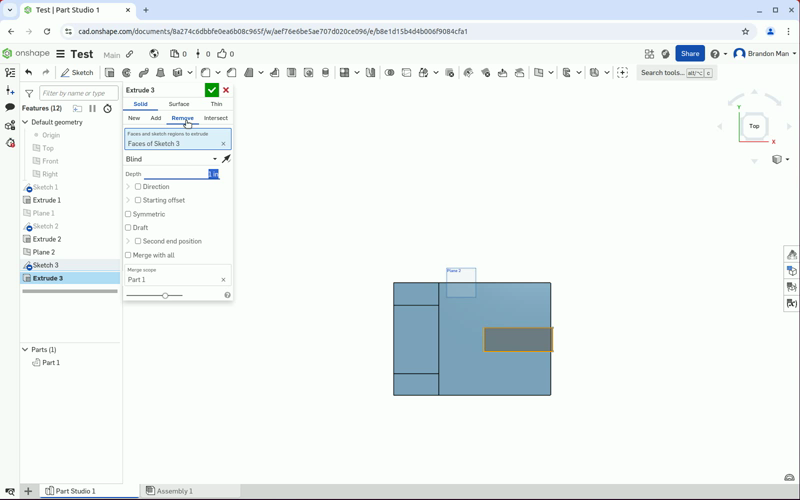
text(18.535)
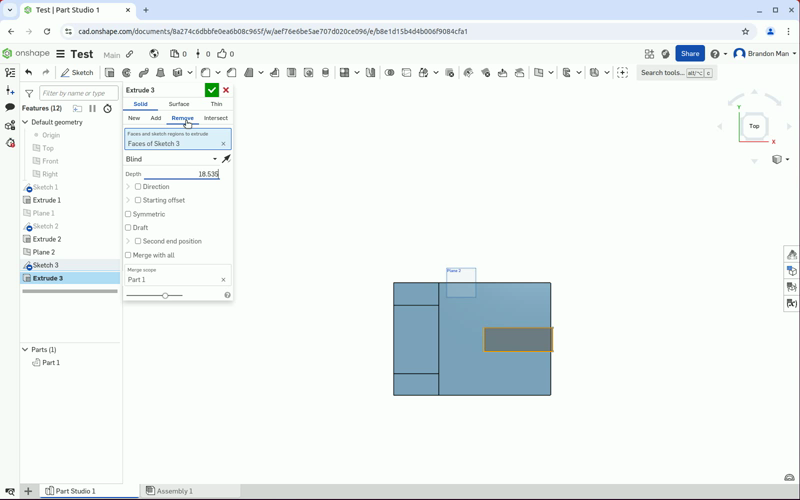
key(tab, 6)
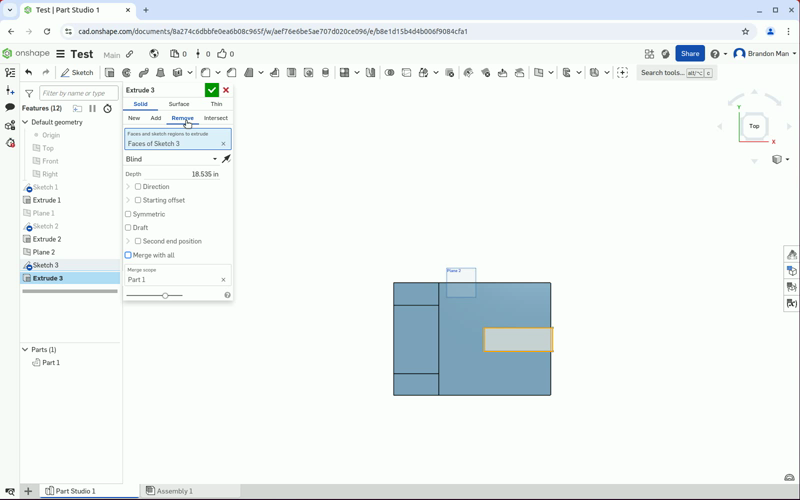
key(space)
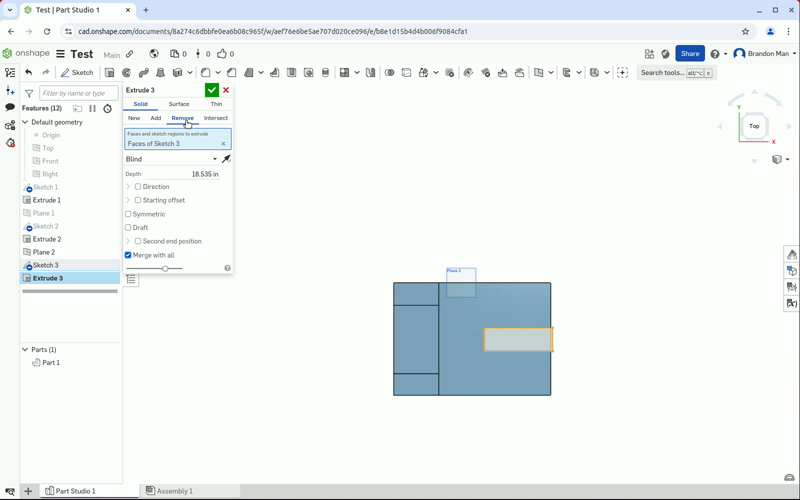
key(enter)
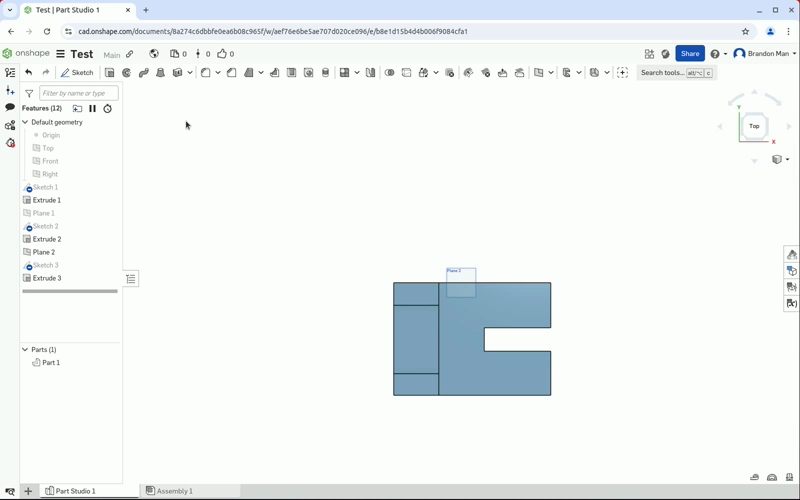
key(shift+h)
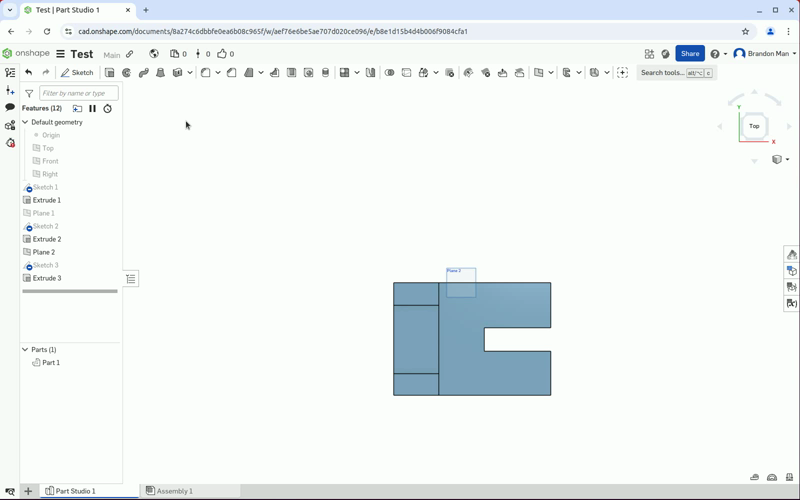
key(shift+h)
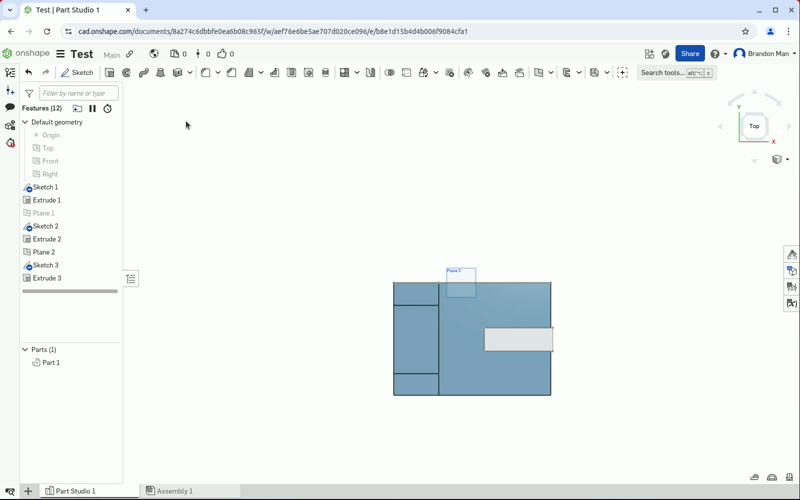
key(shift+7)
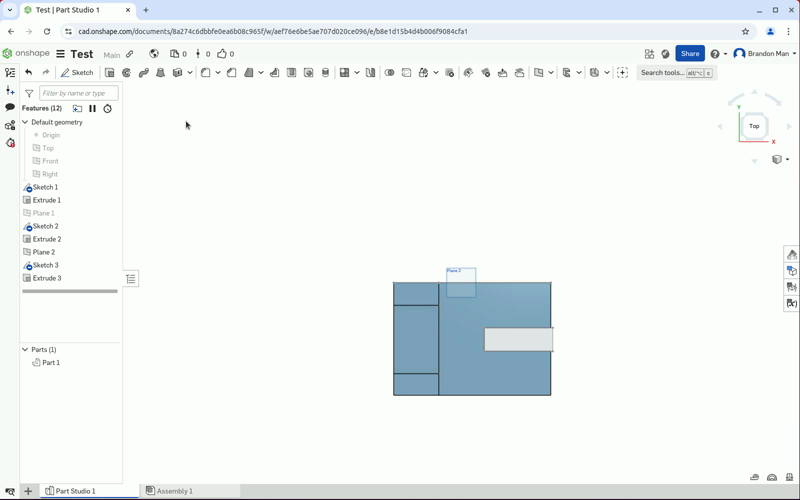
key(up, 3)
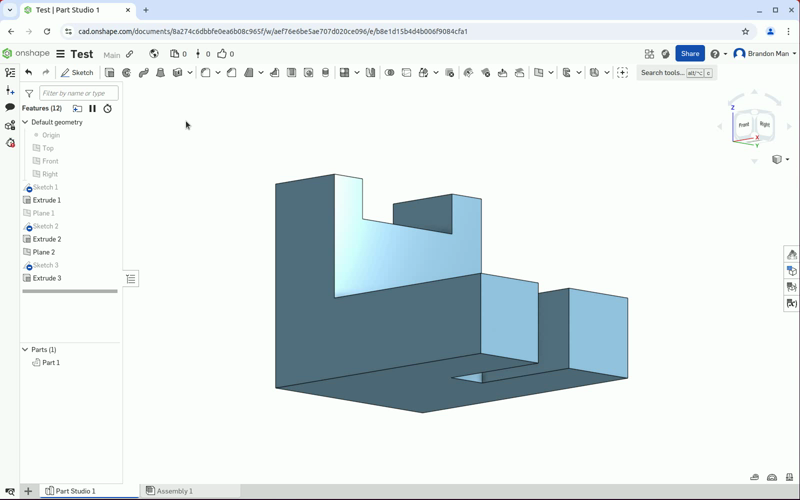
key(left, 3)
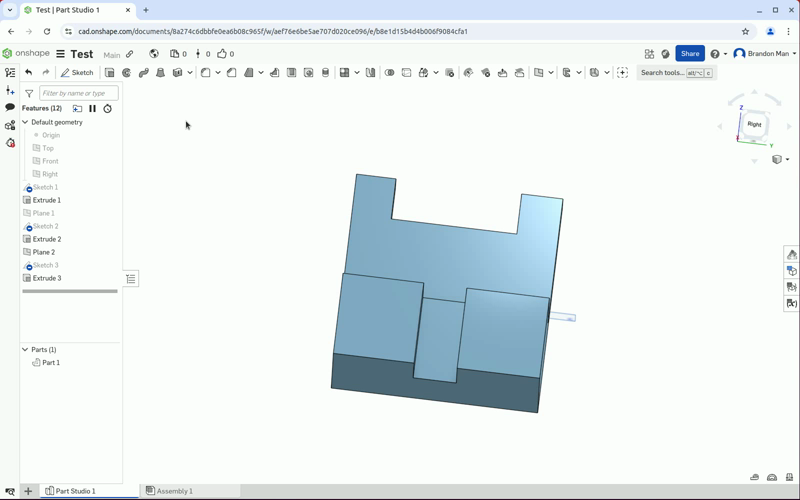
key(right, 3)
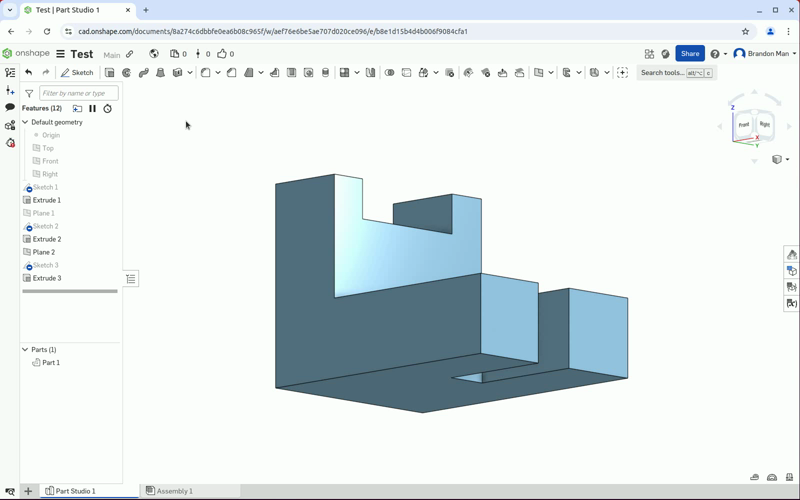
key(down, 3)
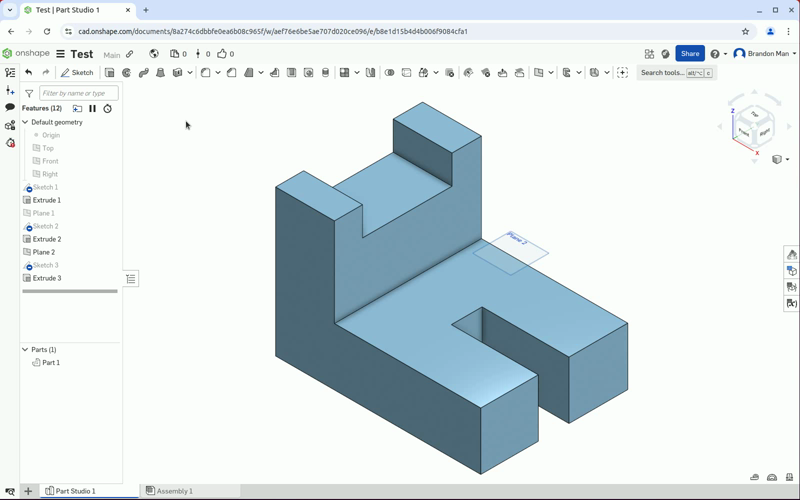
mouse_move(73, 189)
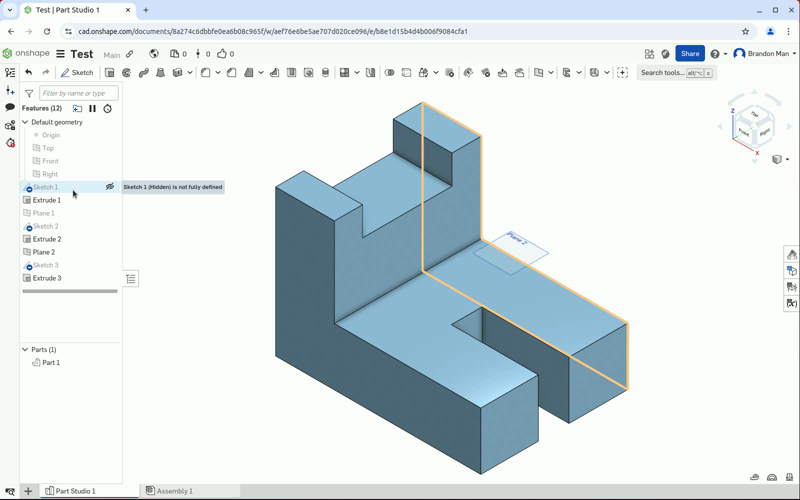
click(73, 189)